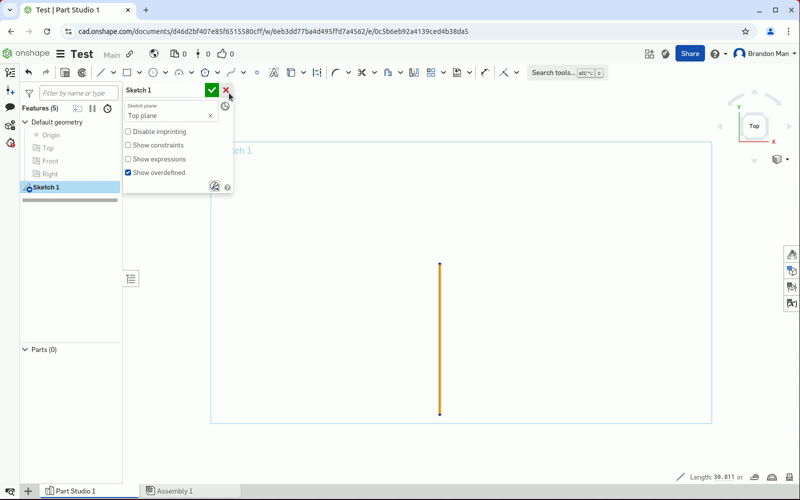
key(shift+h)
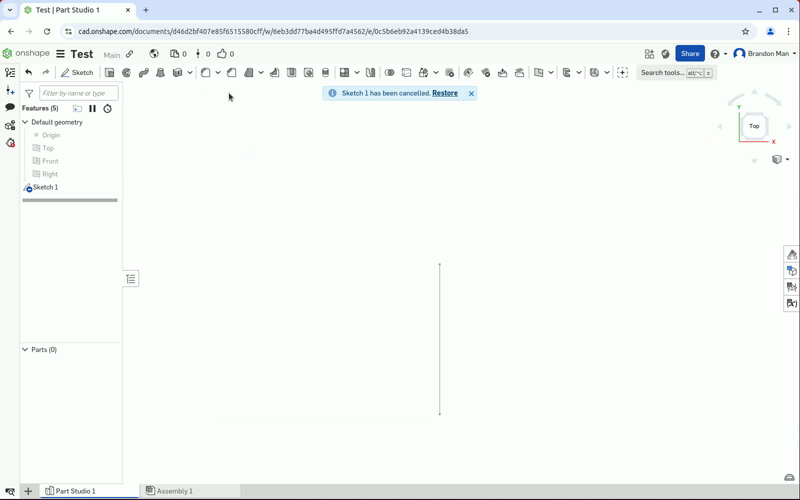
key(shift+s)
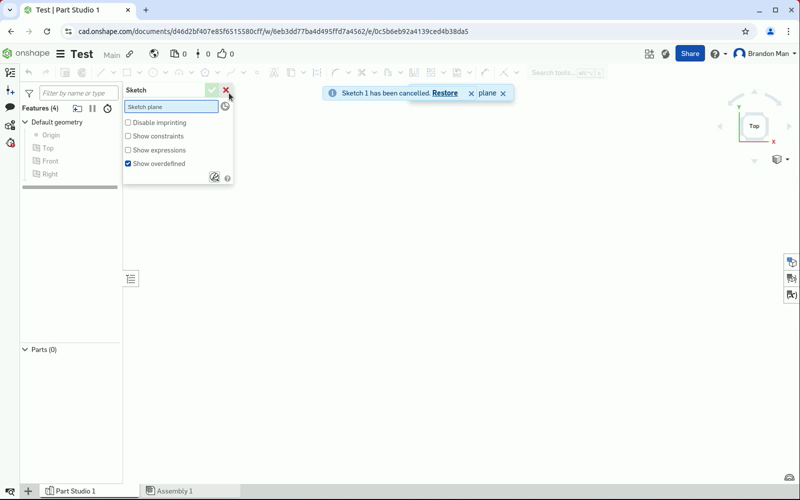
mouse_move(73, 150)
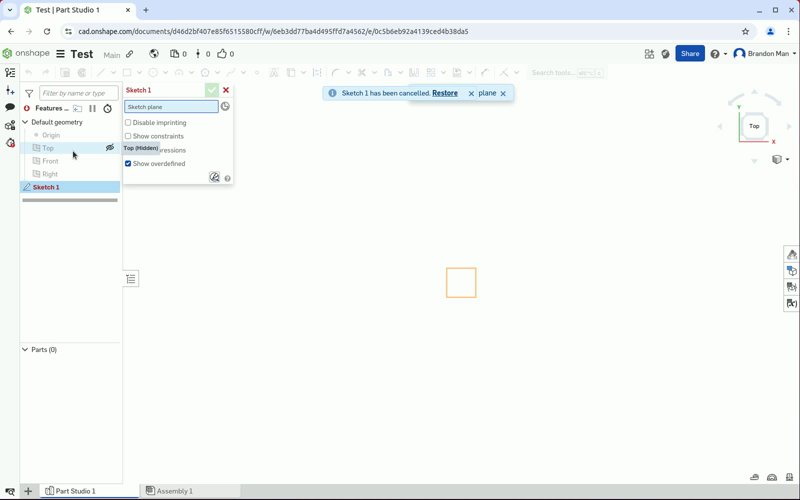
click(73, 150)
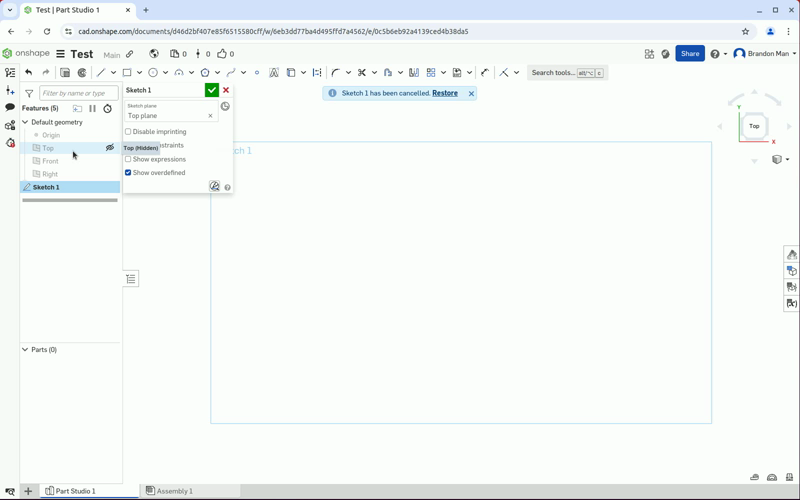
mouse_move(73, 352)
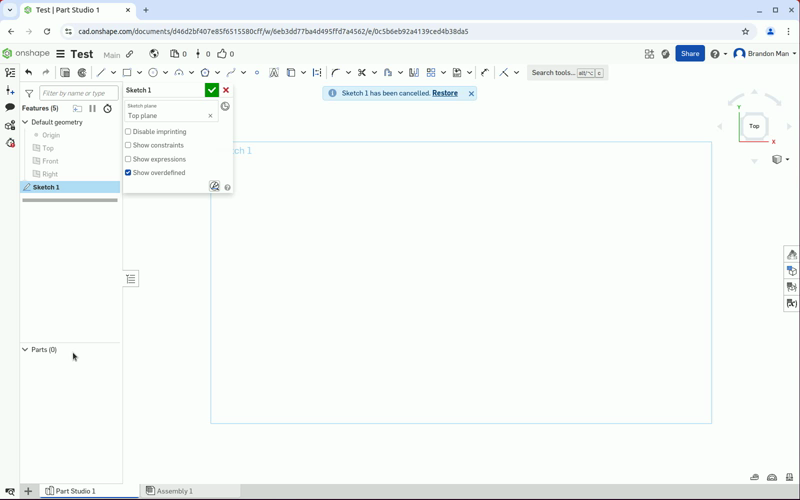
key(y)
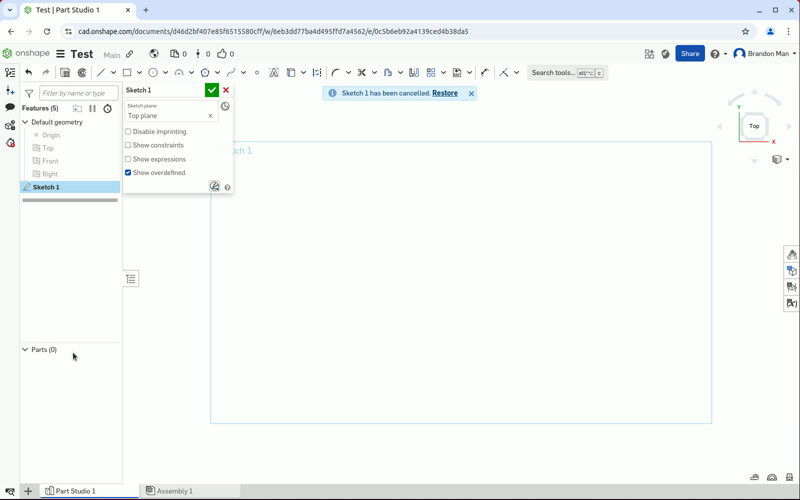
key(l)
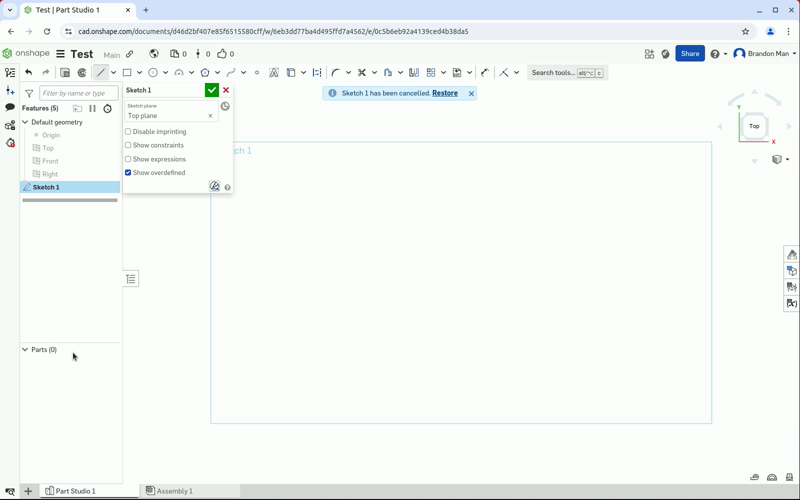
key_down(shift)
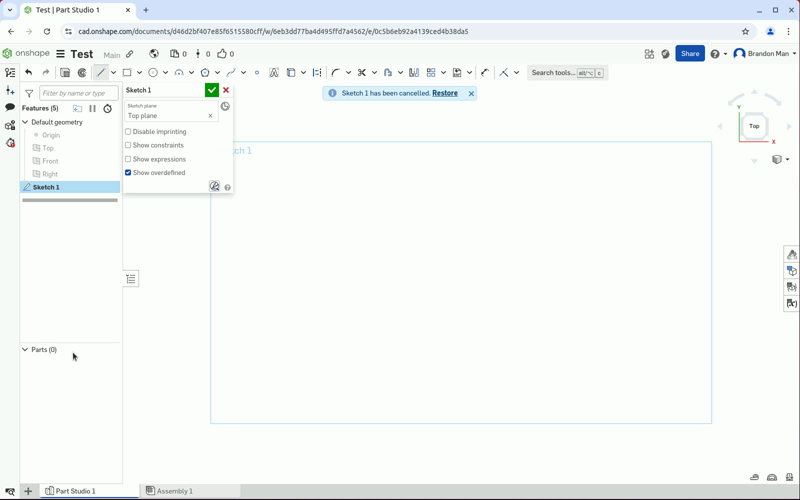
mouse_move(429, 314)
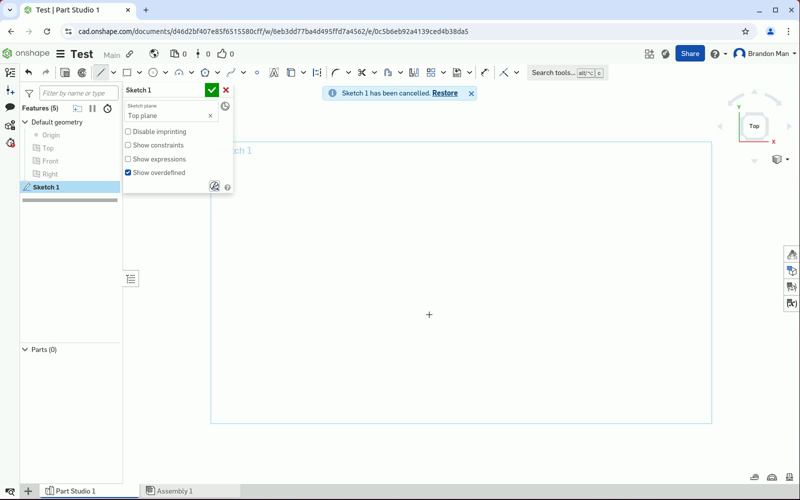
click(429, 314)
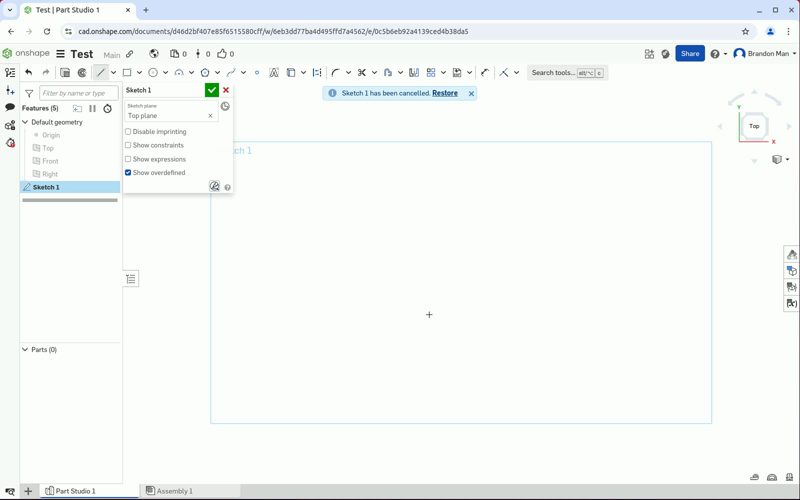
key_up(shift)
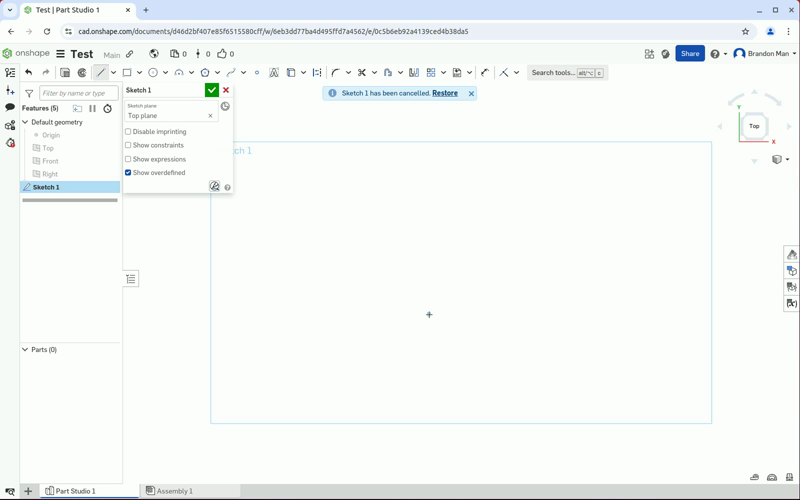
key_down(shift)
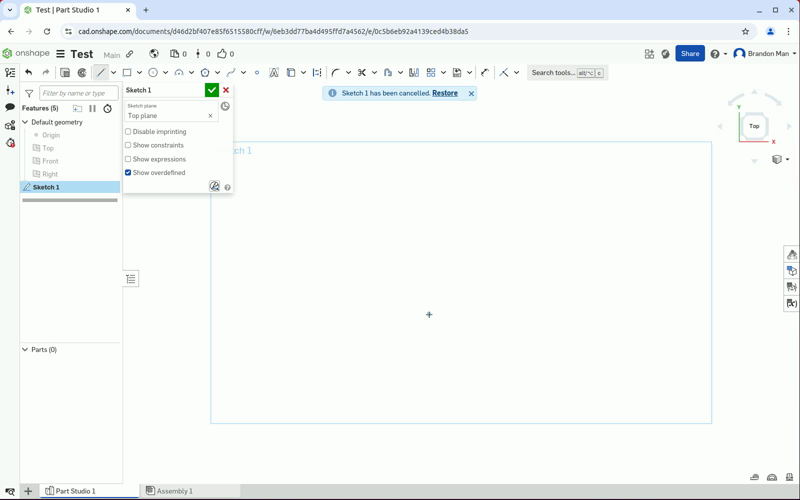
mouse_move(494, 314)
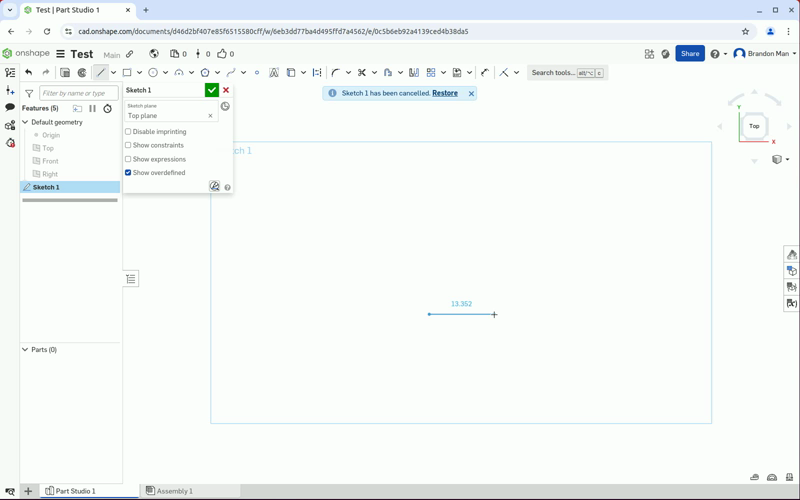
click(494, 314)
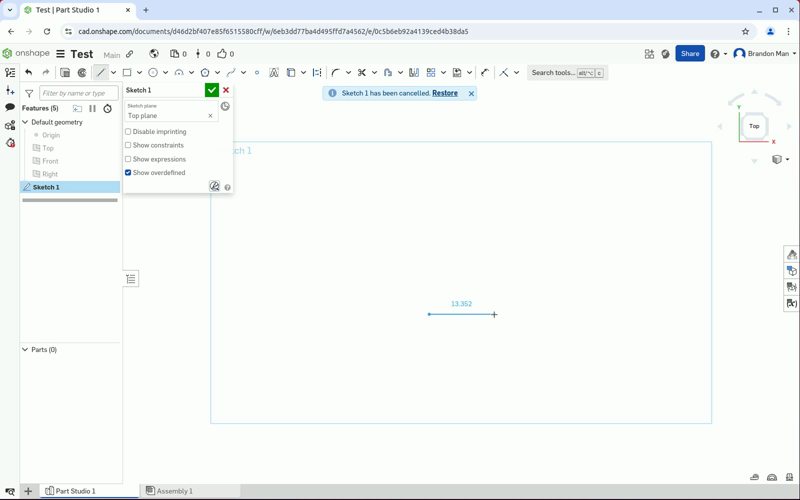
key_up(shift)
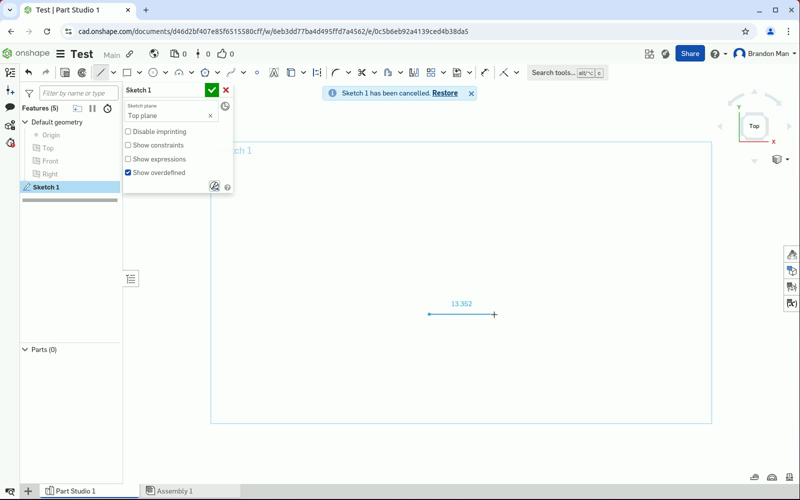
key_down(shift)
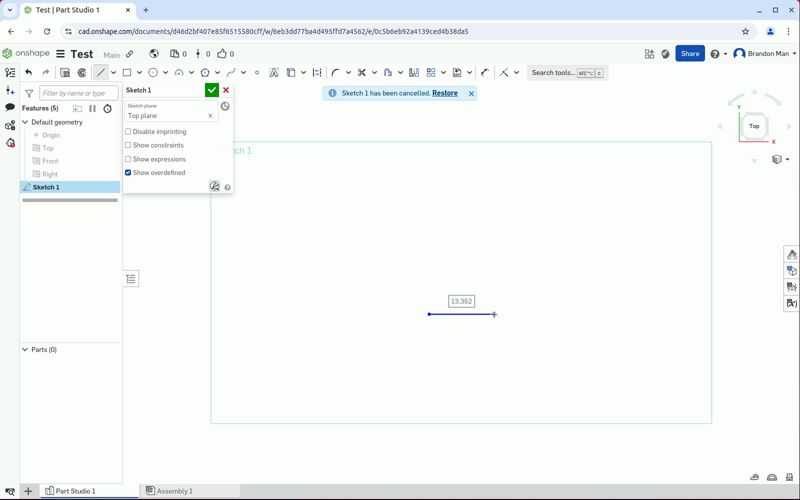
mouse_move(524, 314)
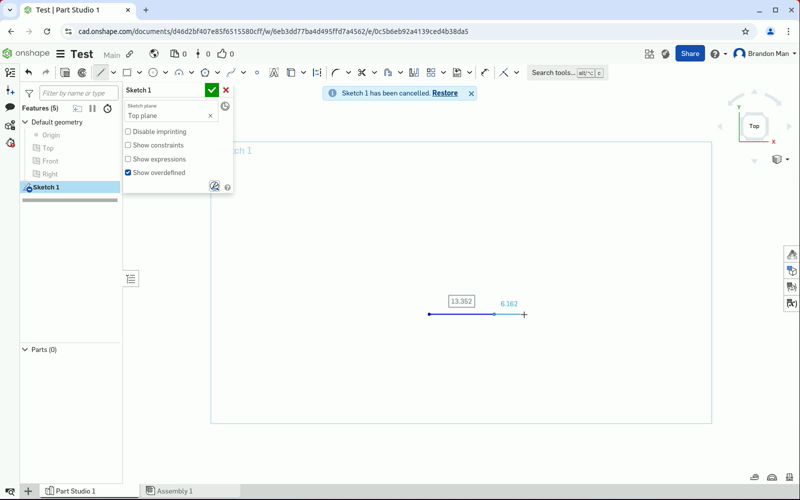
mouse_move(494, 282)
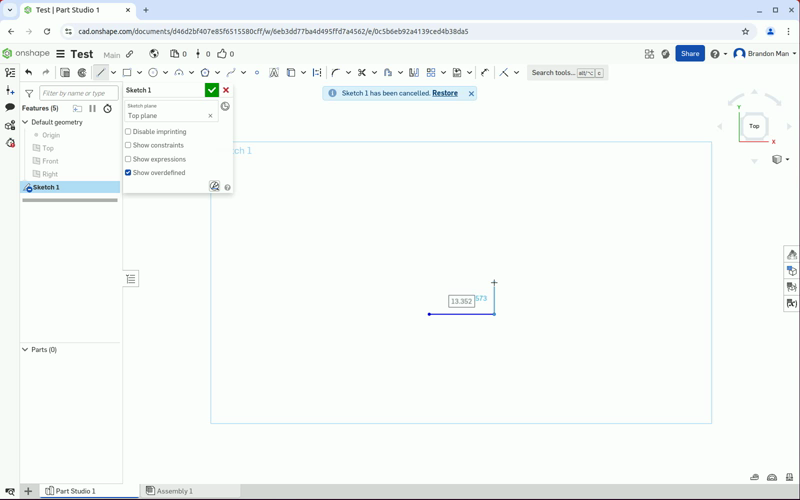
click(494, 282)
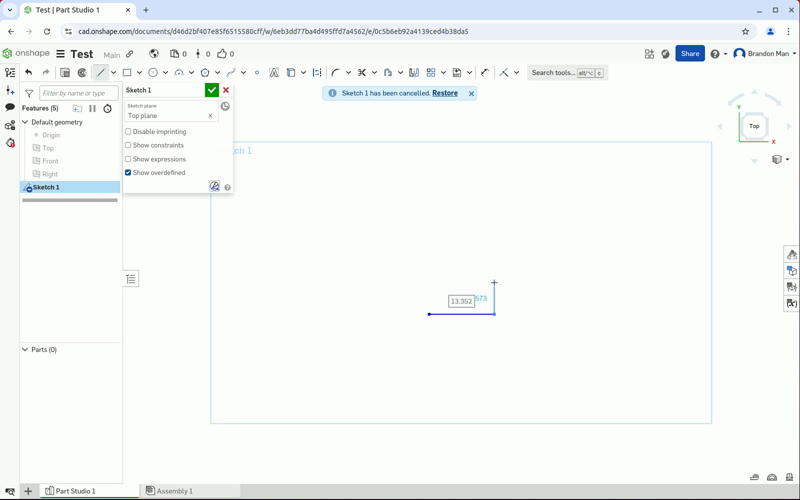
key_up(shift)
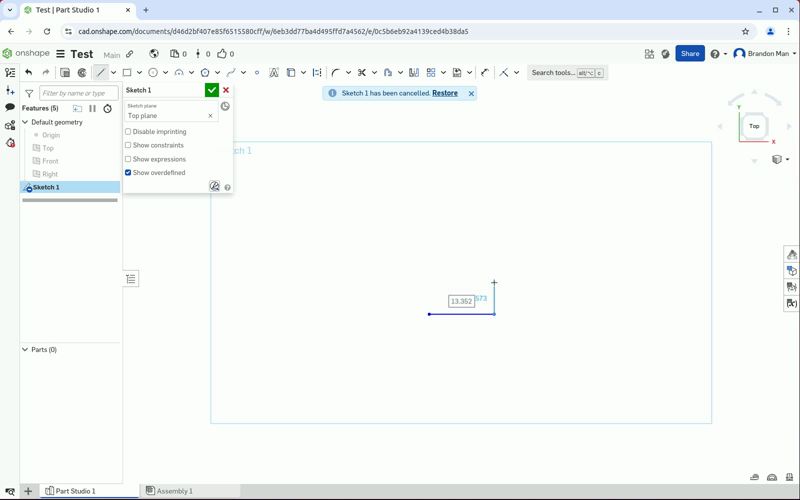
key_down(shift)
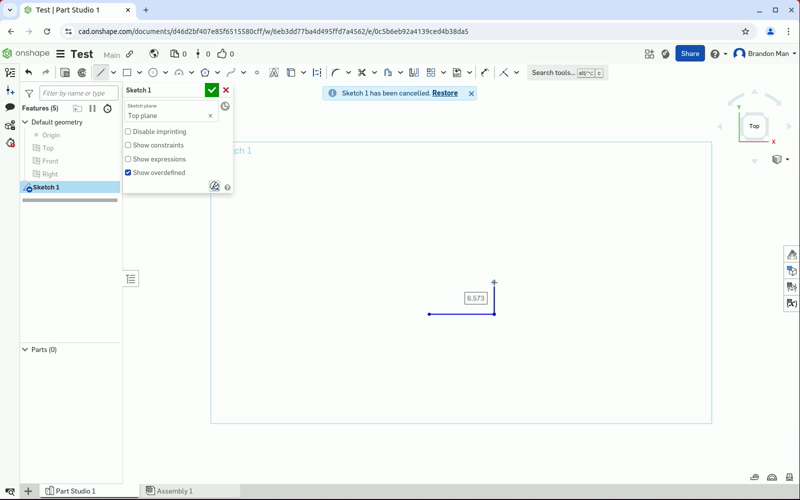
mouse_move(429, 282)
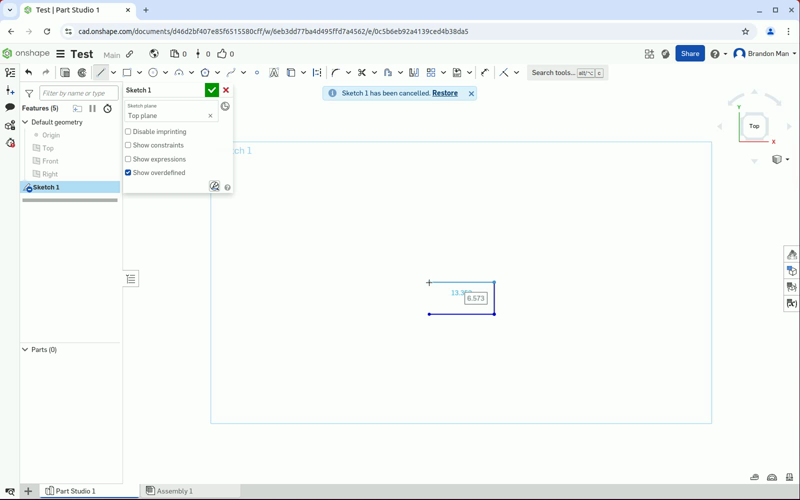
click(429, 282)
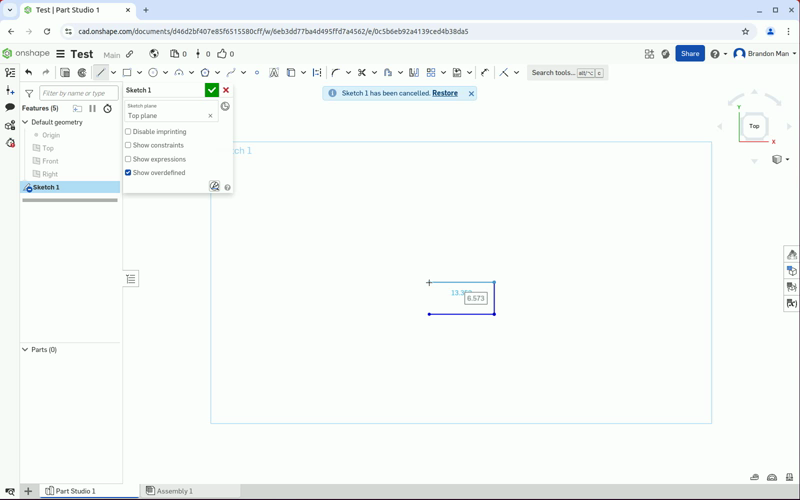
key_up(shift)
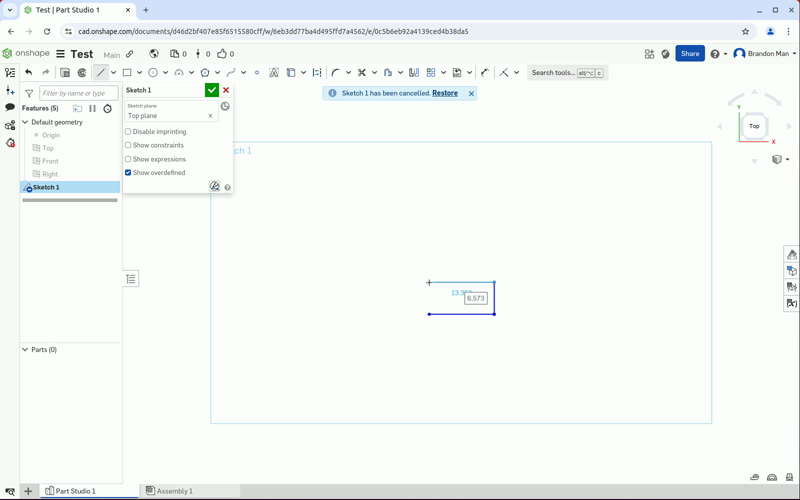
mouse_move(459, 282)
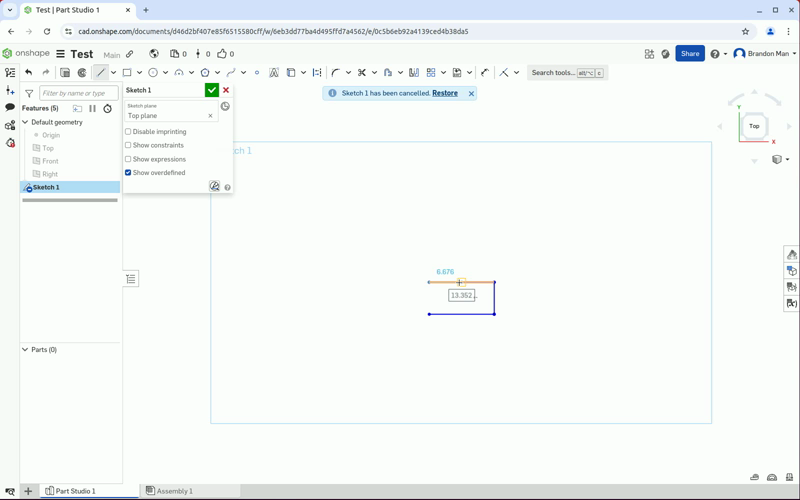
key_down(shift)
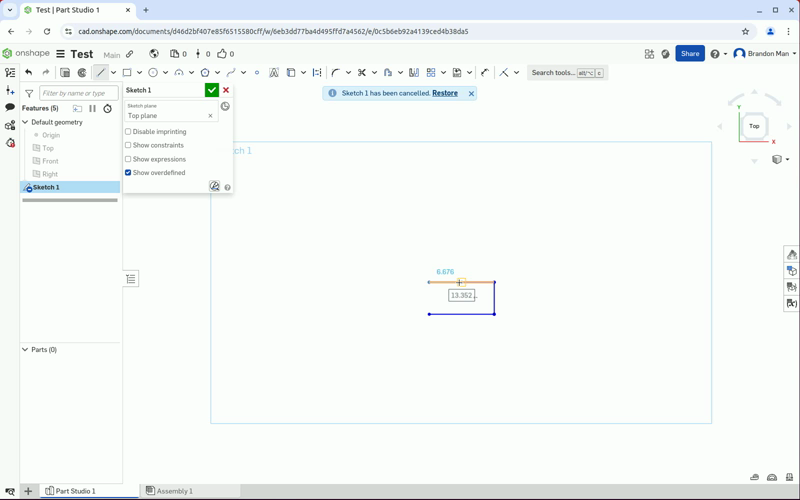
mouse_move(429, 314)
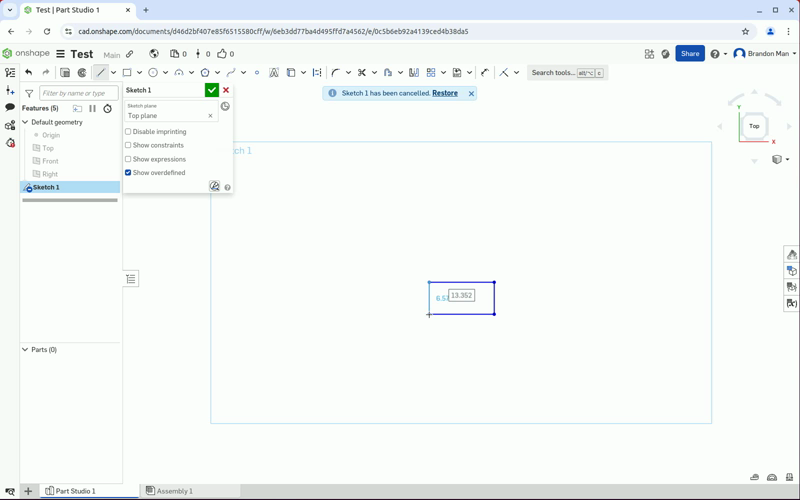
key_up(shift)
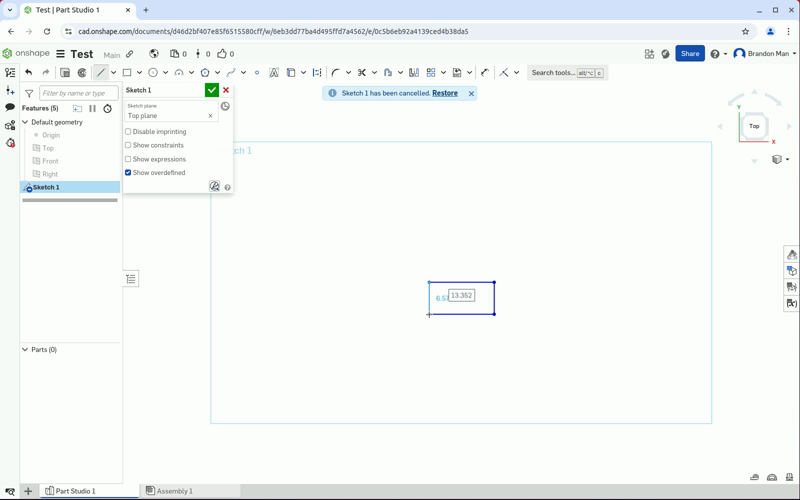
click(429, 314)
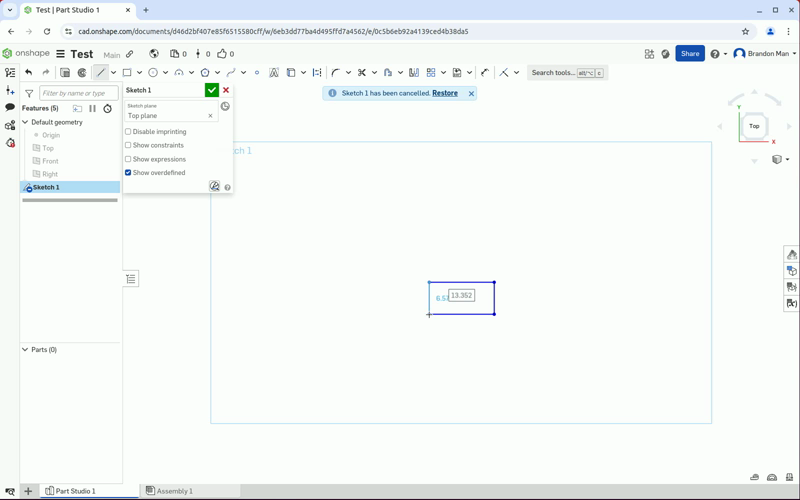
key(esc)
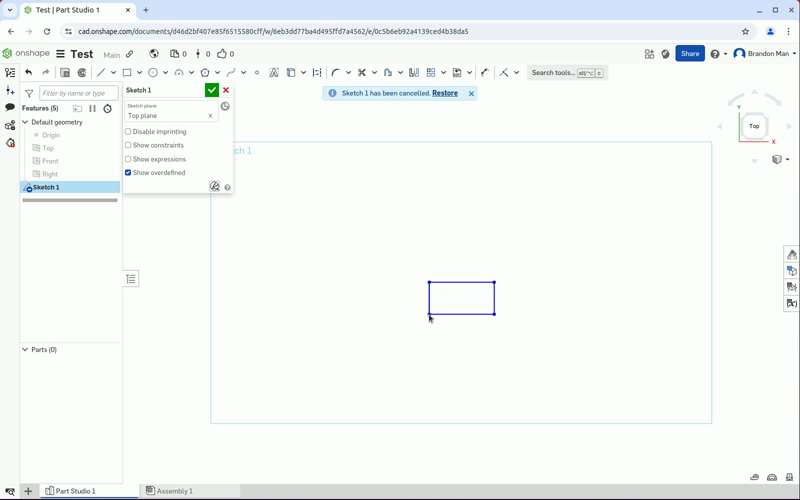
mouse_move(480, 287)
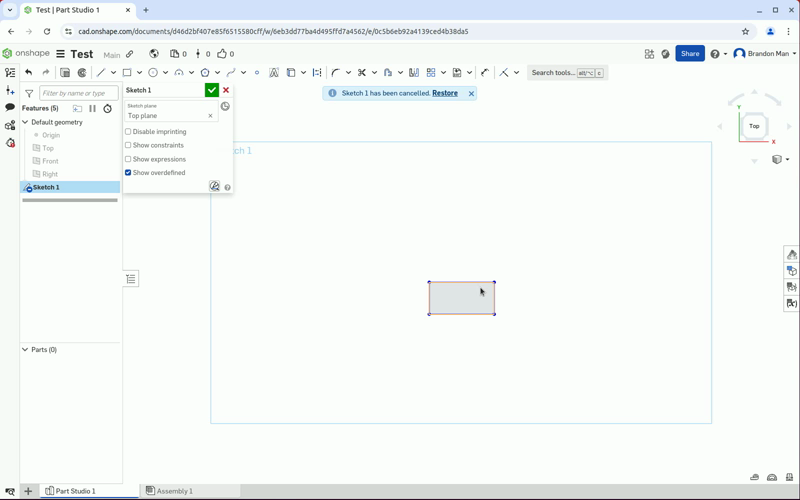
click(480, 287)
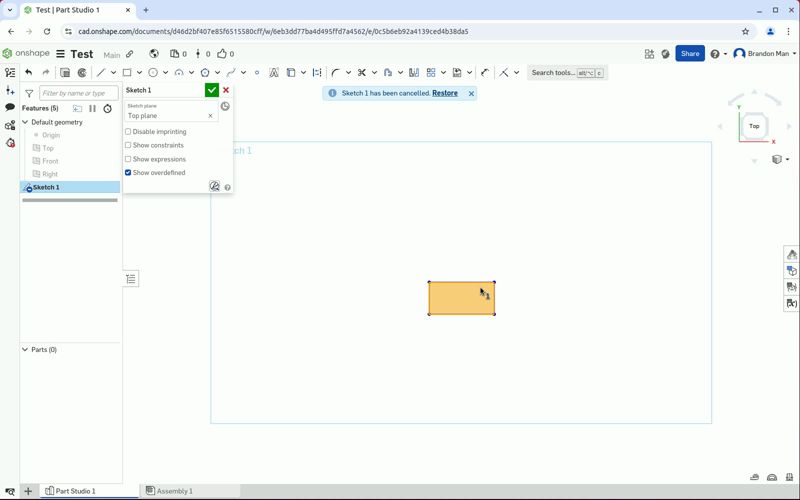
mouse_move(73, 352)
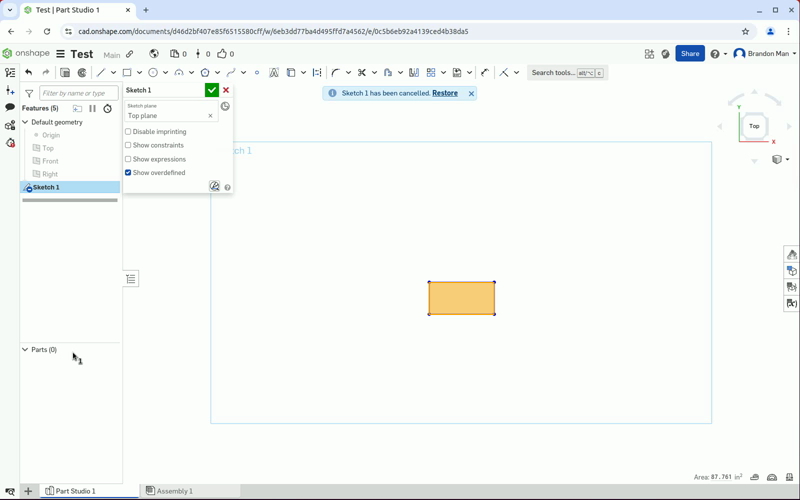
key(shift+y)
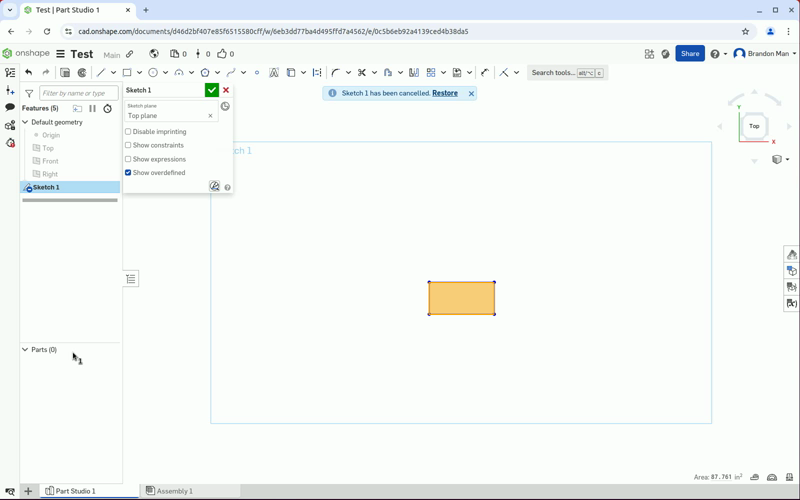
key(shift+e)
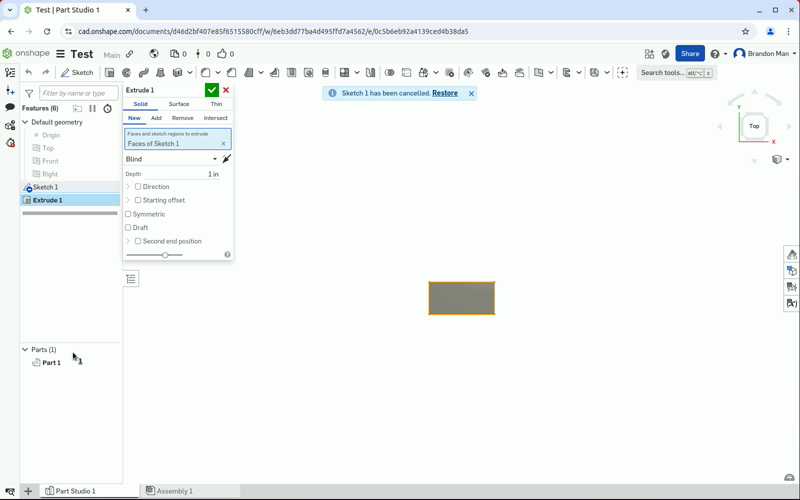
mouse_move(143, 106)
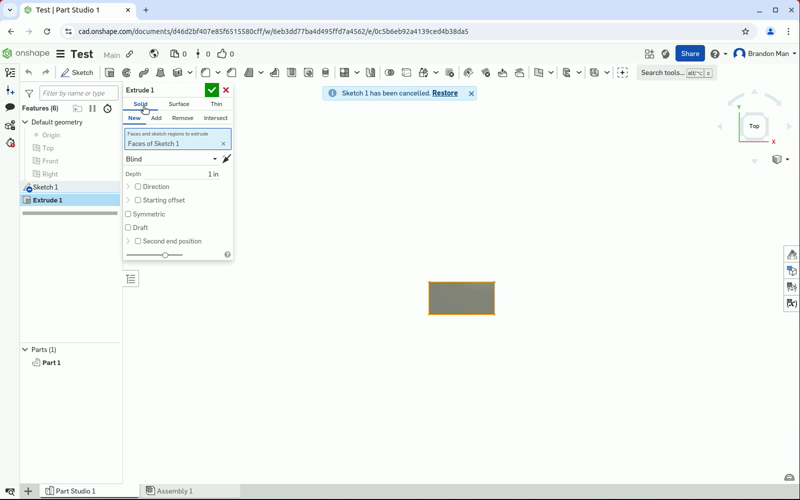
click(143, 106)
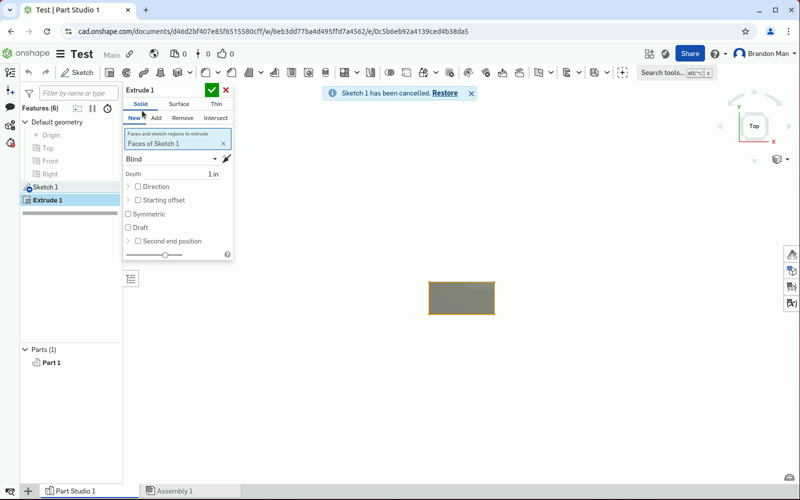
mouse_move(137, 120)
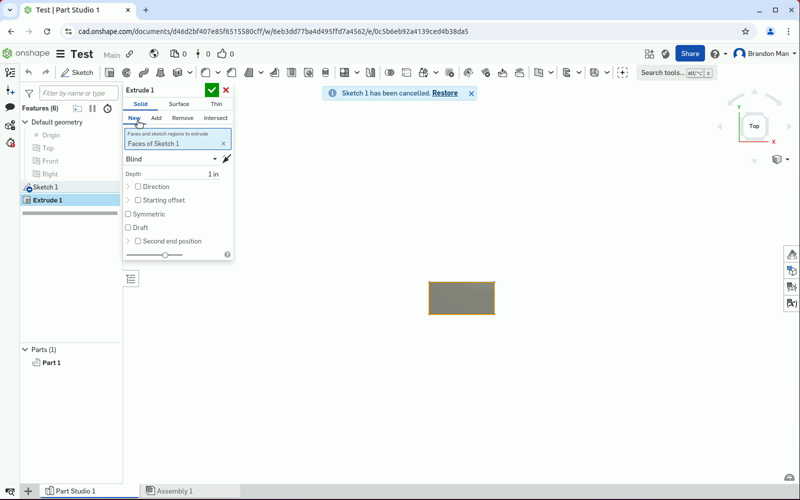
click(137, 120)
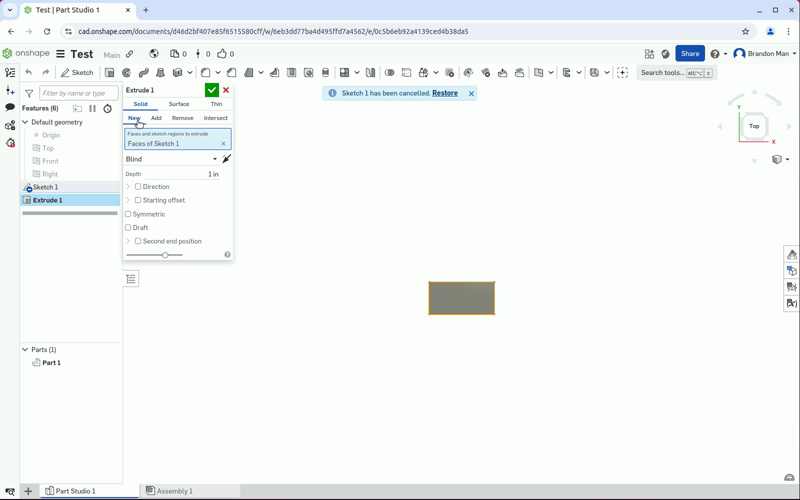
key(tab, 4)
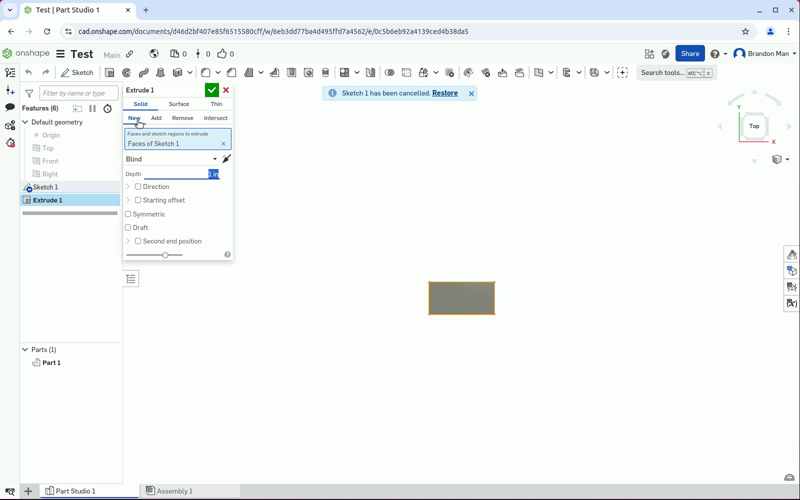
text(7.943)
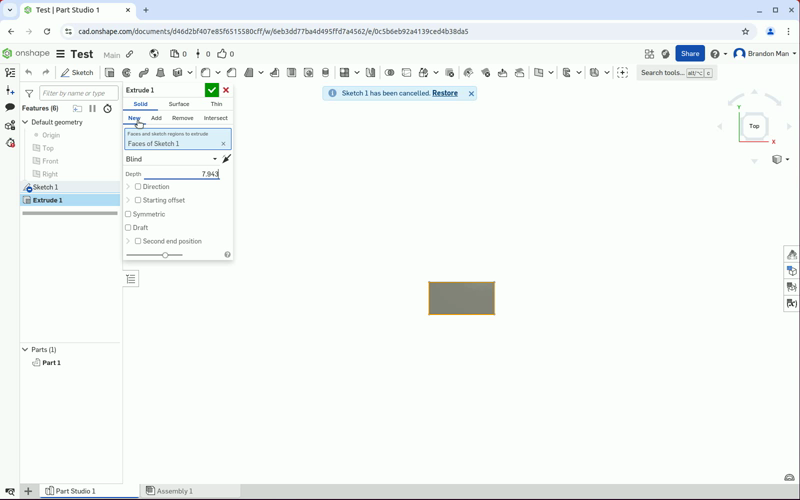
key(enter)
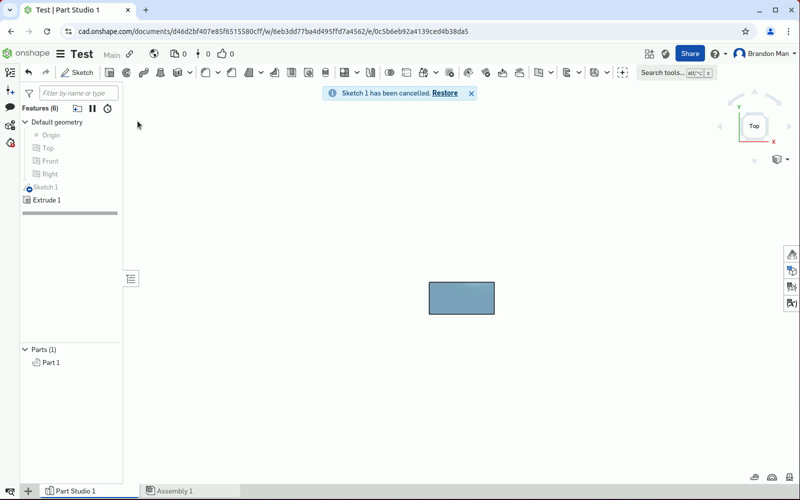
key(shift+h)
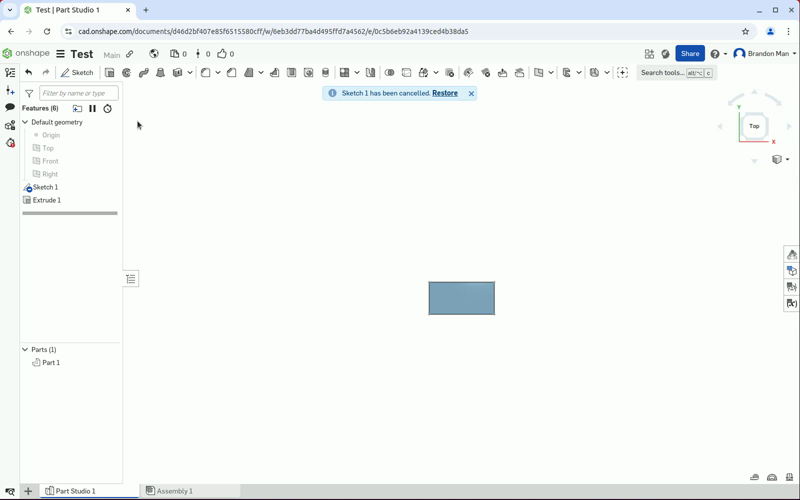
key(shift+h)
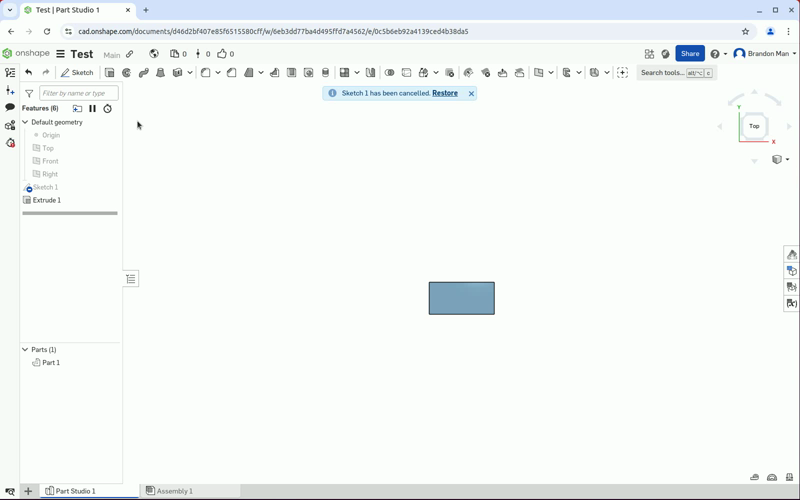
mouse_move(73, 189)
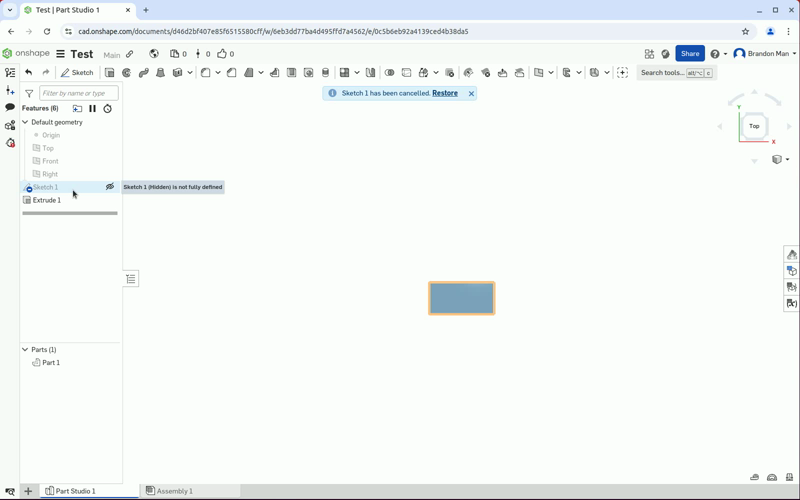
click(73, 189)
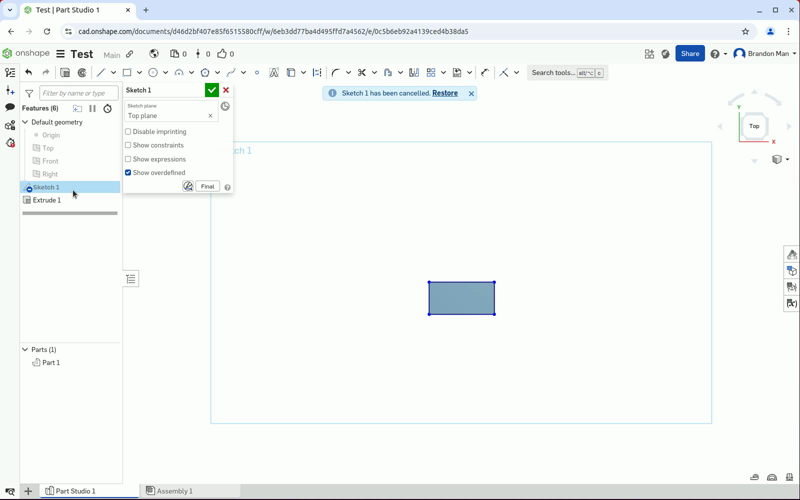
mouse_move(229, 92)
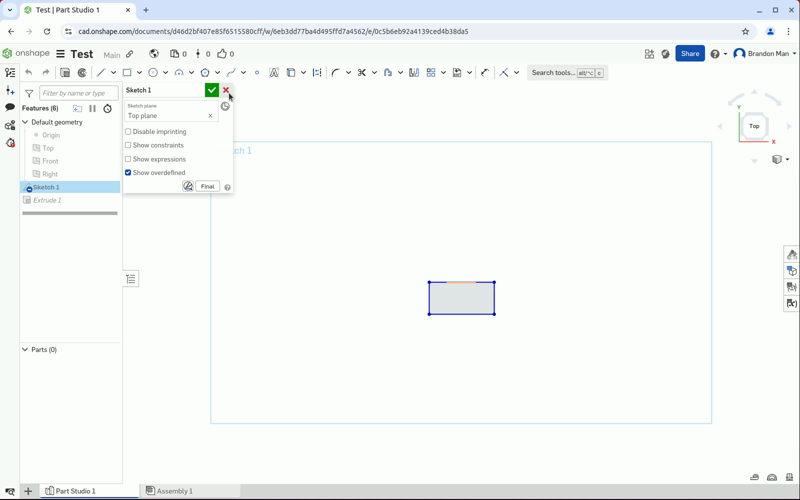
click(229, 92)
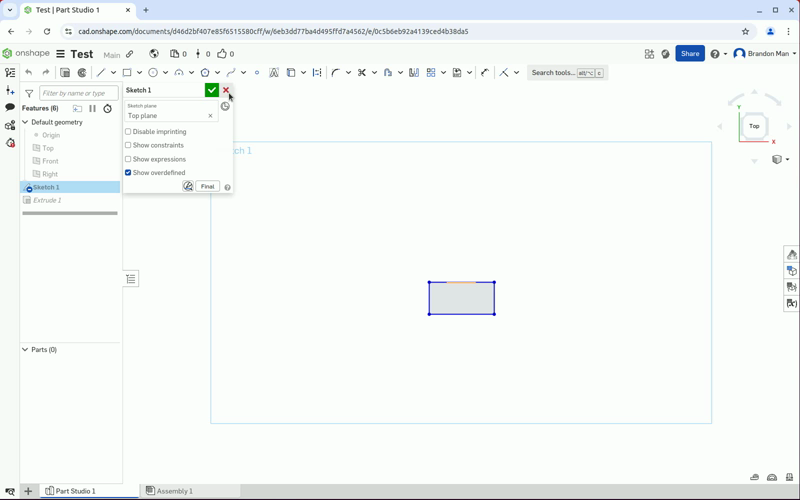
key(shift+s)
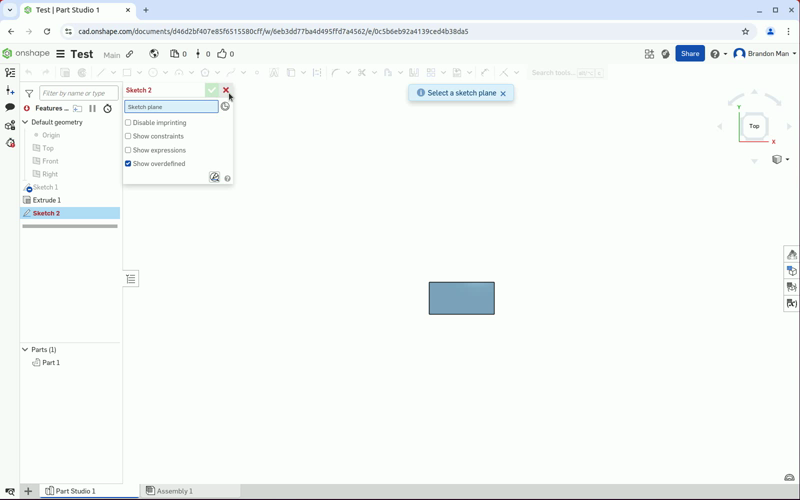
mouse_move(73, 150)
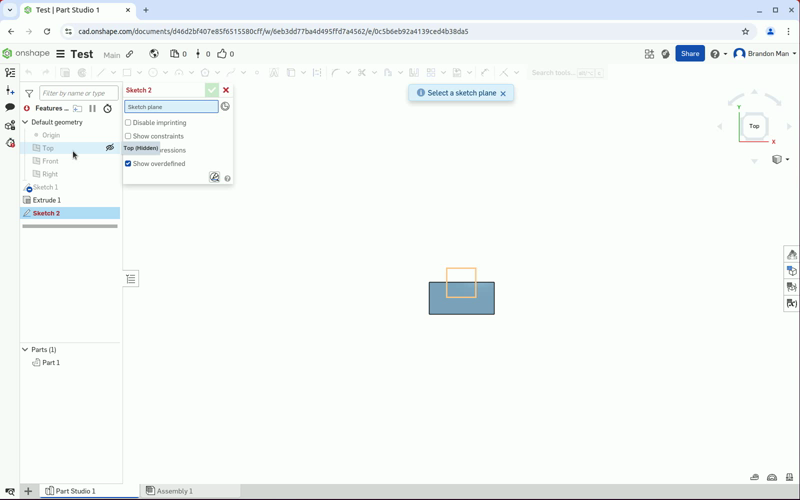
click(73, 150)
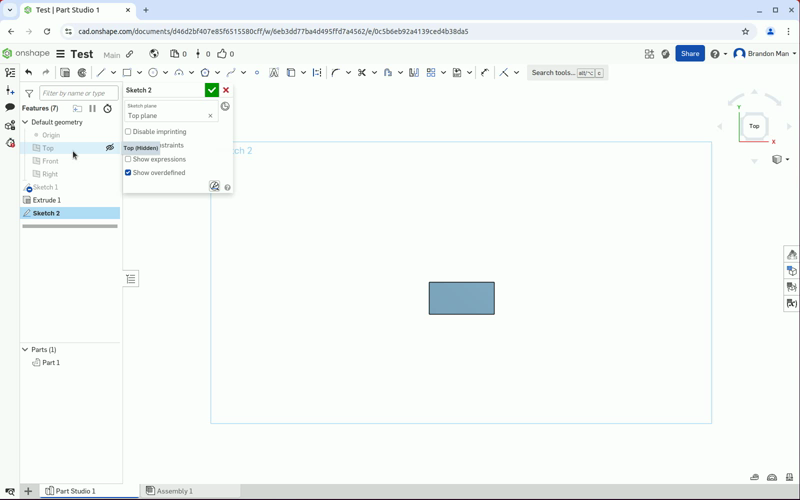
mouse_move(73, 352)
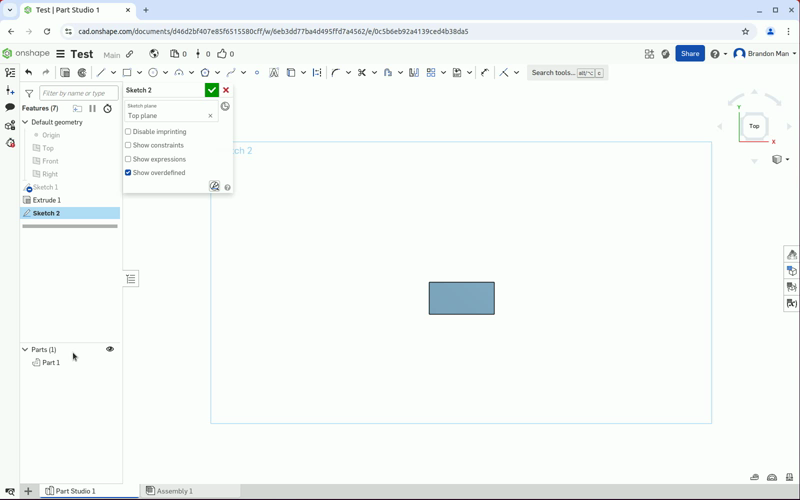
key(y)
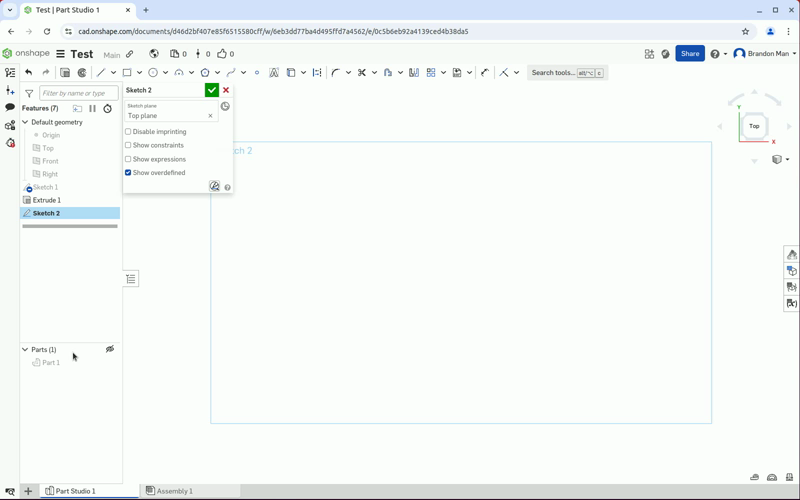
key(l)
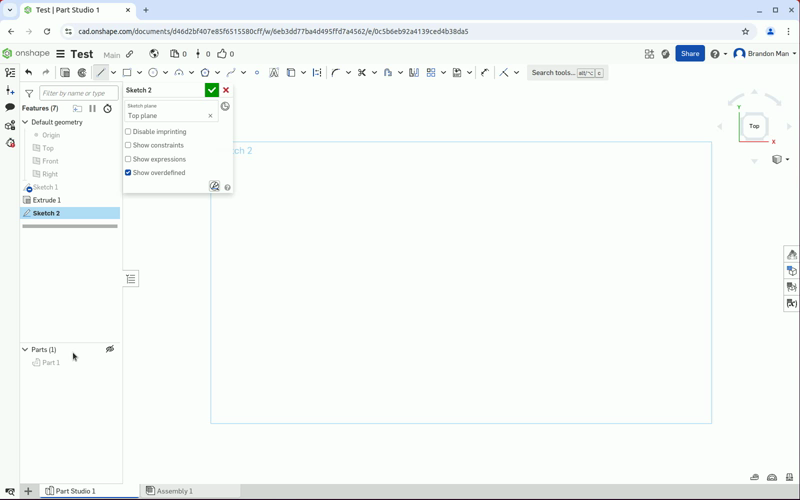
key_down(shift)
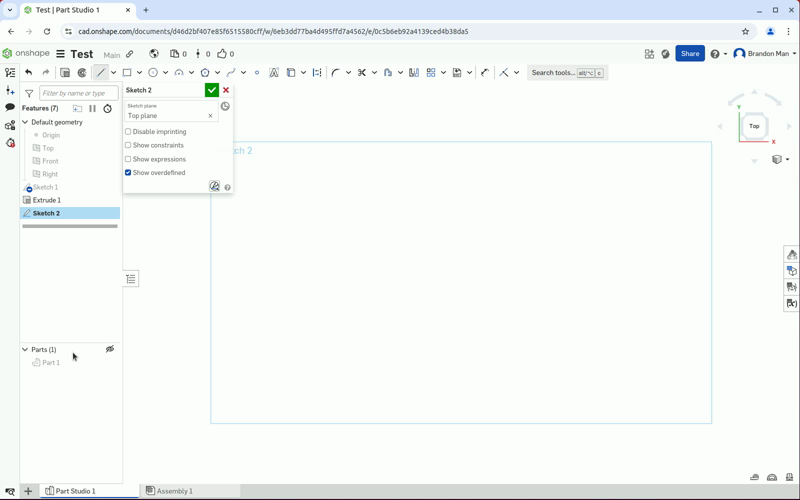
mouse_move(389, 282)
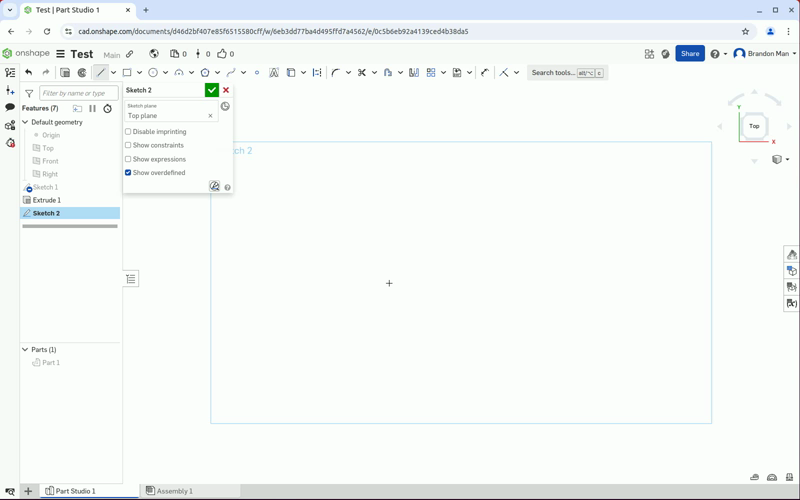
click(389, 282)
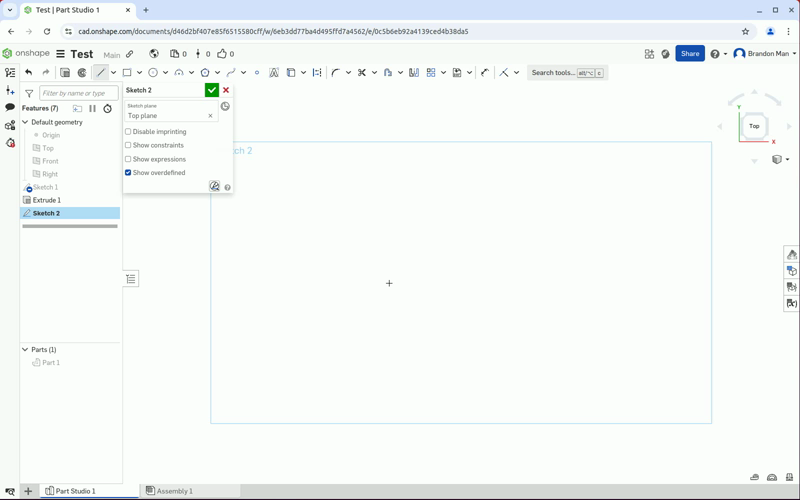
key_up(shift)
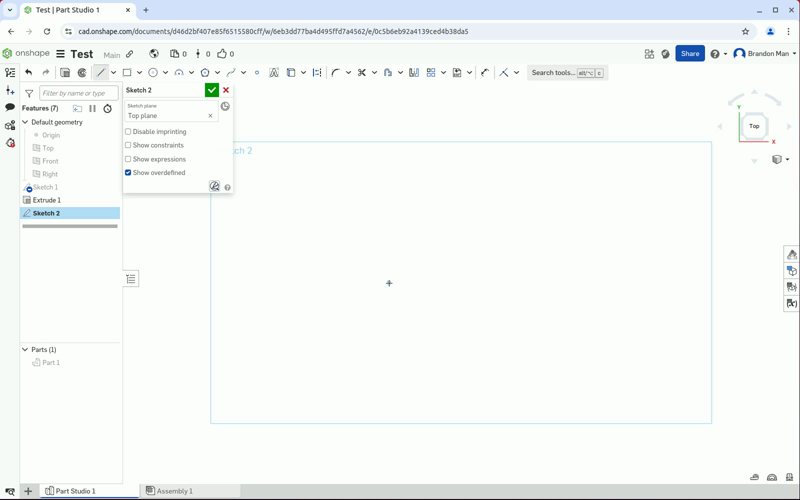
key_down(shift)
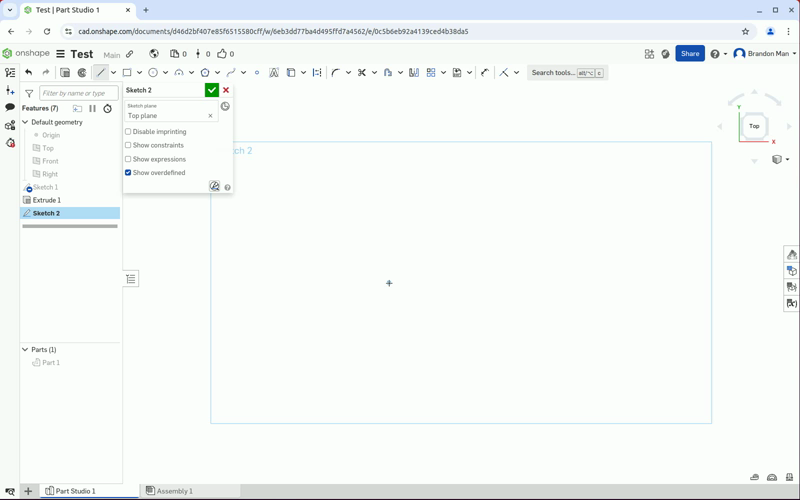
mouse_move(419, 282)
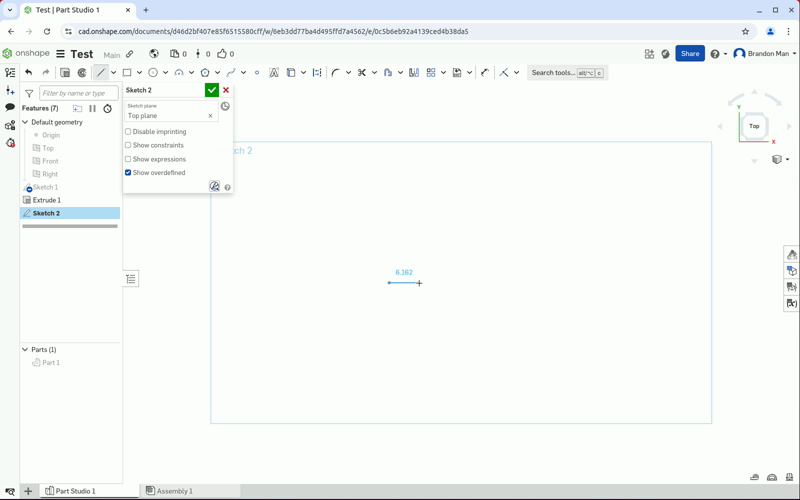
mouse_move(428, 282)
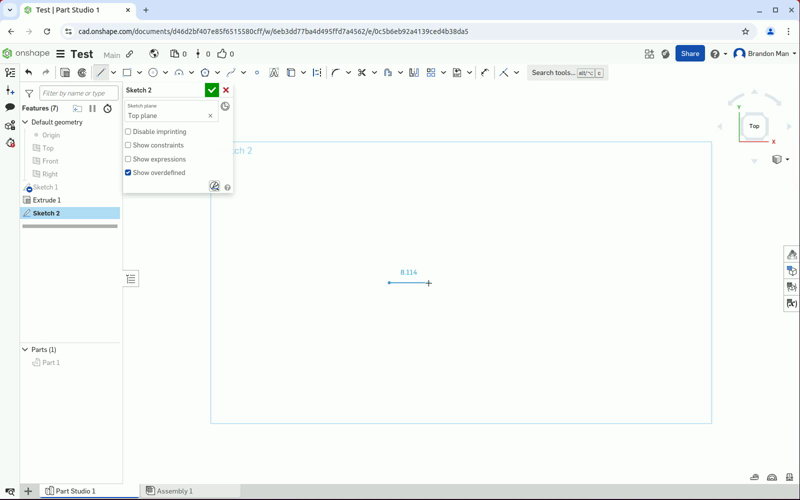
click(428, 282)
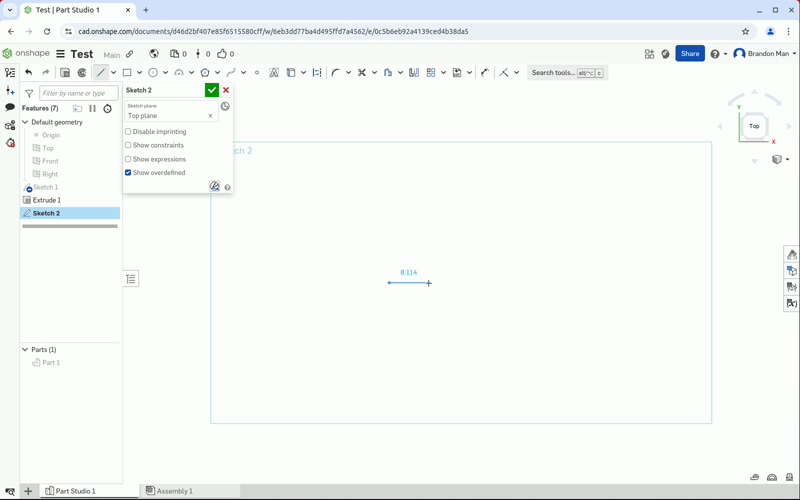
key_up(shift)
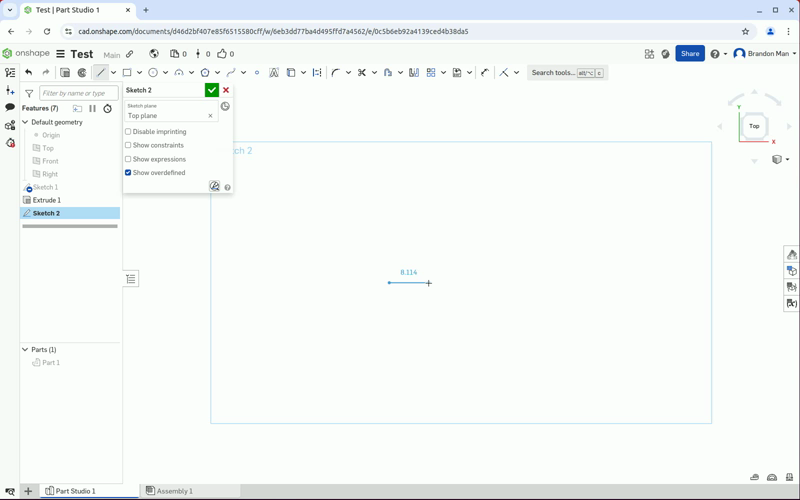
key_down(shift)
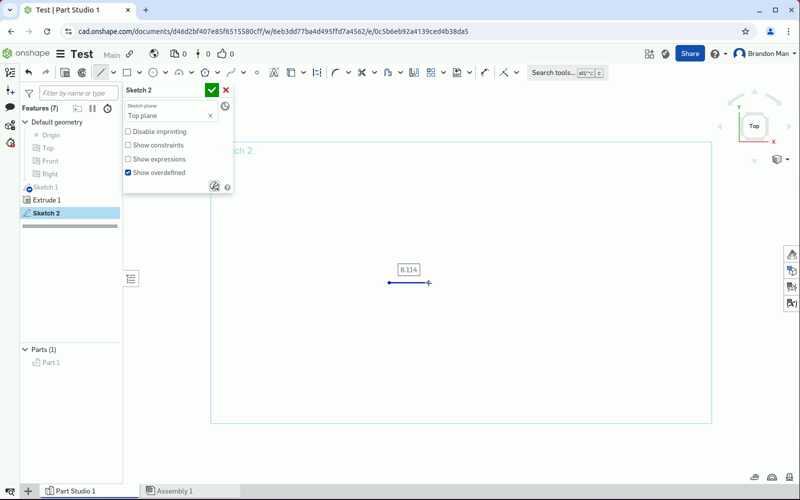
mouse_move(493, 282)
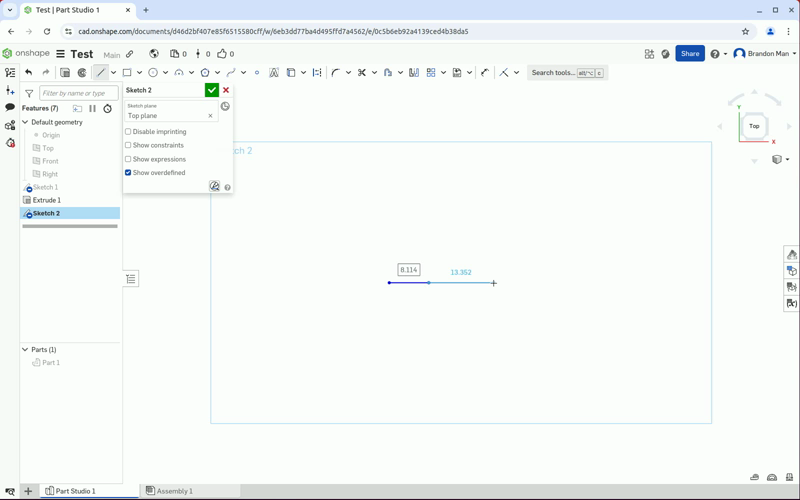
click(493, 282)
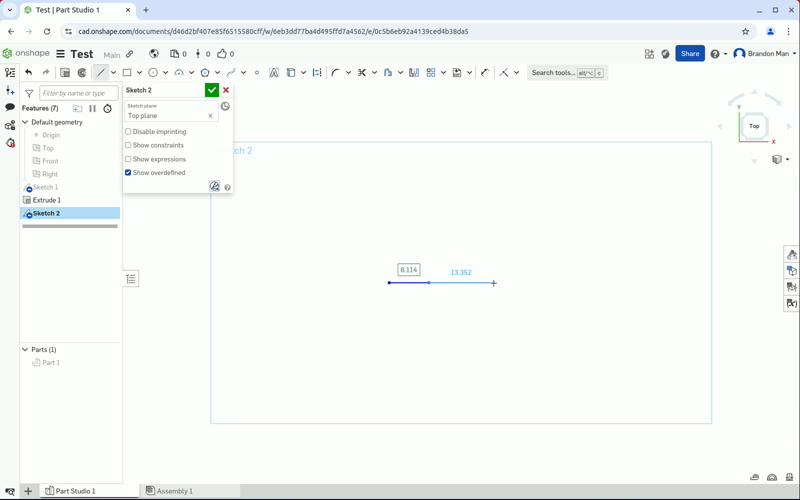
key_up(shift)
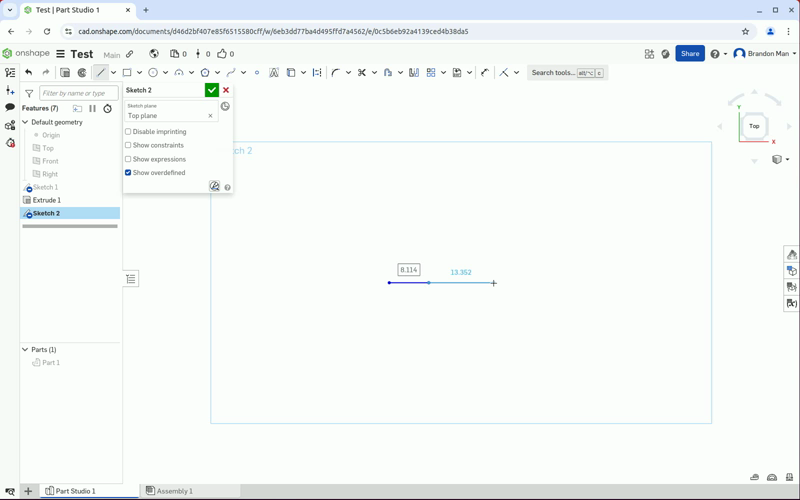
key_down(shift)
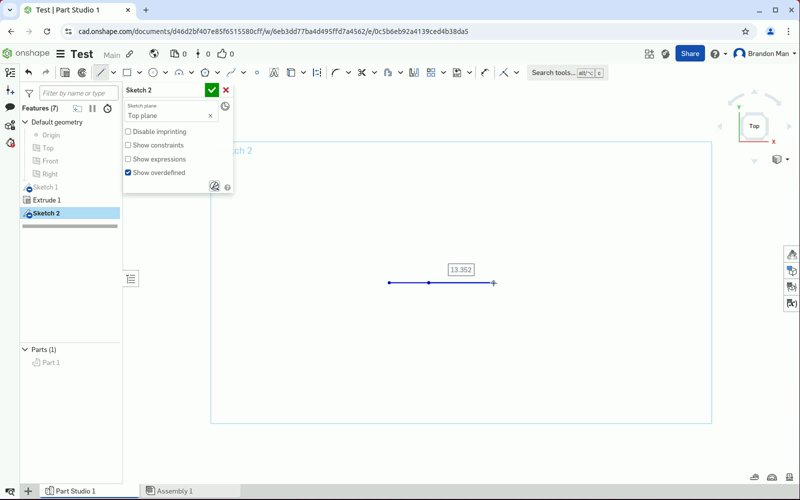
mouse_move(523, 282)
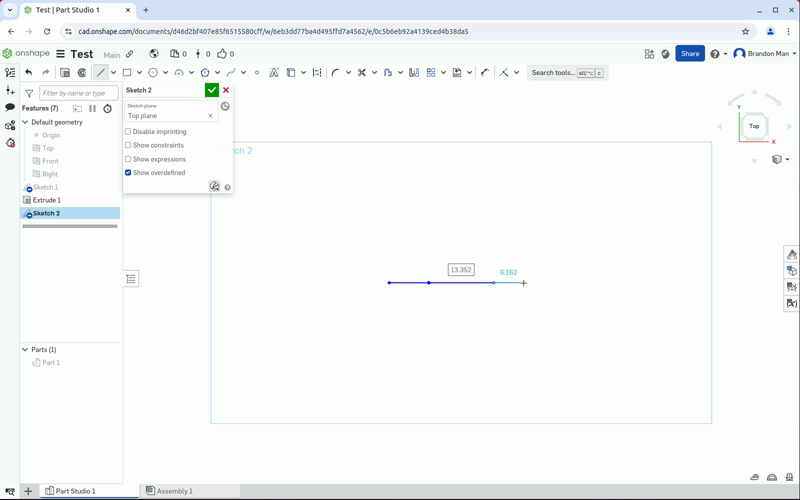
mouse_move(533, 282)
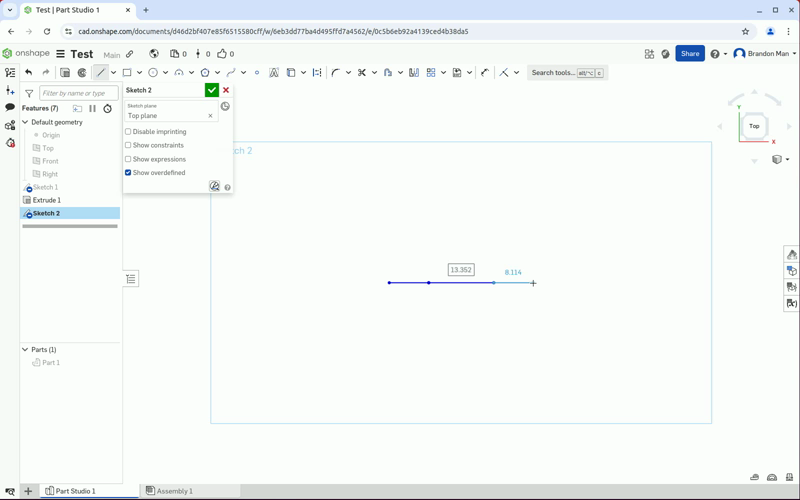
click(533, 282)
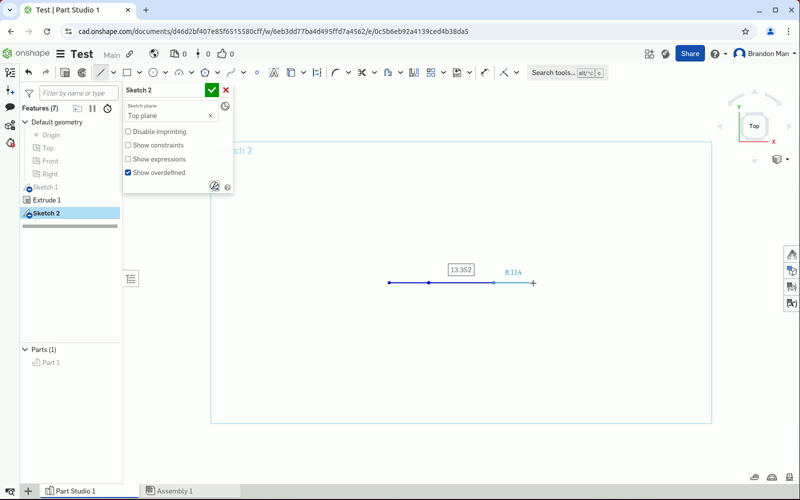
key_up(shift)
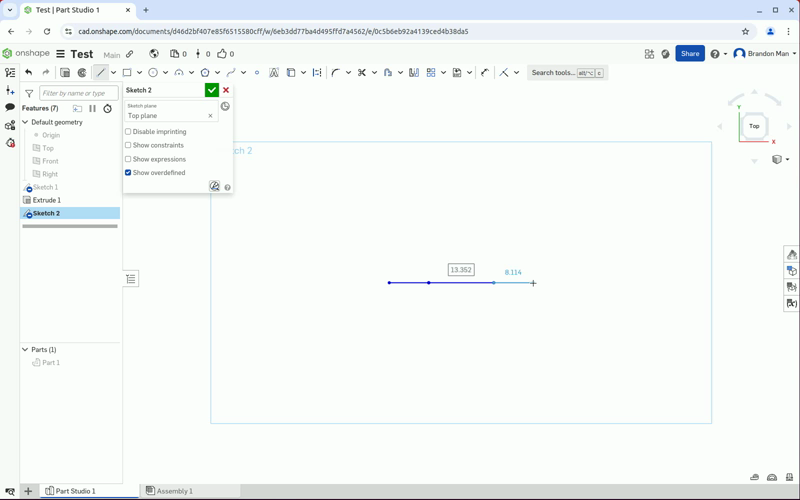
key_down(shift)
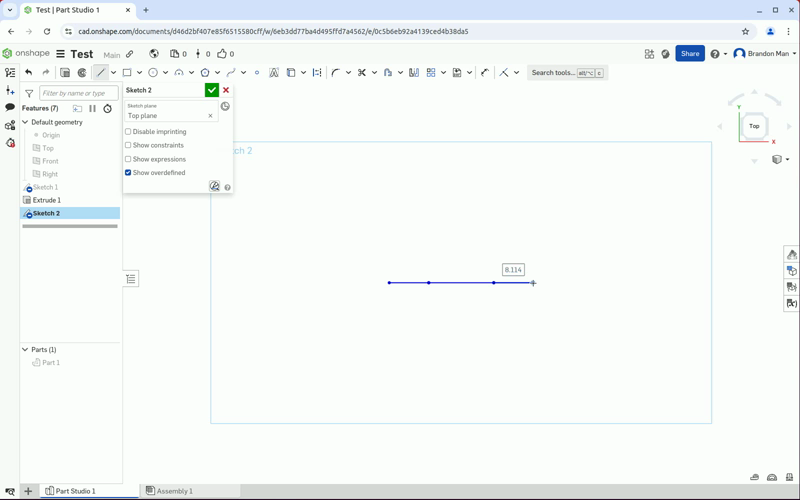
mouse_move(563, 282)
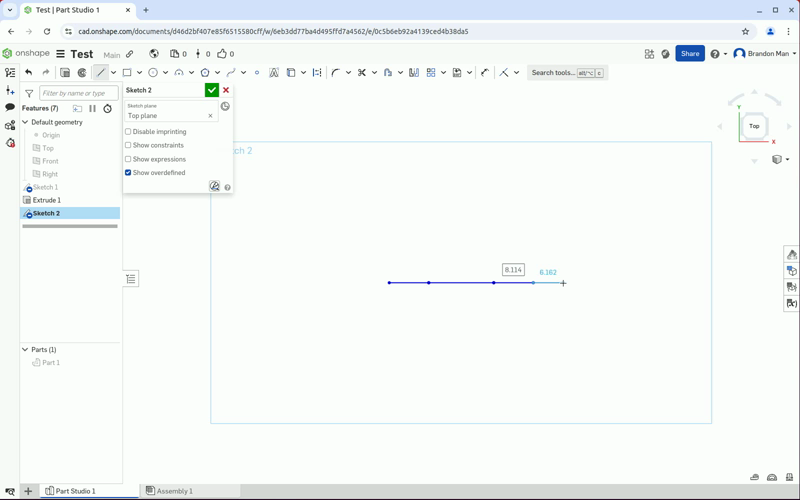
mouse_move(533, 232)
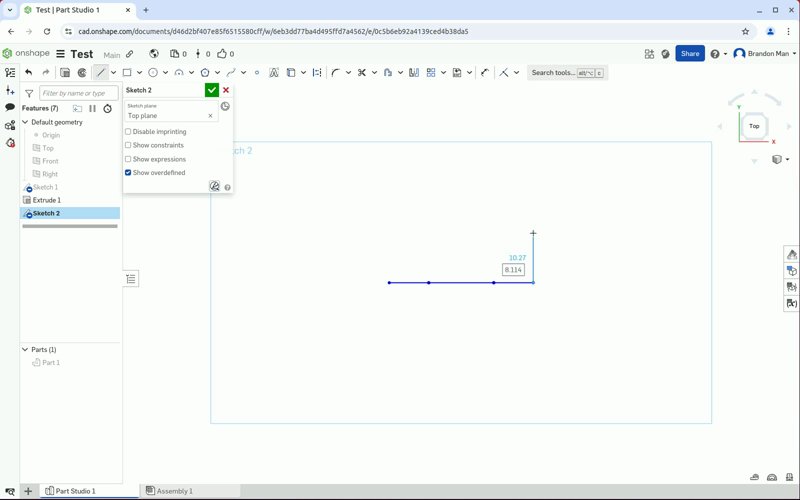
click(533, 232)
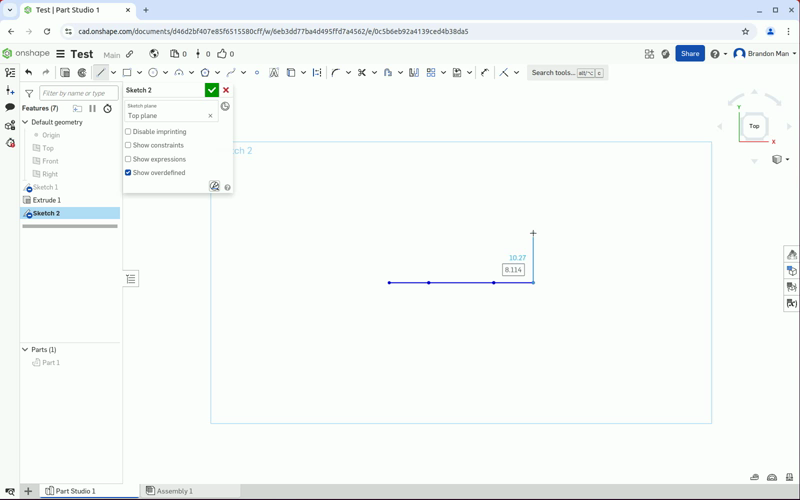
key_up(shift)
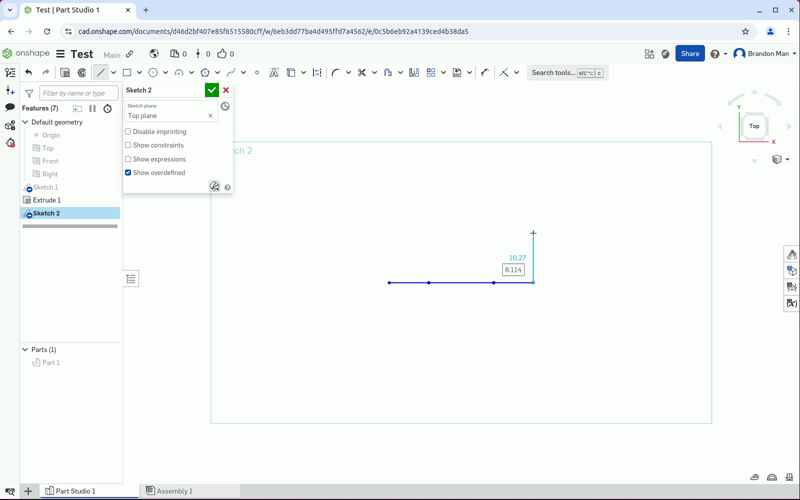
key_down(shift)
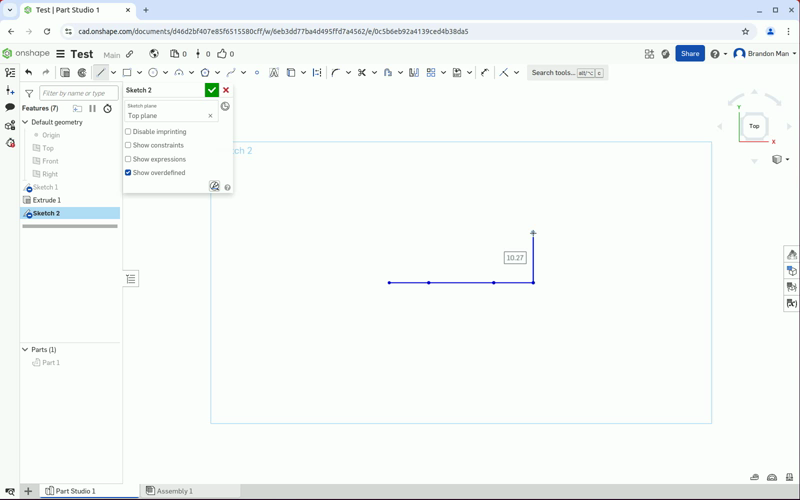
mouse_move(389, 232)
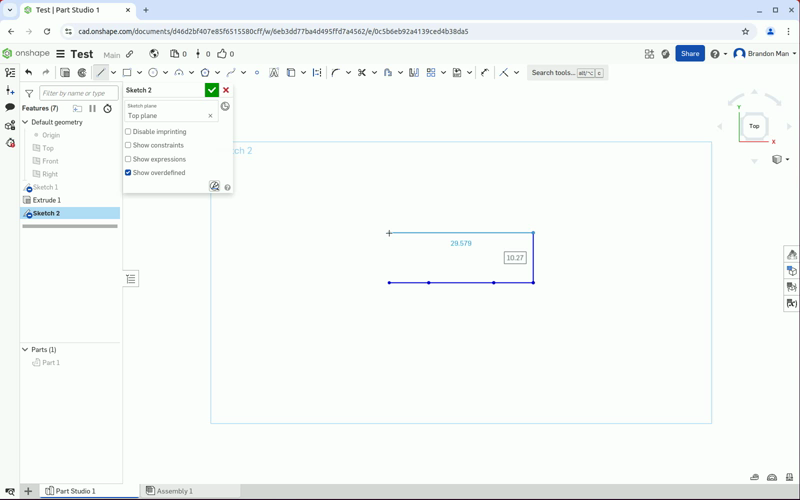
click(389, 232)
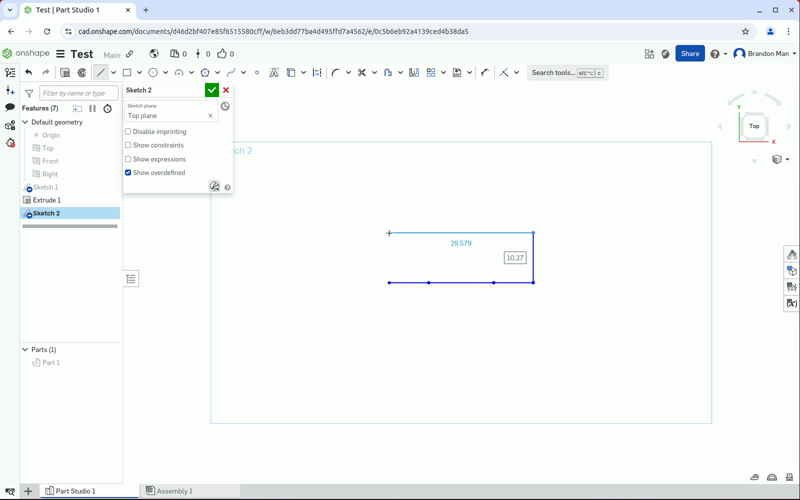
key_up(shift)
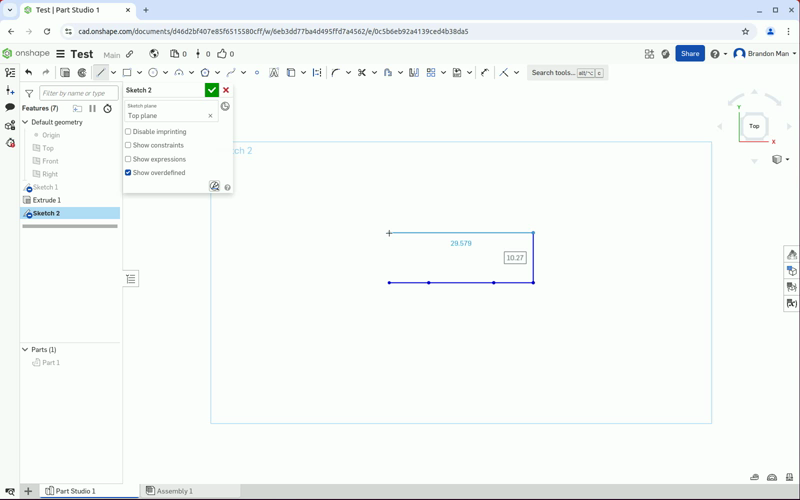
mouse_move(419, 232)
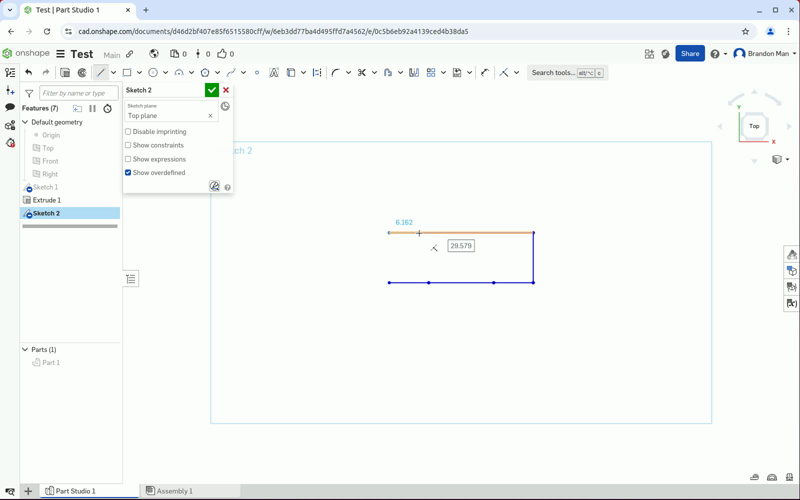
key_down(shift)
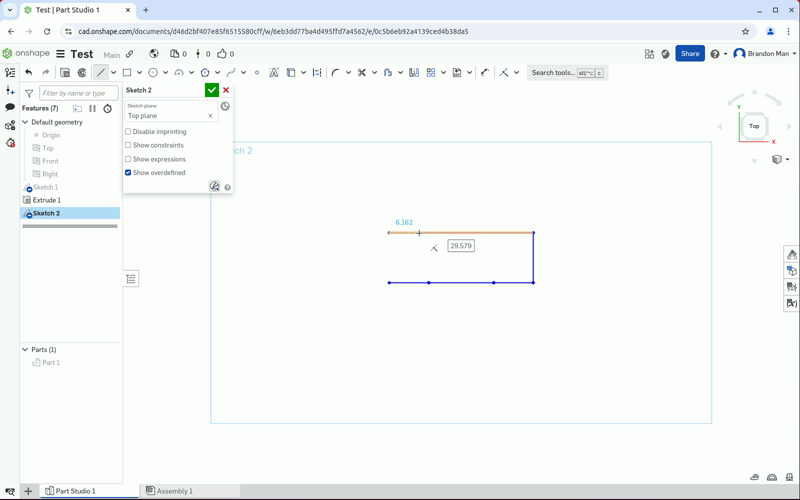
mouse_move(389, 282)
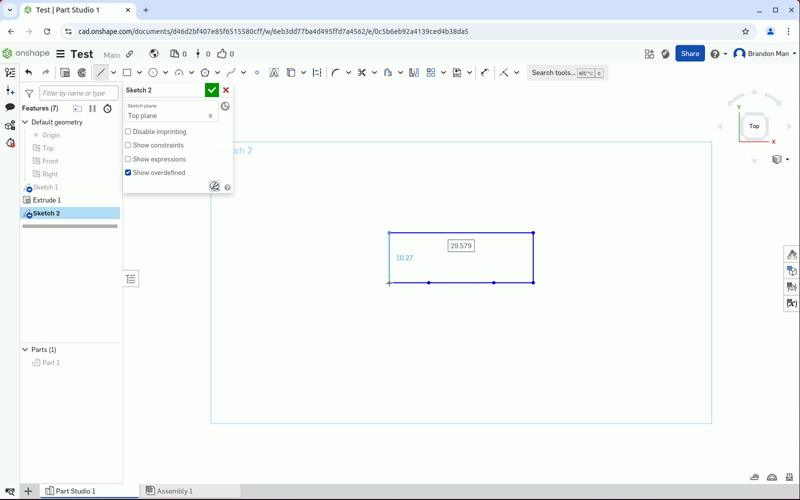
key_up(shift)
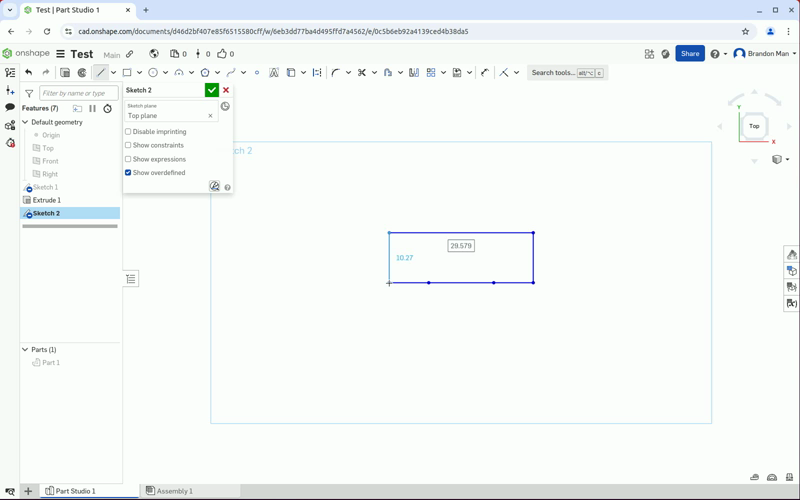
click(389, 282)
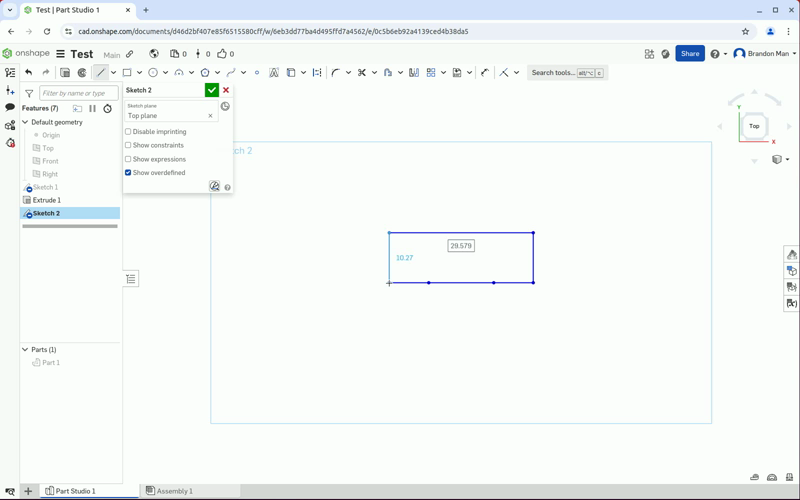
key(esc)
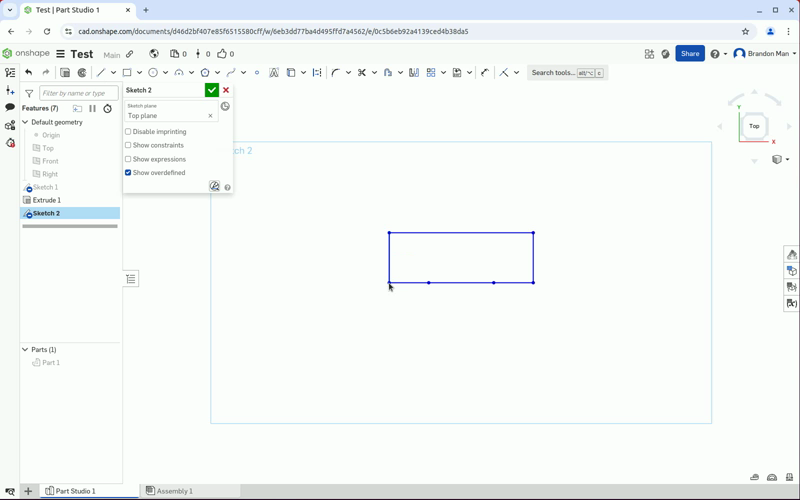
mouse_move(480, 275)
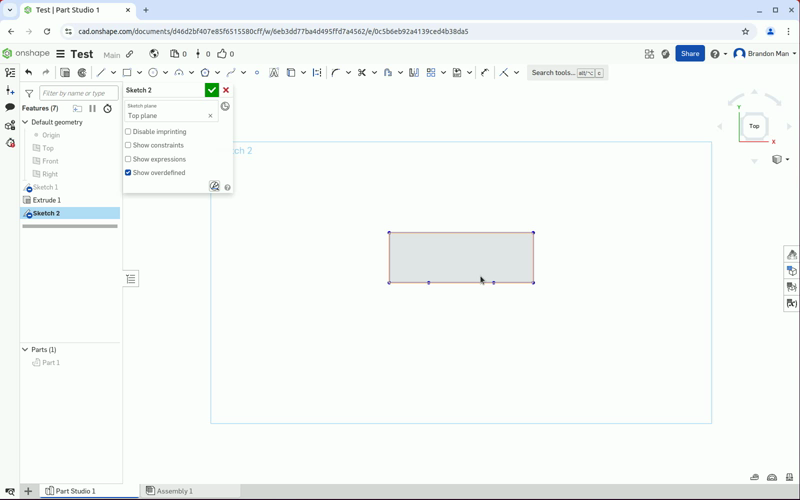
click(480, 275)
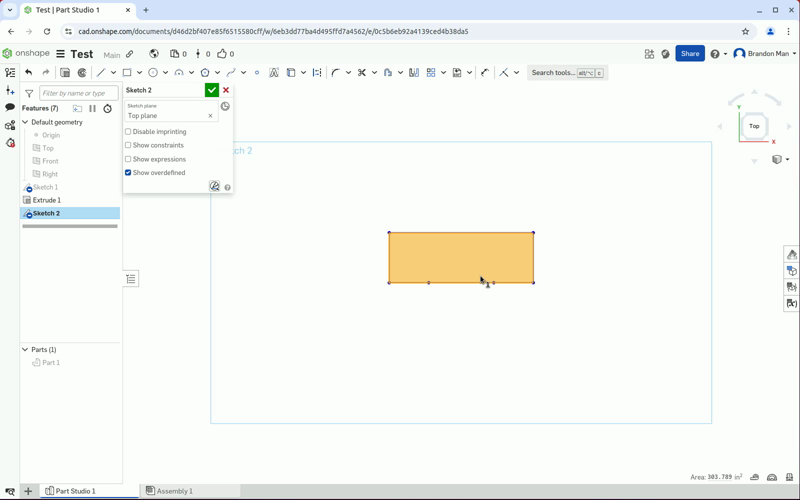
mouse_move(73, 352)
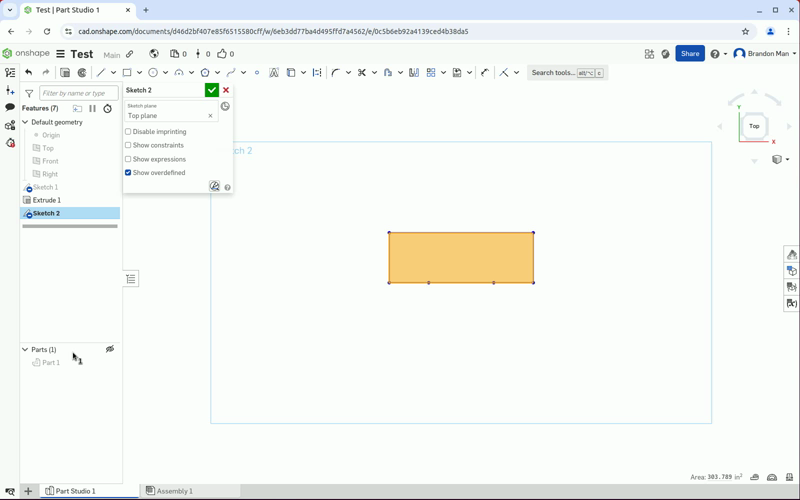
key(shift+y)
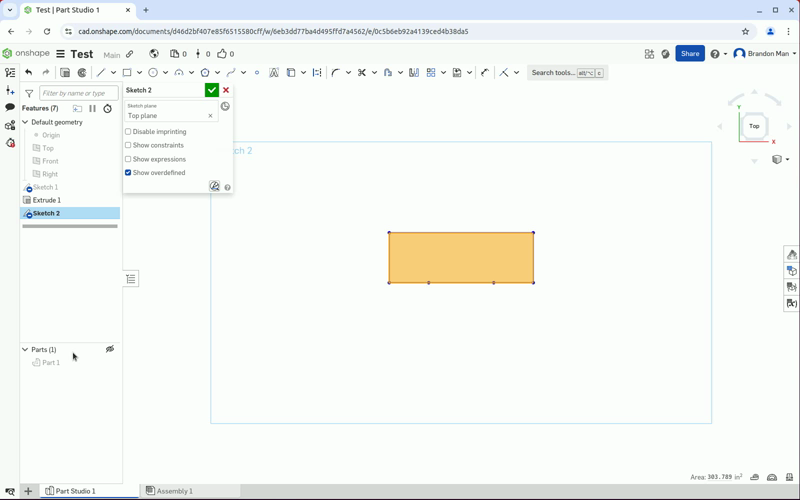
key(shift+e)
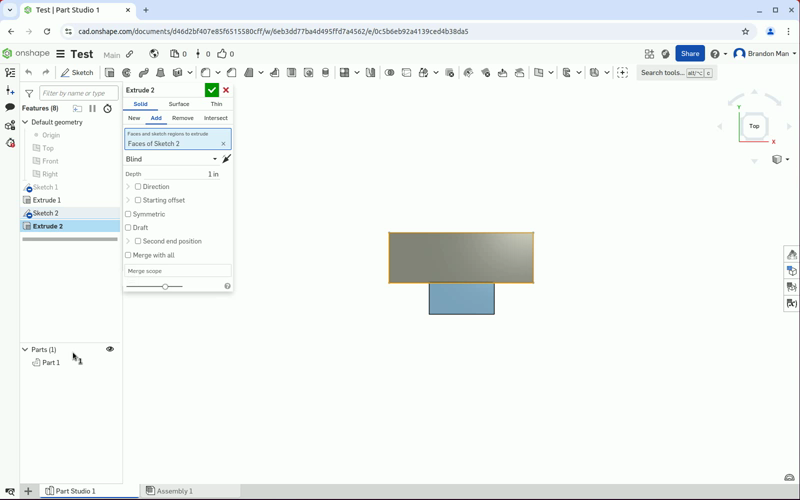
mouse_move(143, 106)
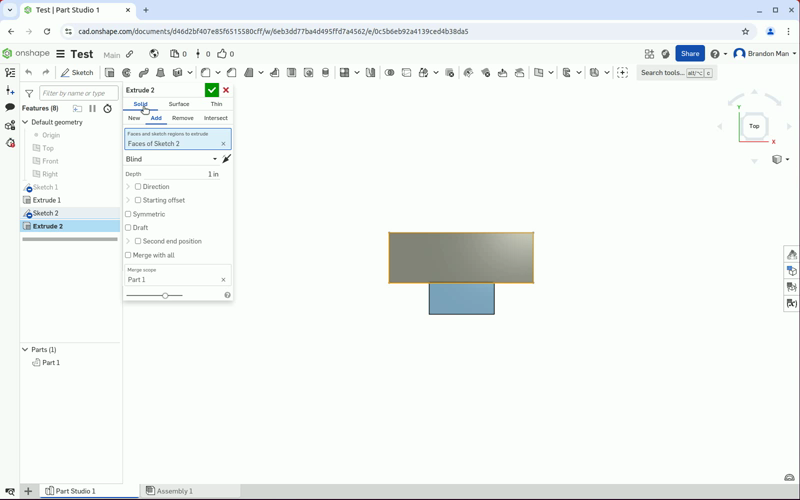
click(143, 106)
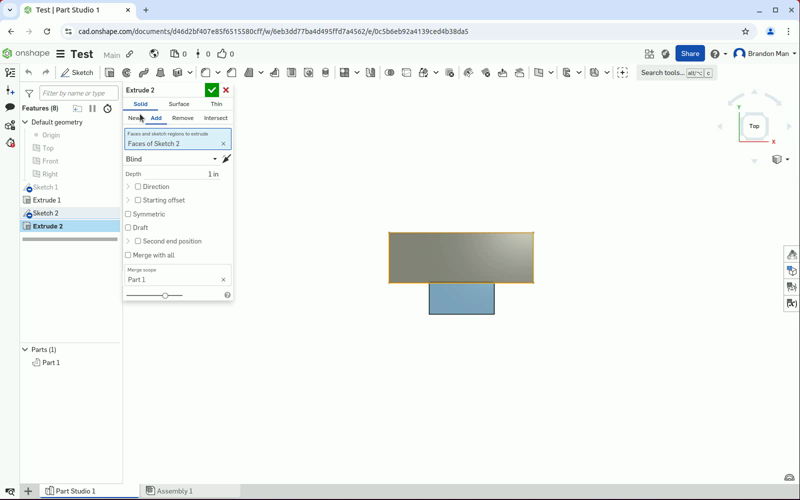
mouse_move(137, 120)
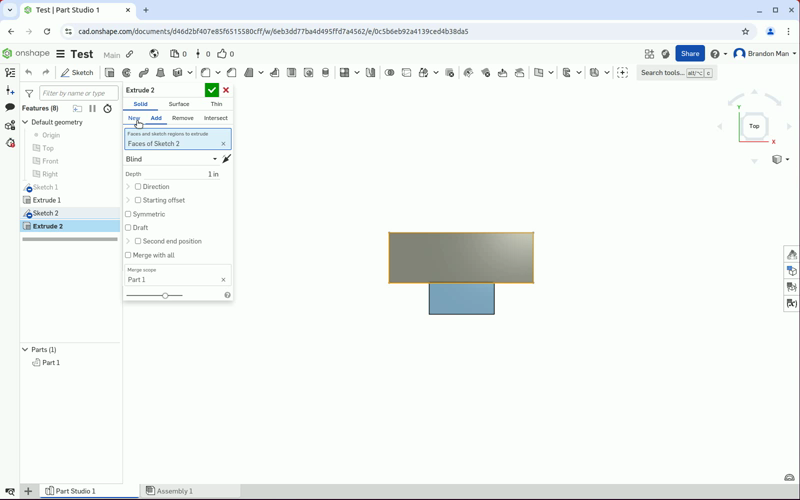
click(137, 120)
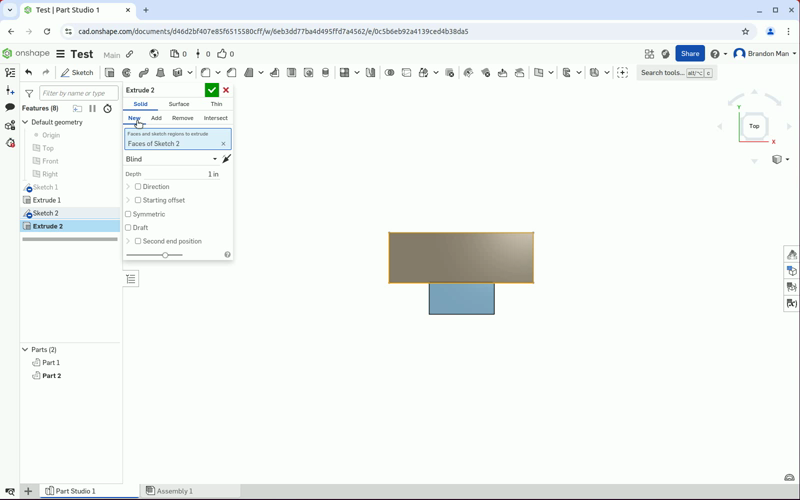
key(tab, 4)
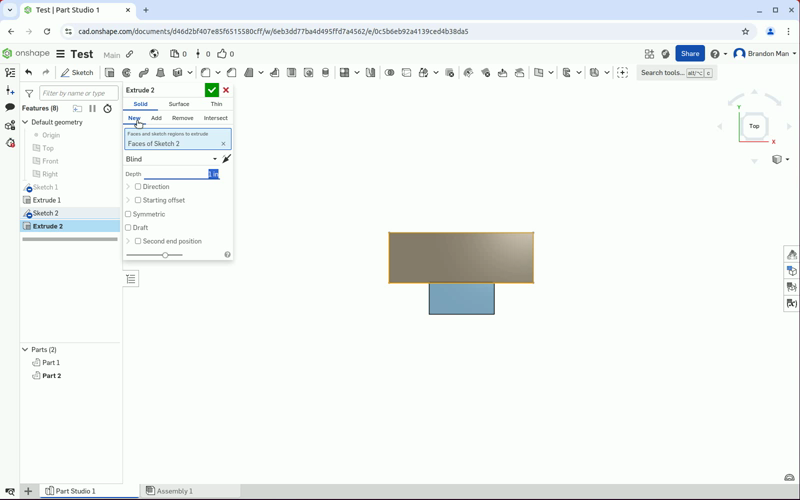
text(7.943)
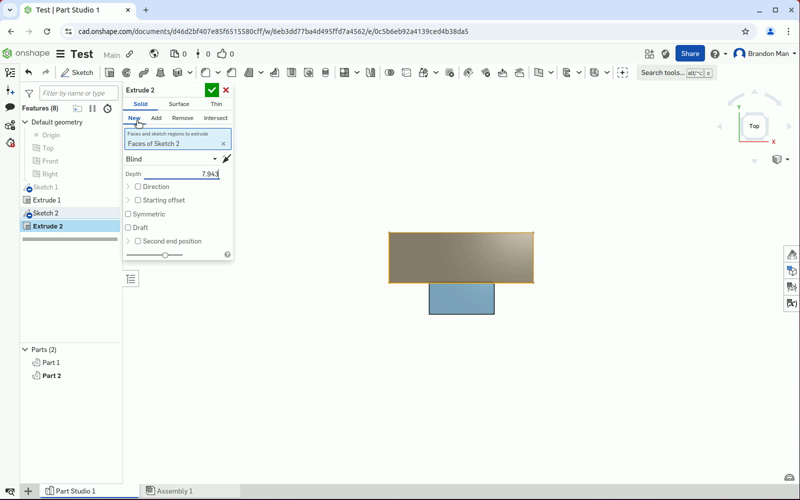
key(enter)
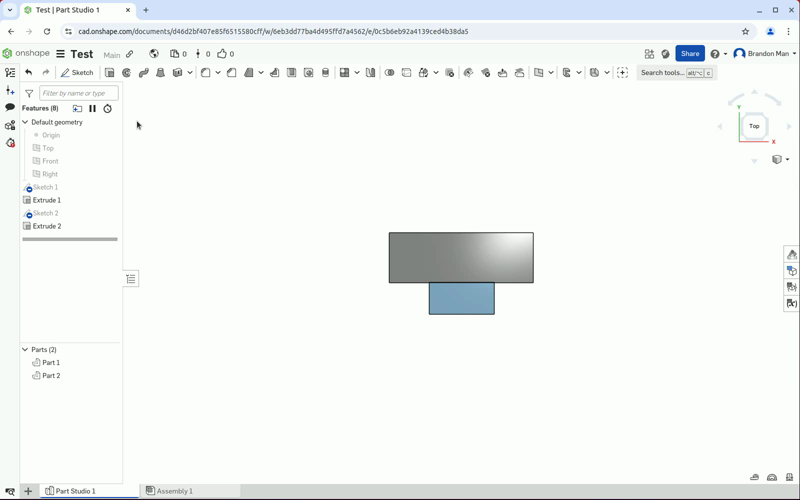
key(shift+h)
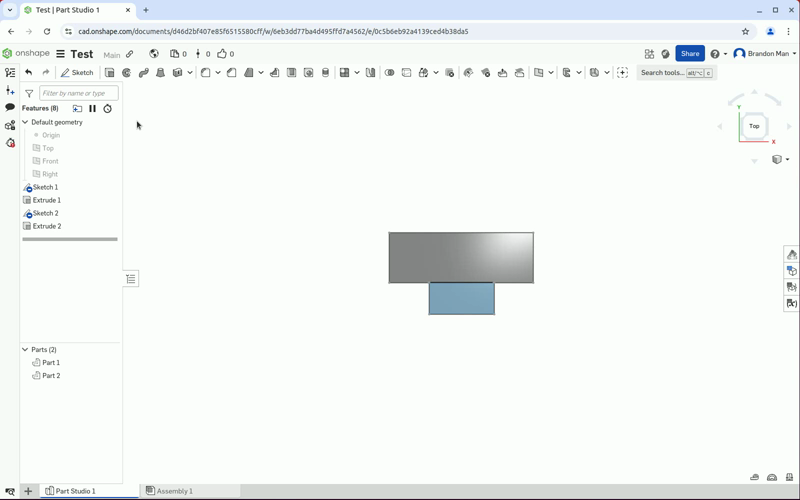
key(shift+h)
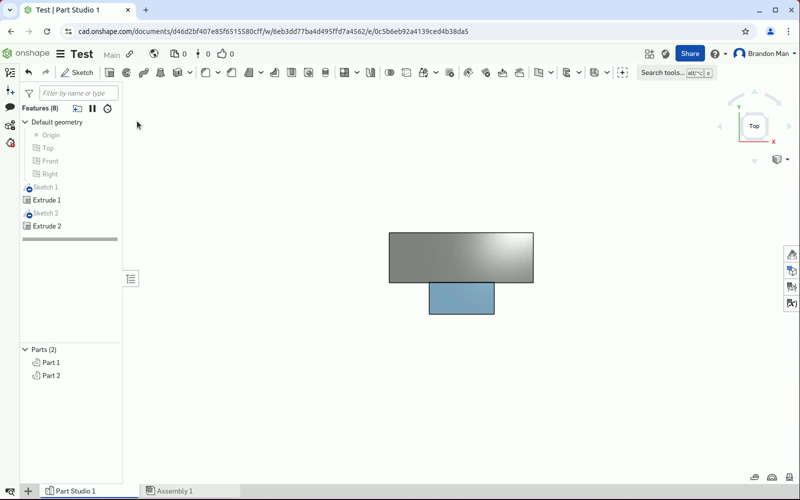
mouse_move(73, 189)
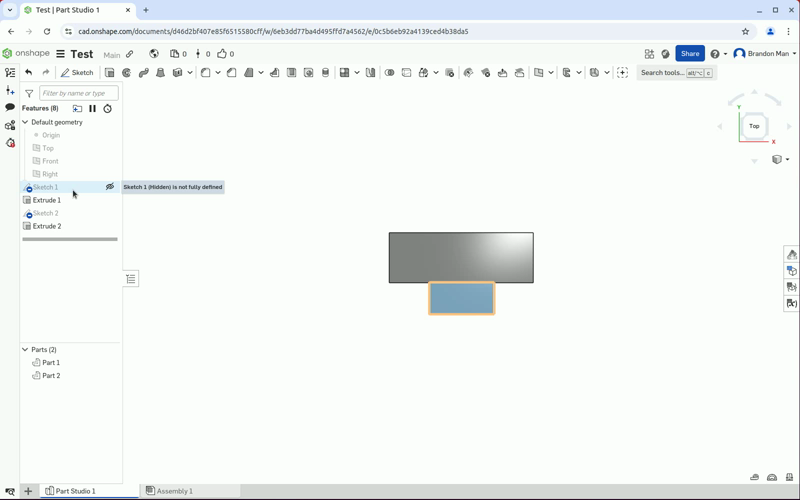
click(73, 189)
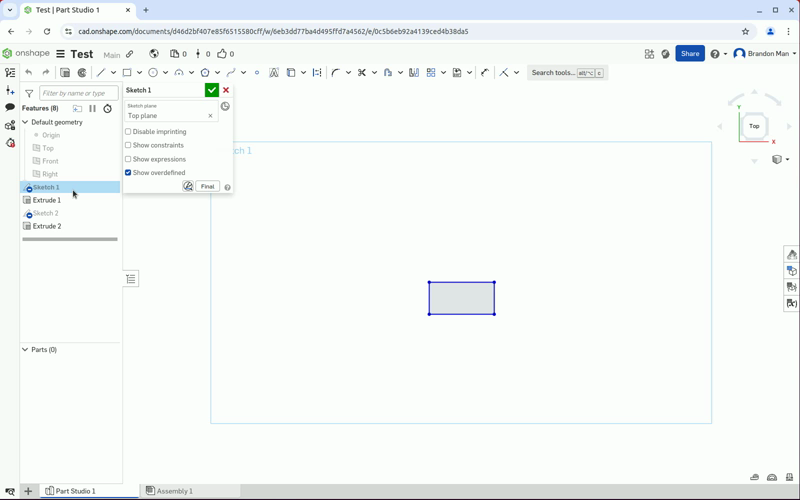
mouse_move(229, 92)
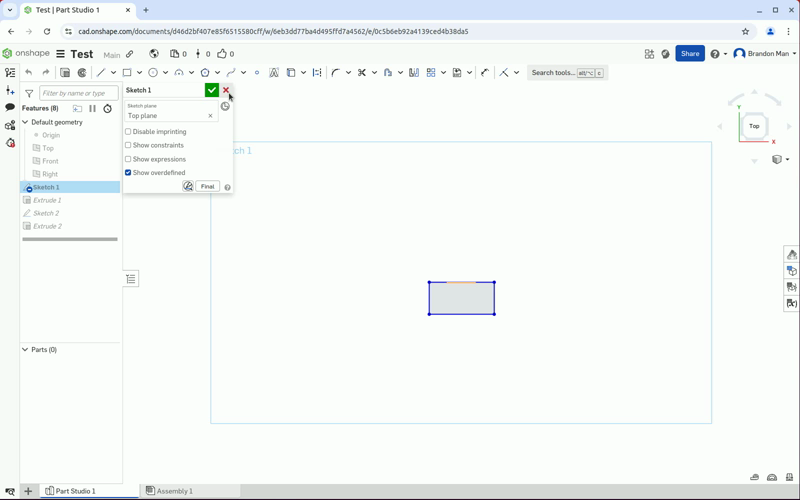
click(229, 92)
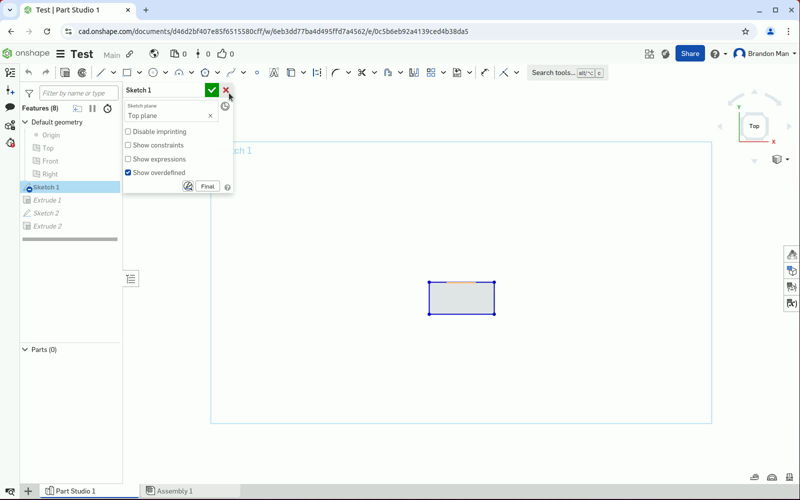
mouse_move(73, 352)
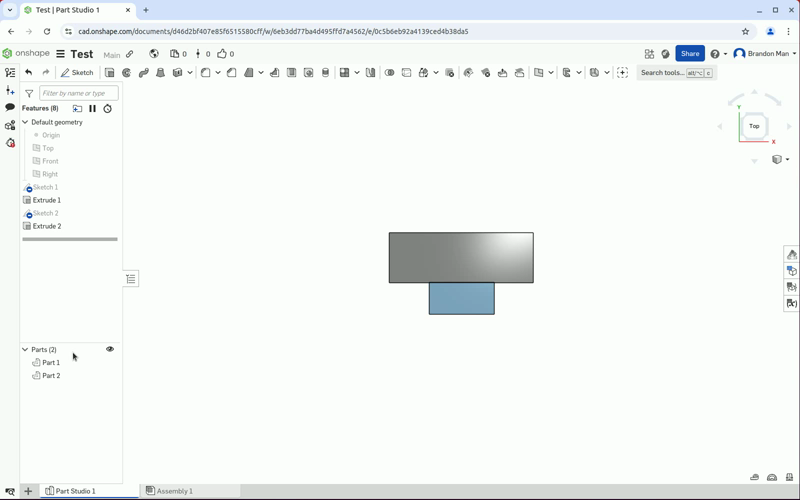
key(y)
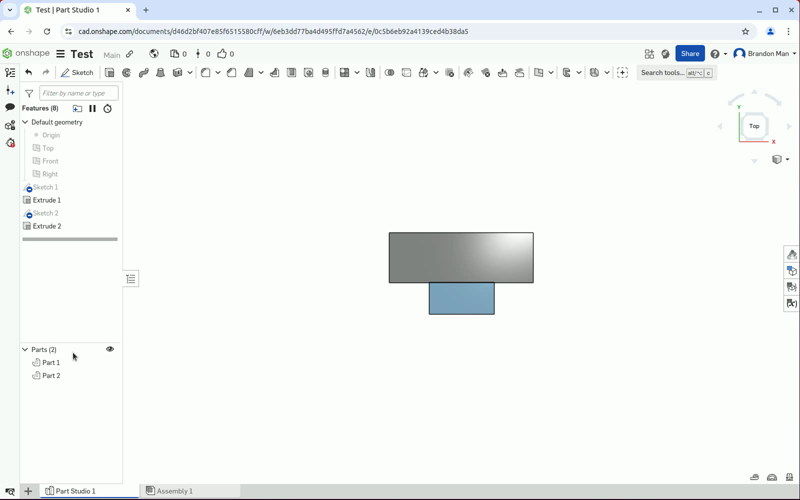
key(shift+p)
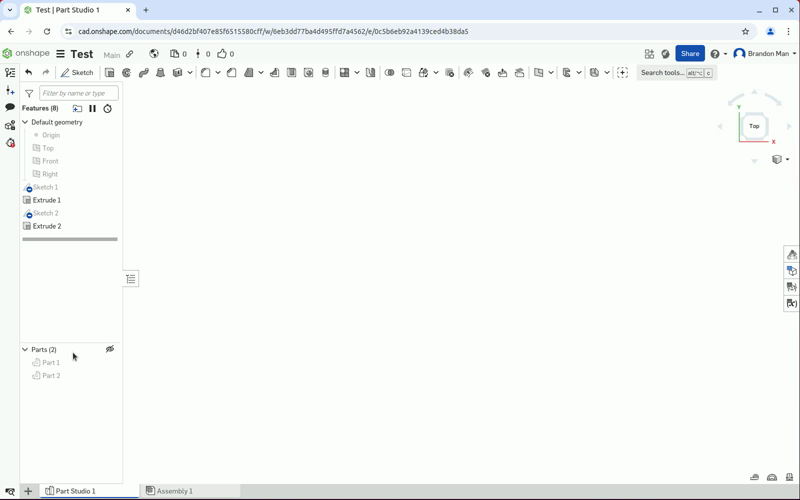
key(space)
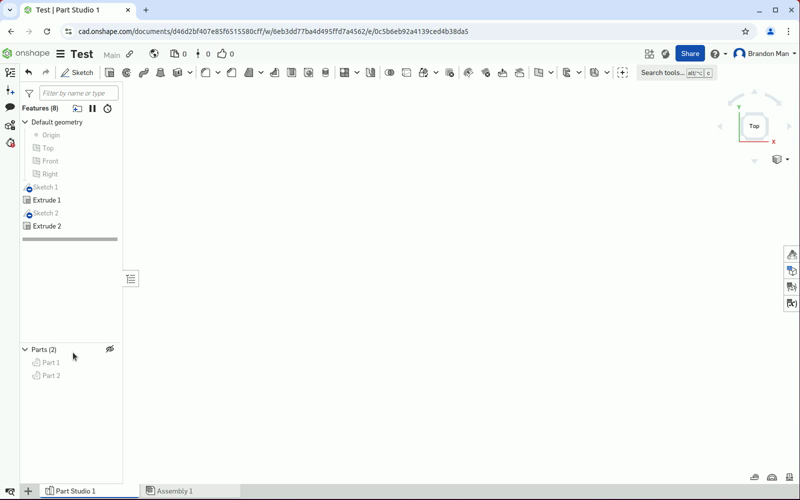
key_down(shift)
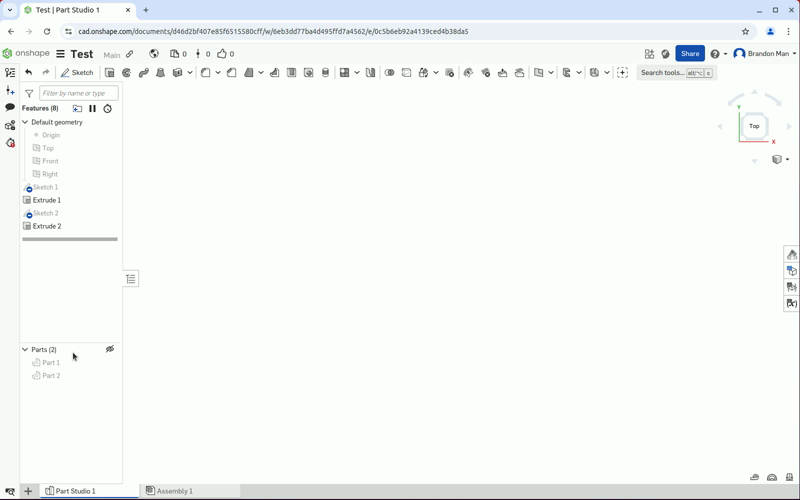
key(up)
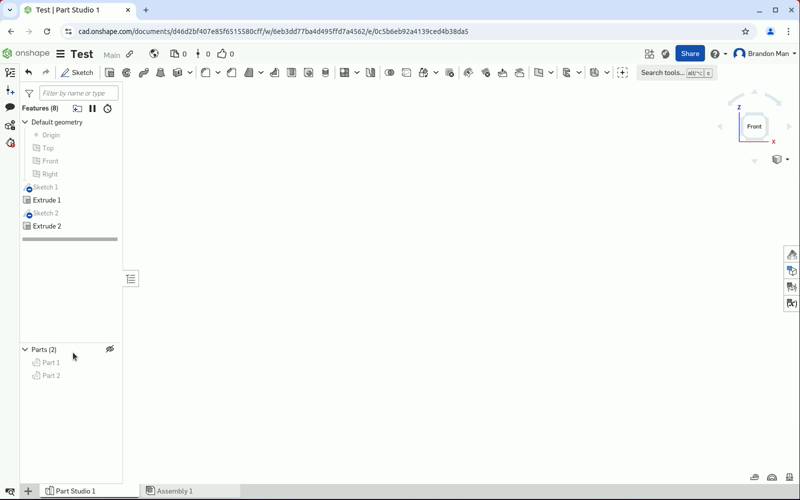
key_up(shift)
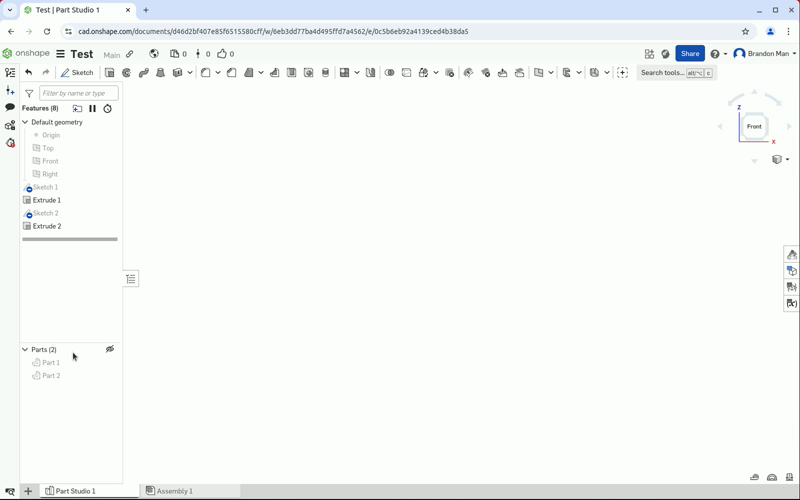
mouse_move(73, 352)
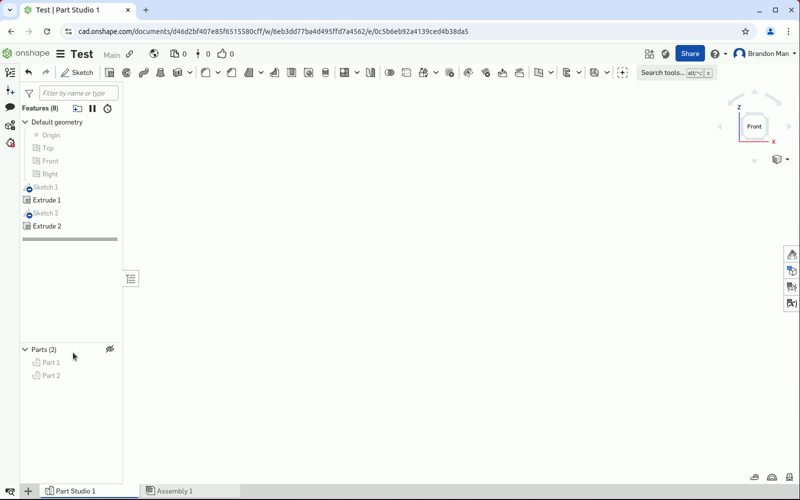
key(shift+y)
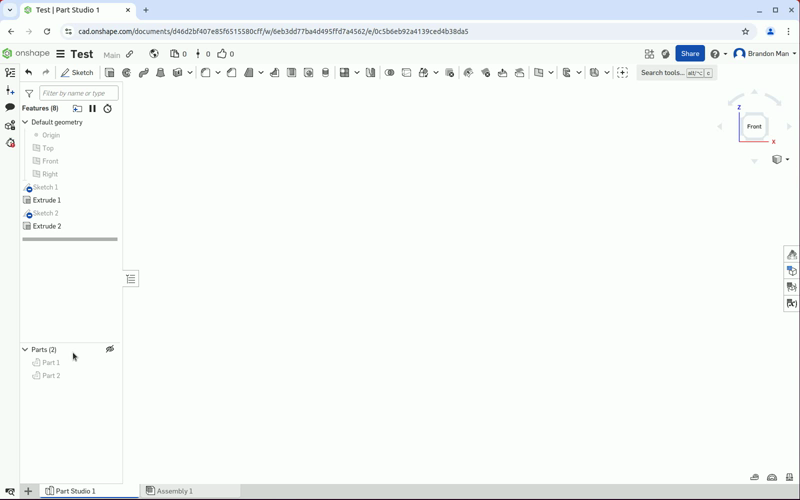
key(shift+s)
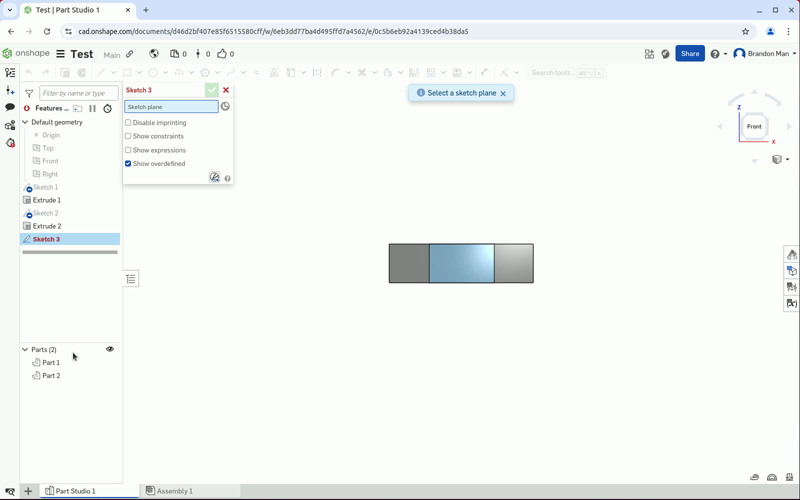
mouse_move(73, 163)
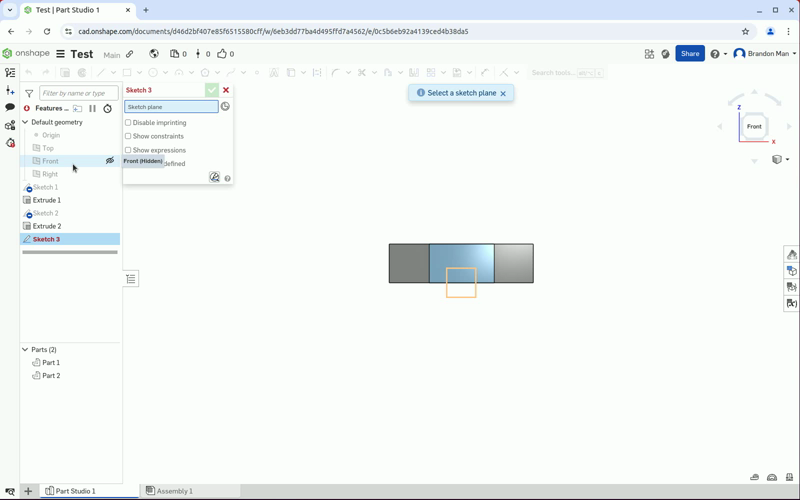
click(73, 163)
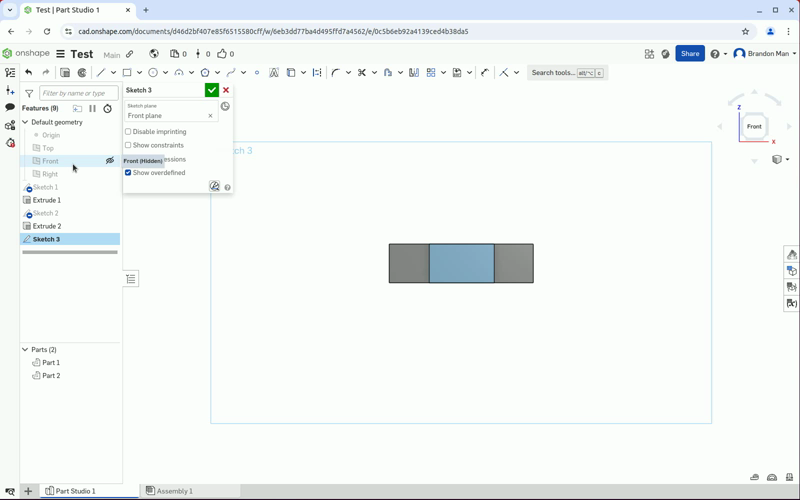
mouse_move(73, 352)
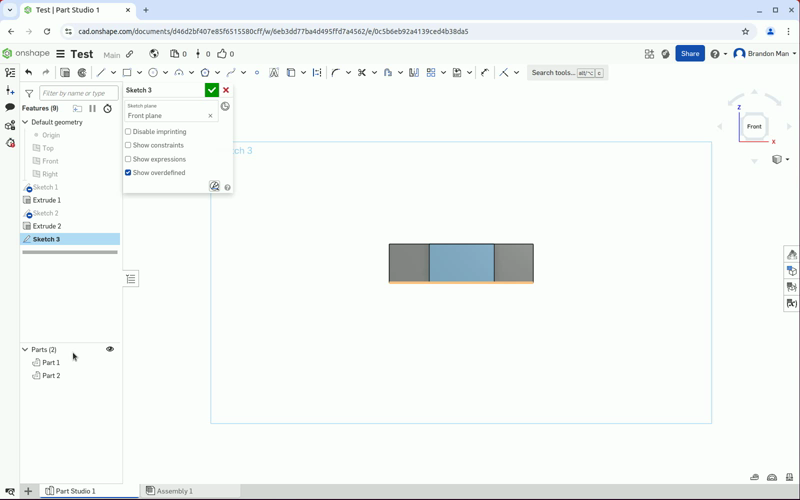
key(y)
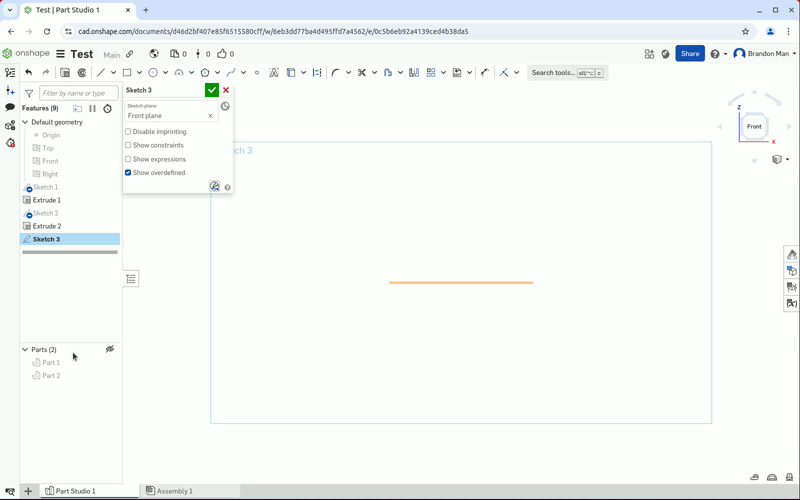
key(l)
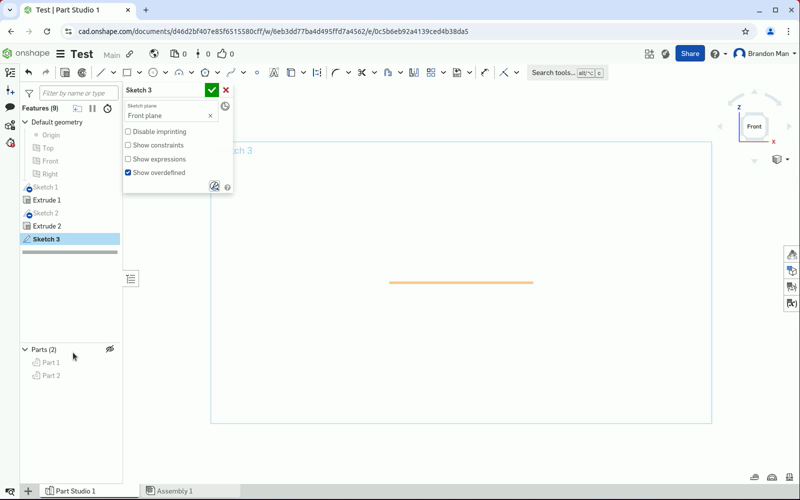
key_down(shift)
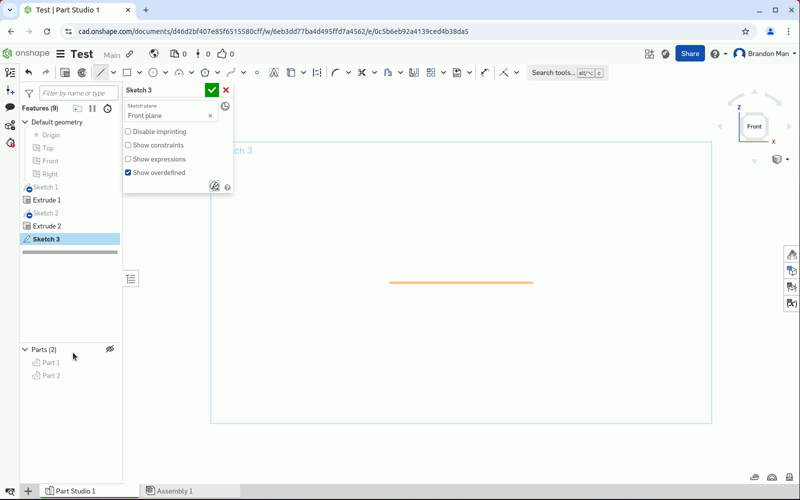
mouse_move(348, 282)
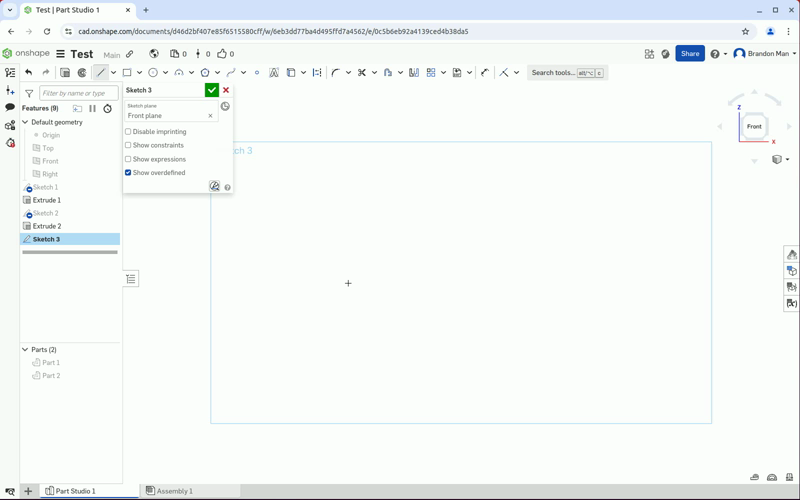
click(348, 282)
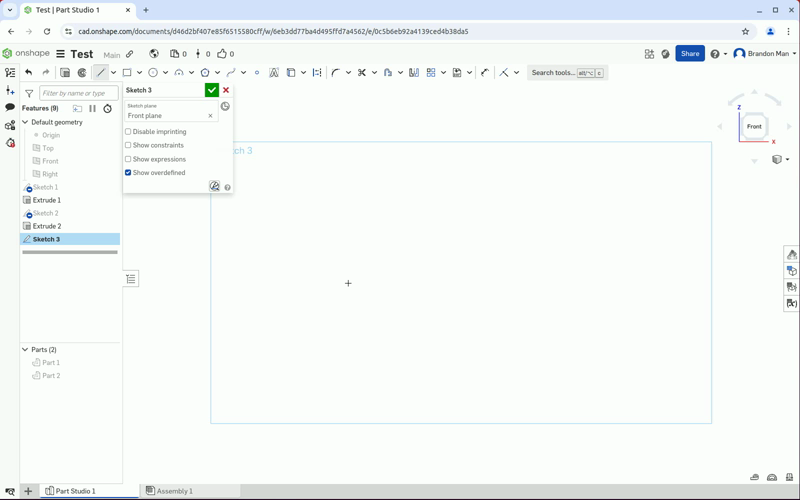
key_up(shift)
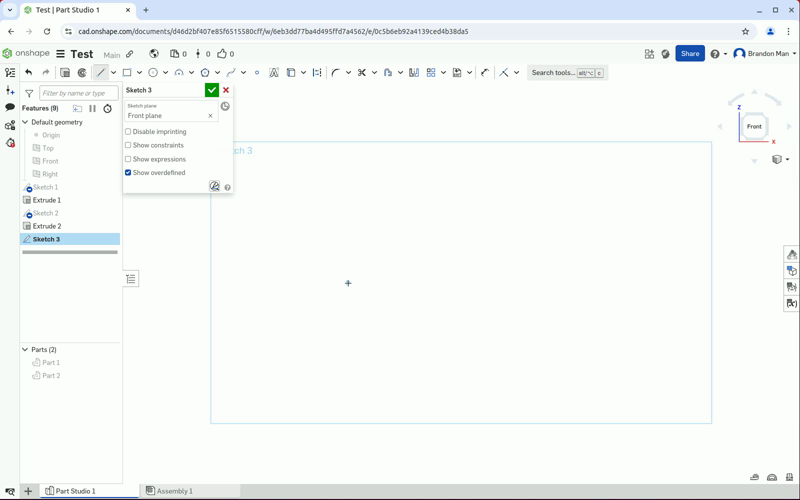
key_down(shift)
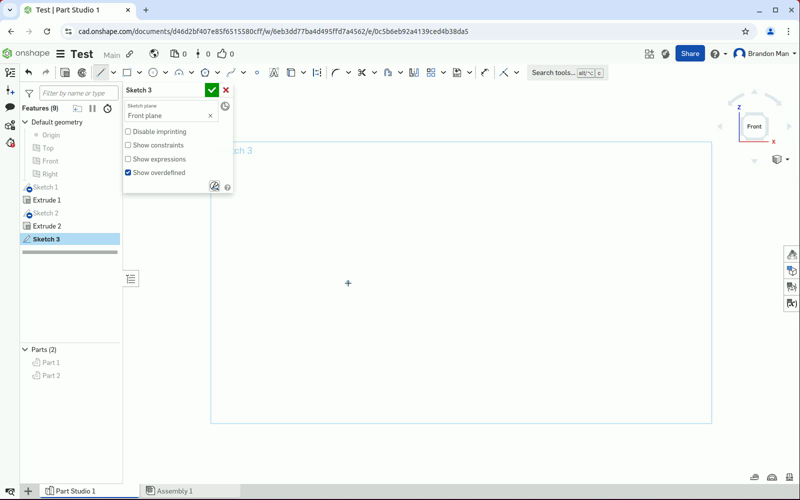
mouse_move(378, 282)
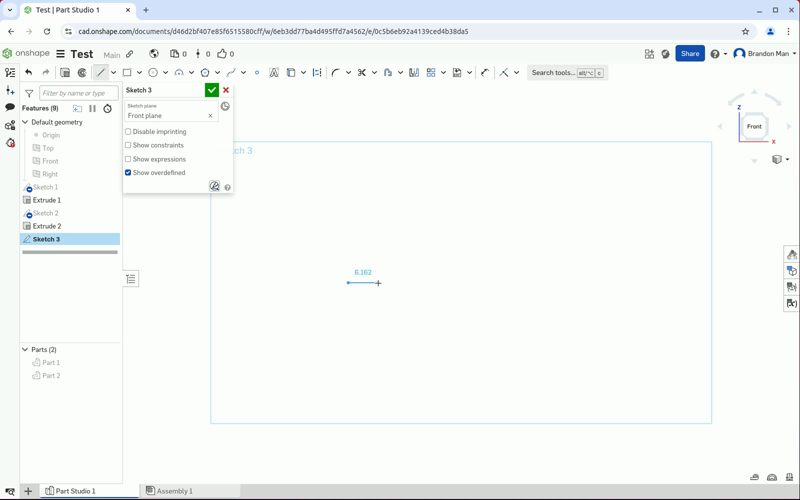
mouse_move(387, 282)
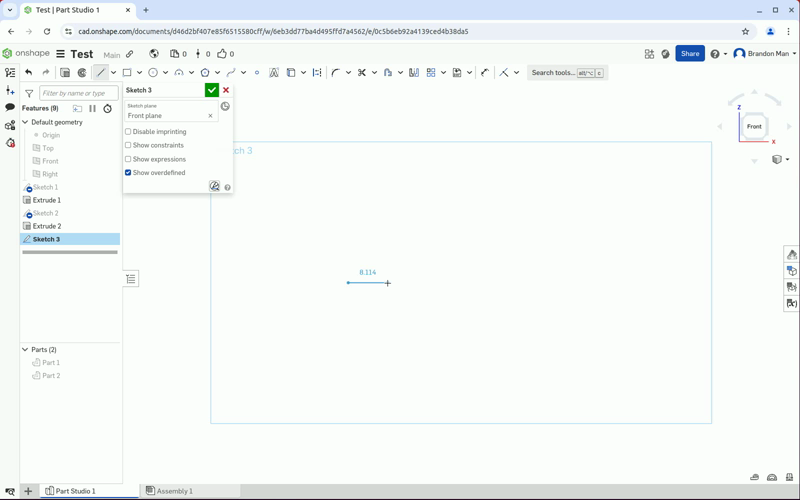
click(387, 282)
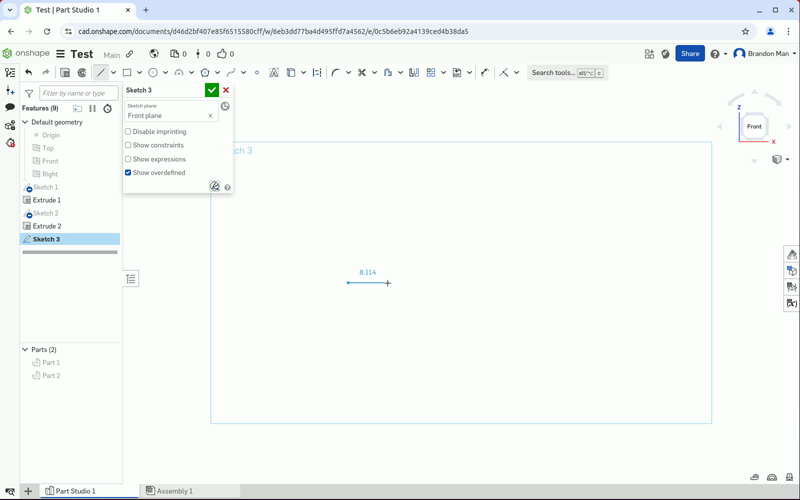
key_up(shift)
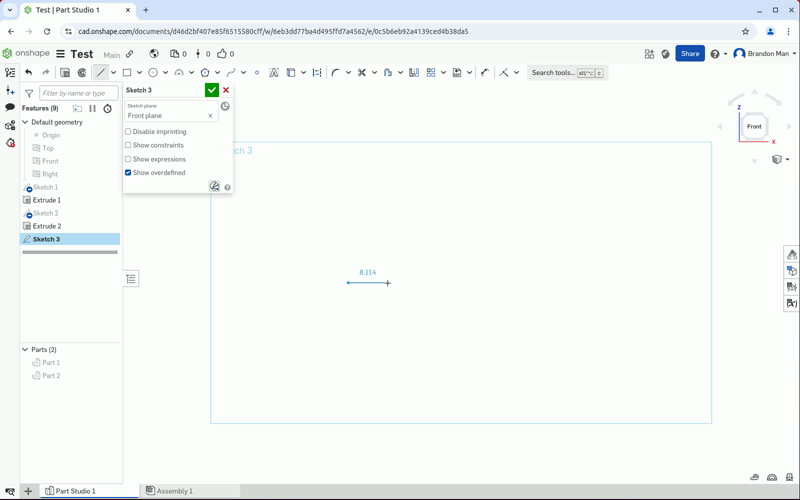
key_down(shift)
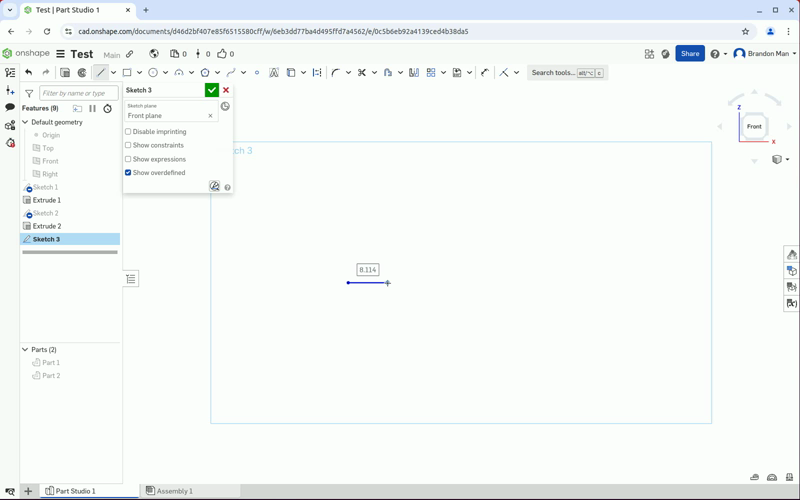
mouse_move(387, 176)
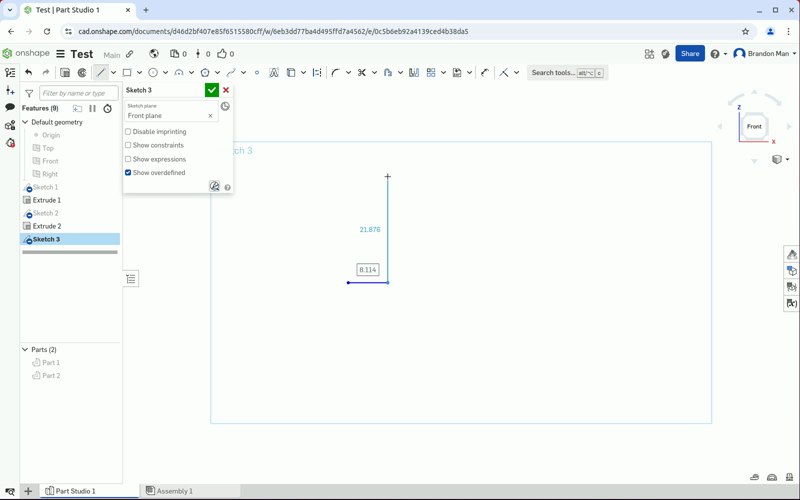
click(387, 176)
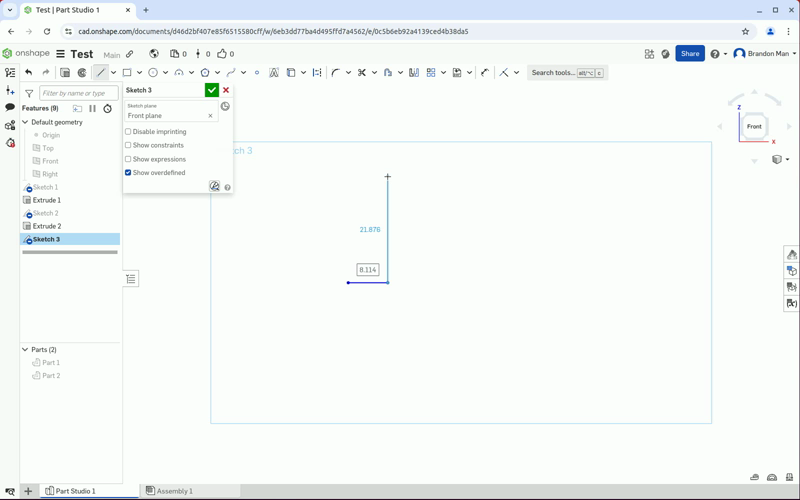
key_up(shift)
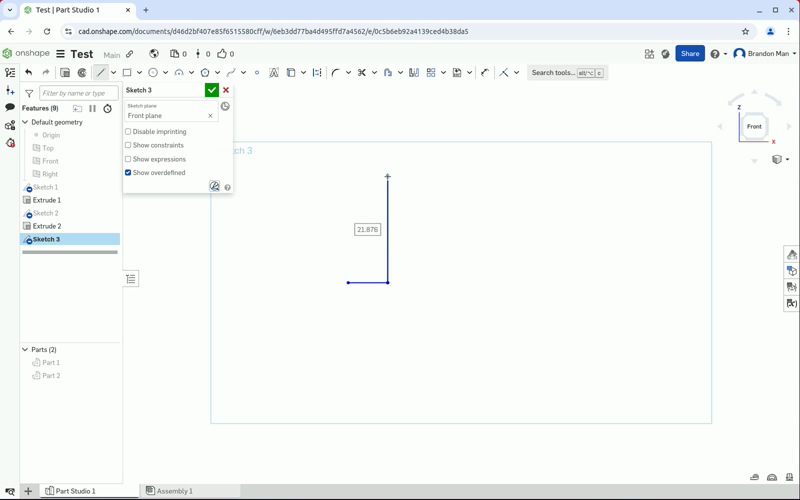
key_down(shift)
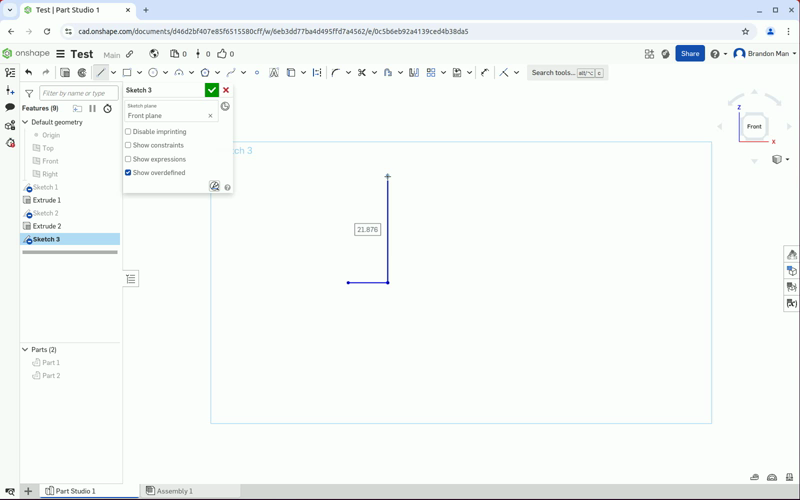
mouse_move(417, 176)
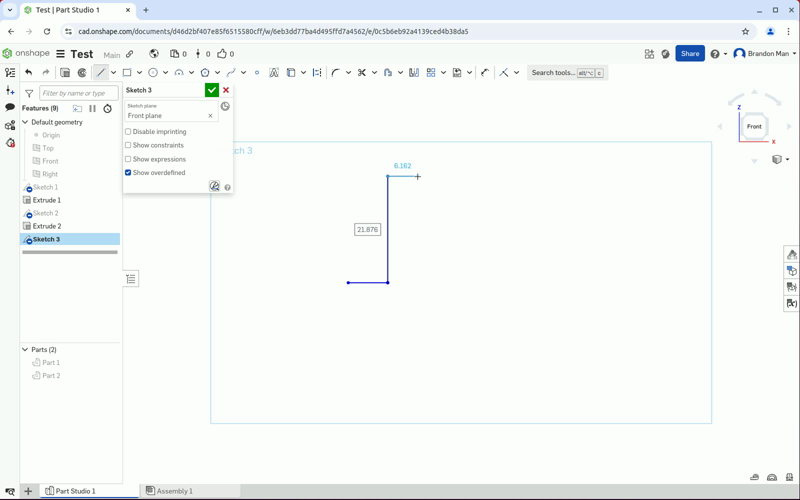
mouse_move(348, 176)
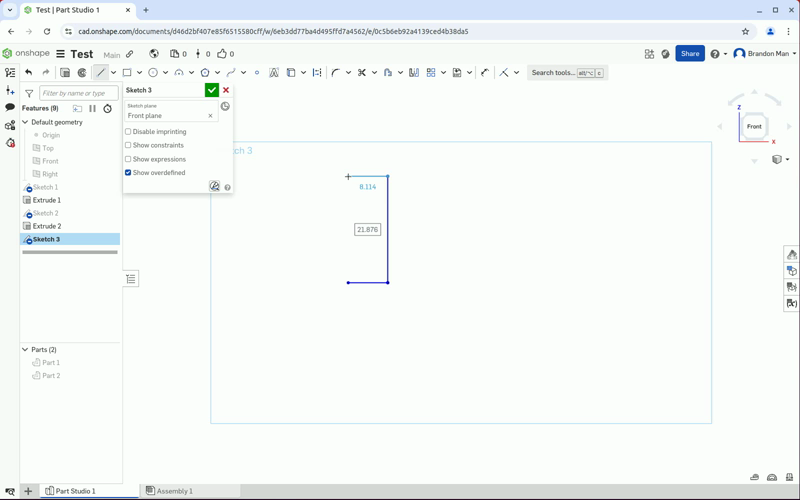
click(348, 176)
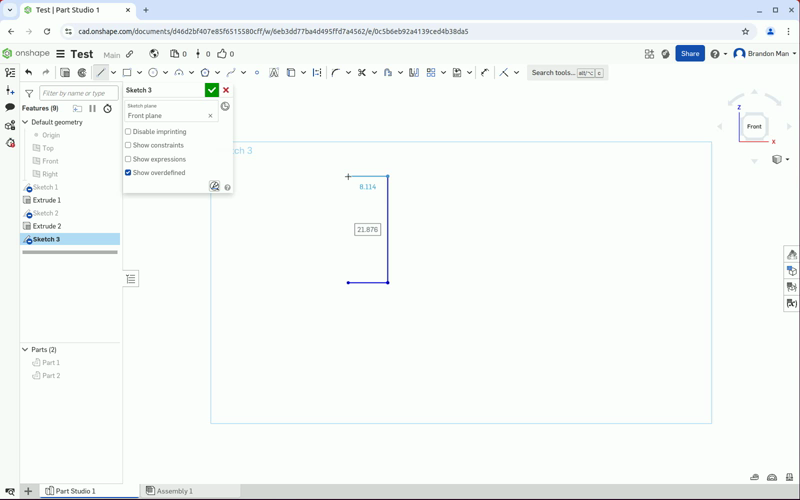
key_up(shift)
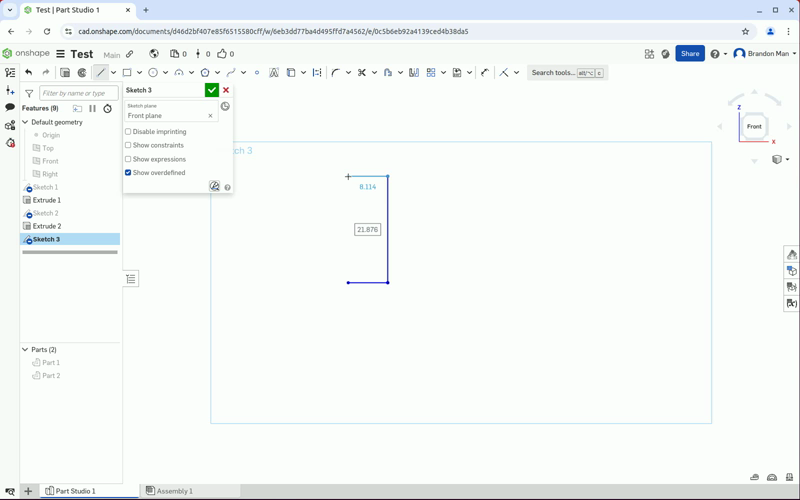
key_down(shift)
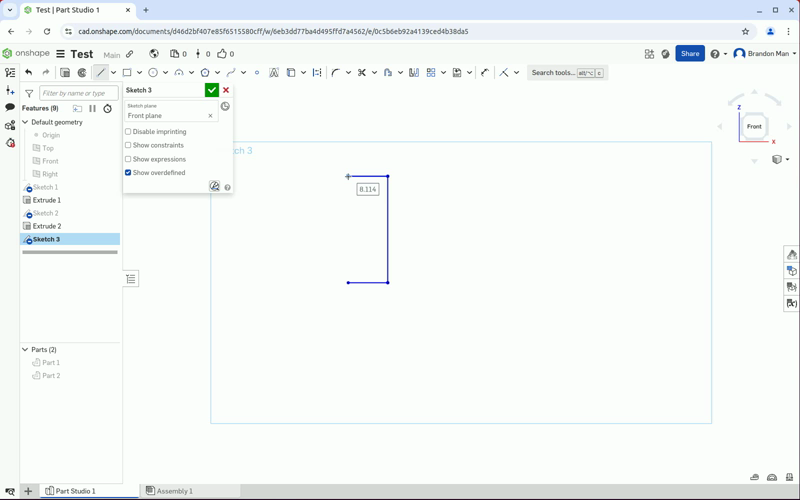
mouse_move(348, 282)
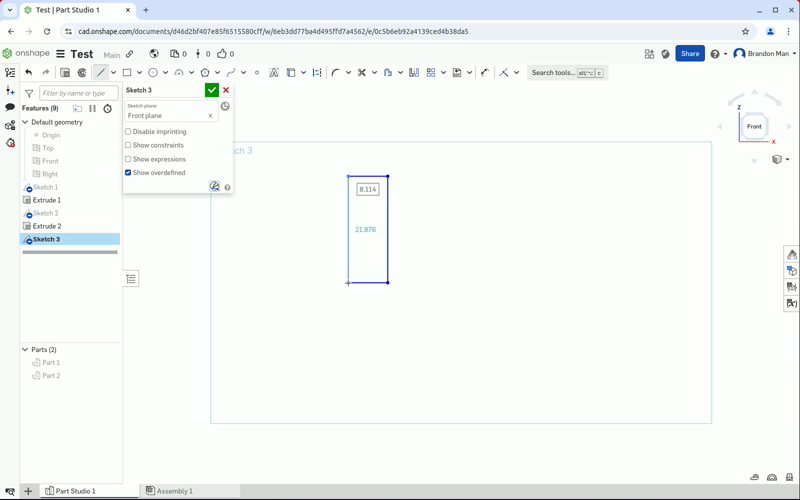
key_up(shift)
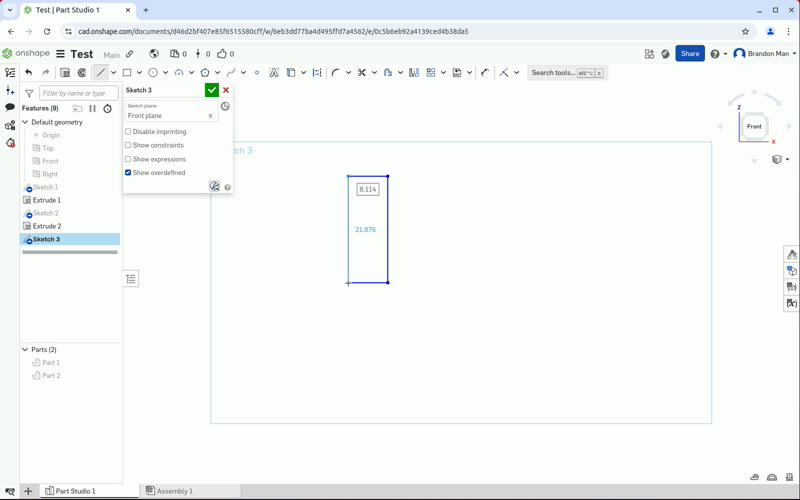
click(348, 282)
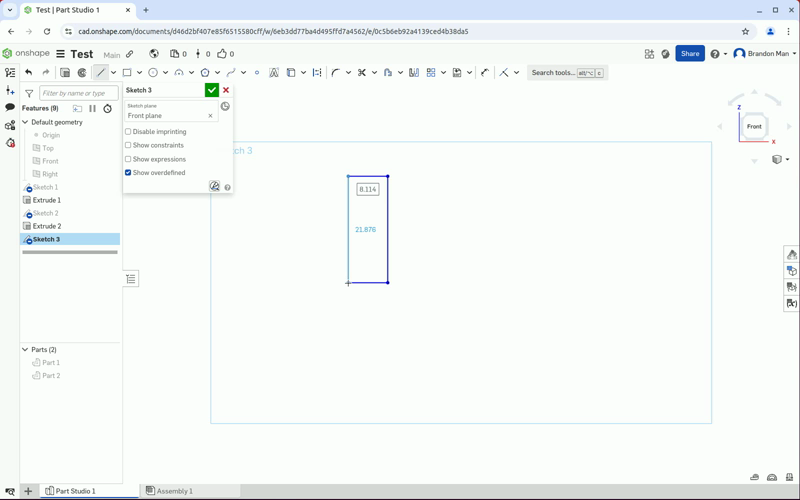
key(esc)
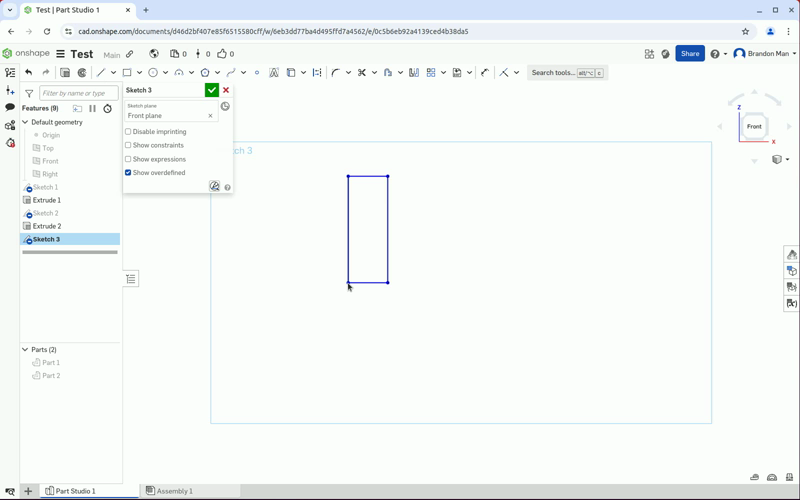
mouse_move(354, 220)
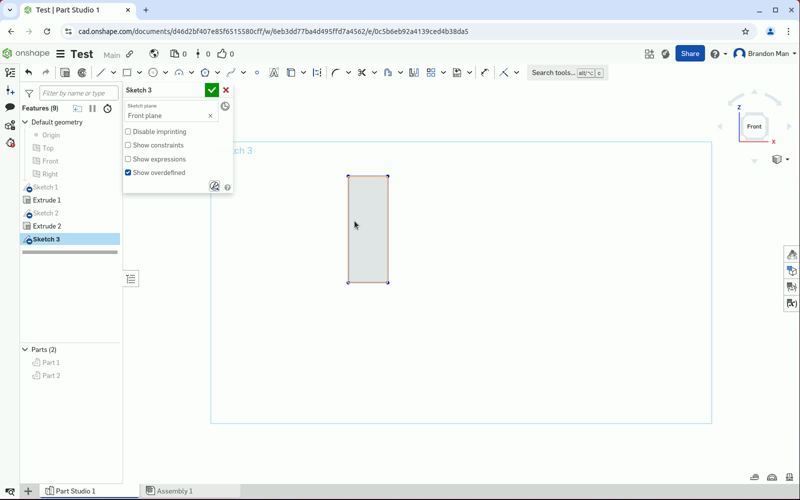
click(354, 220)
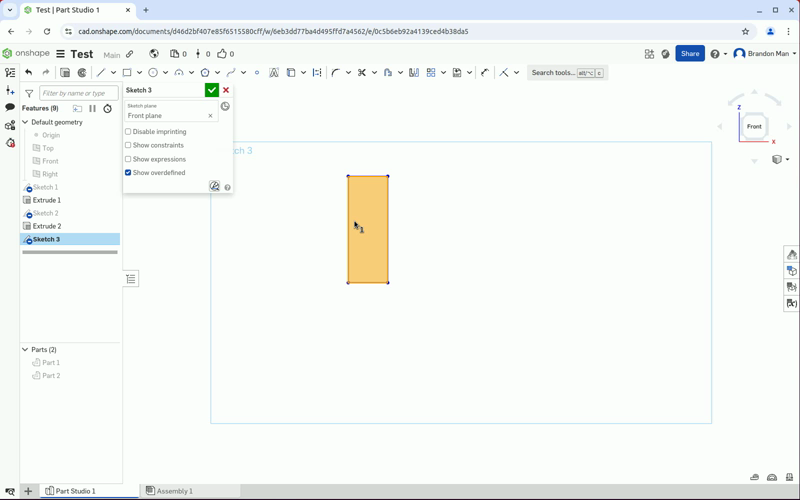
mouse_move(73, 352)
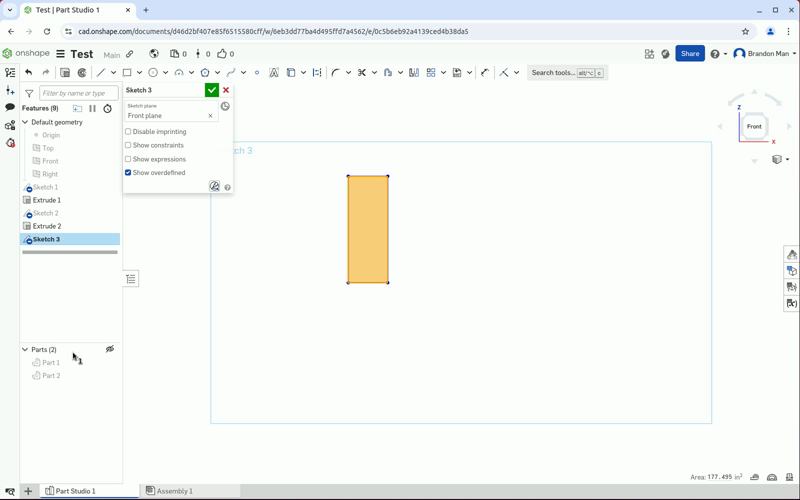
key(shift+y)
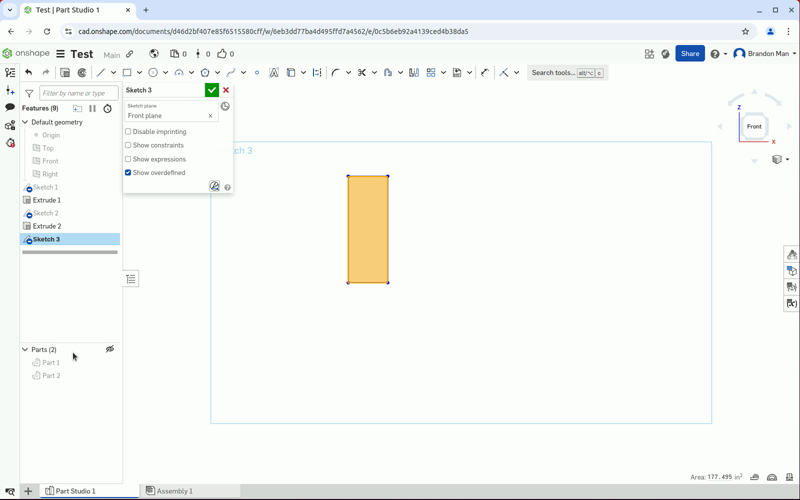
key(shift+e)
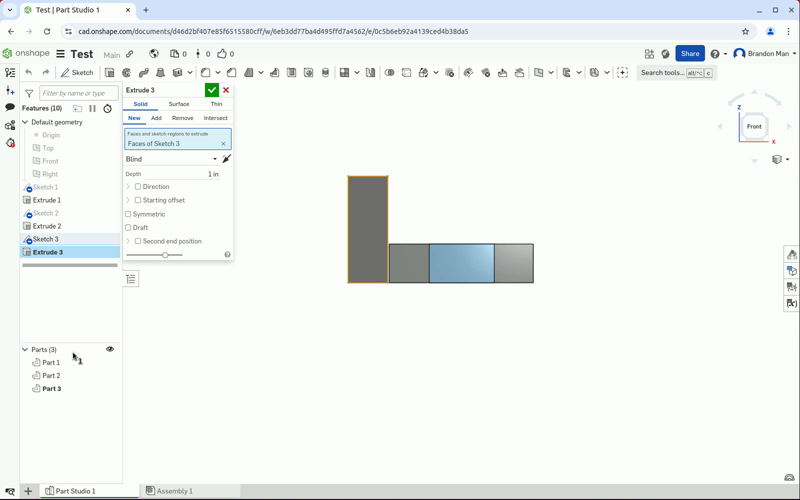
mouse_move(143, 106)
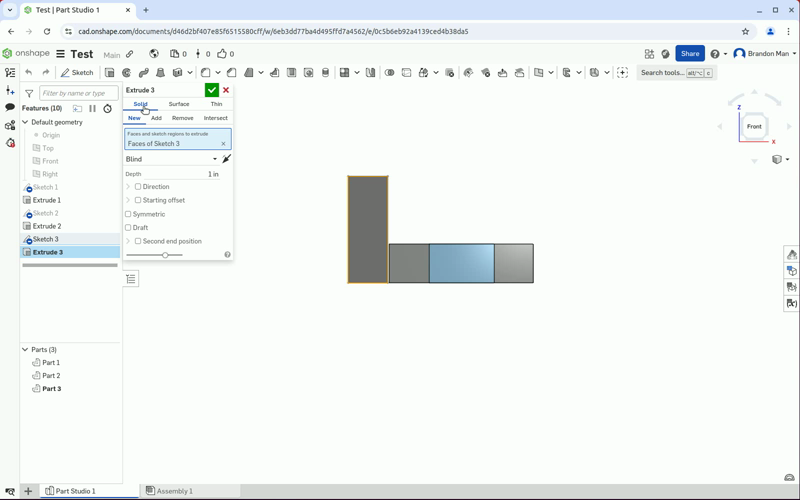
click(143, 106)
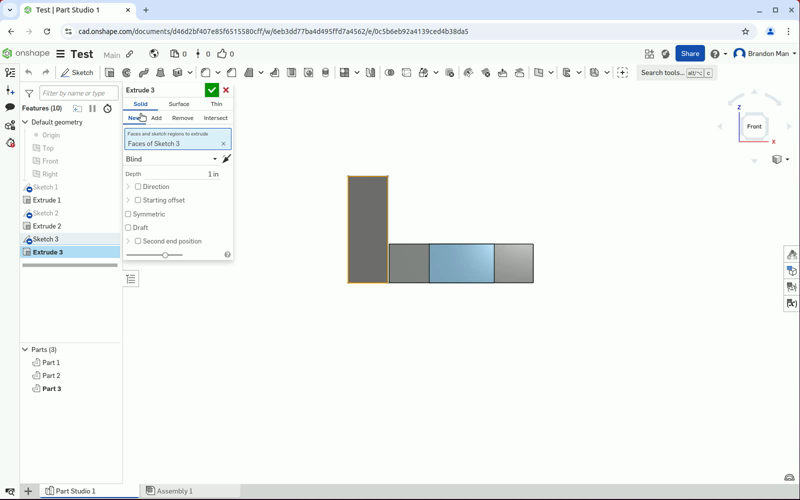
mouse_move(137, 120)
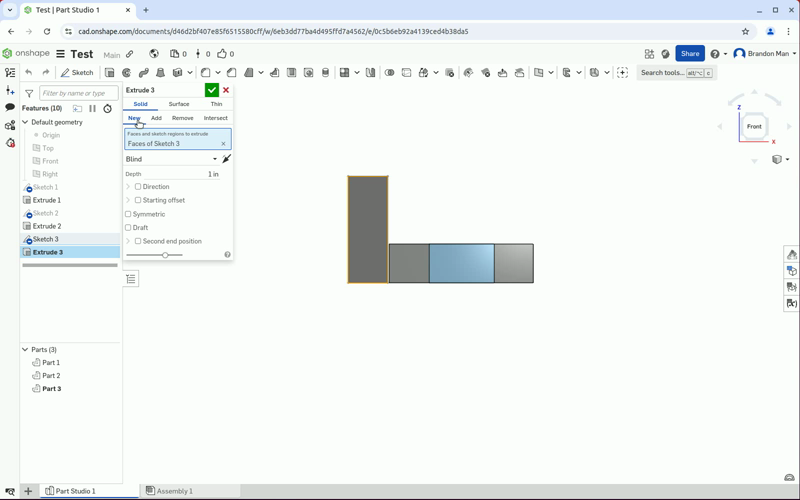
click(137, 120)
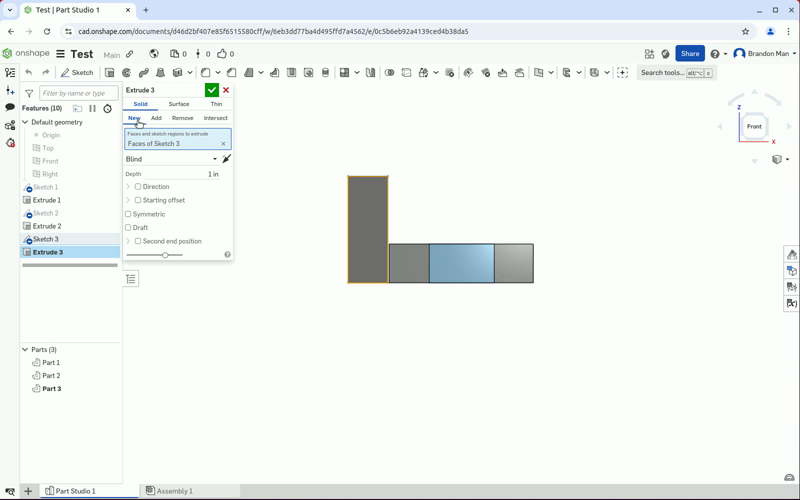
key(tab, 4)
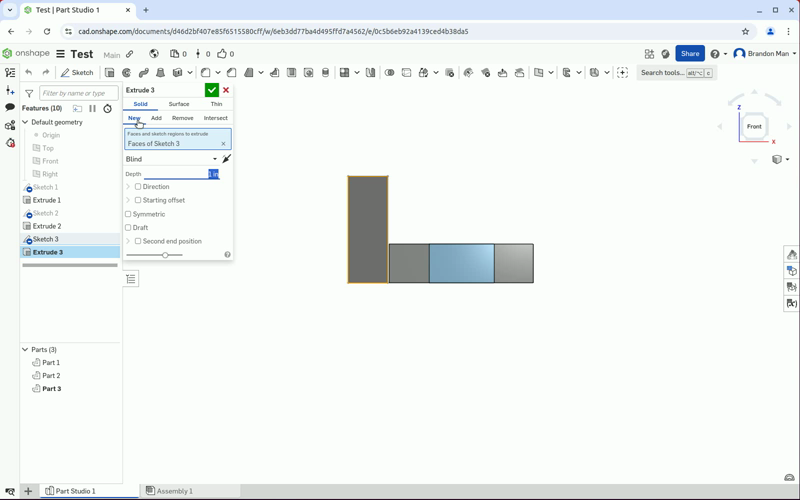
text(-10.11)
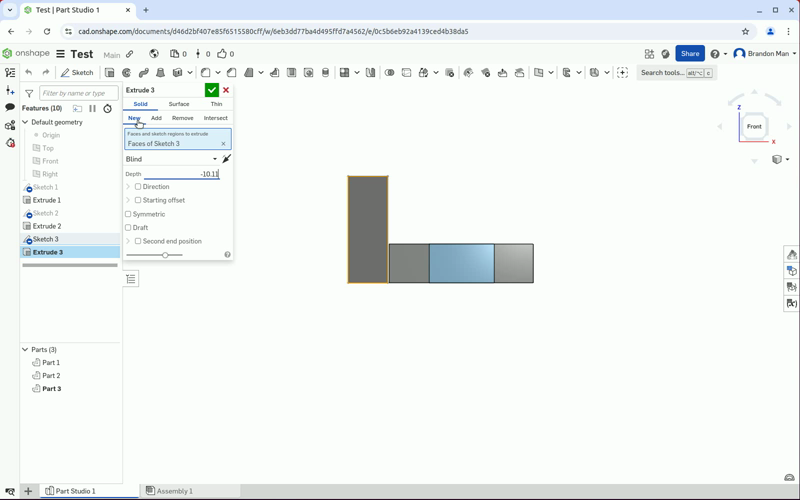
key(enter)
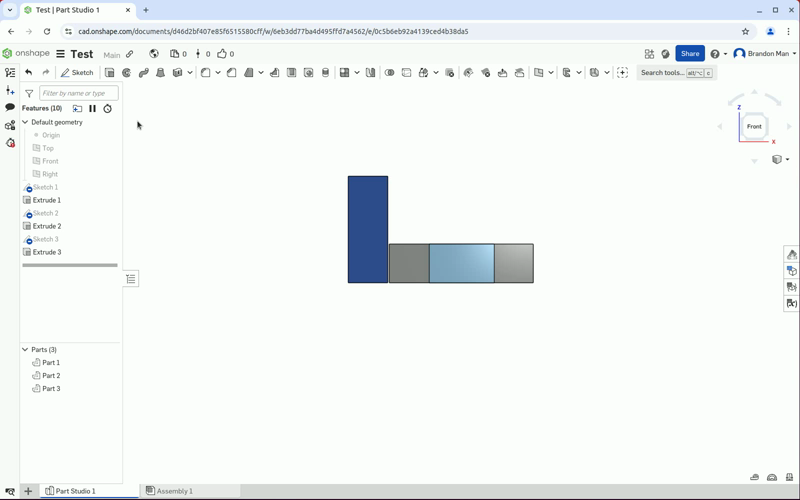
key(shift+h)
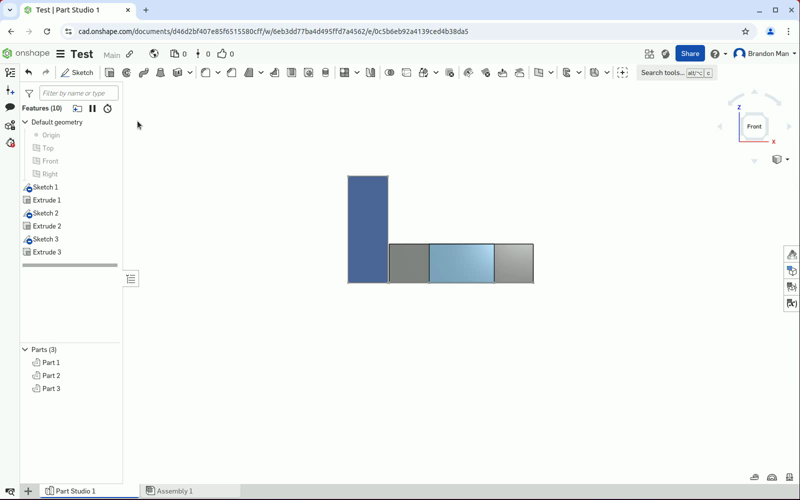
key(shift+h)
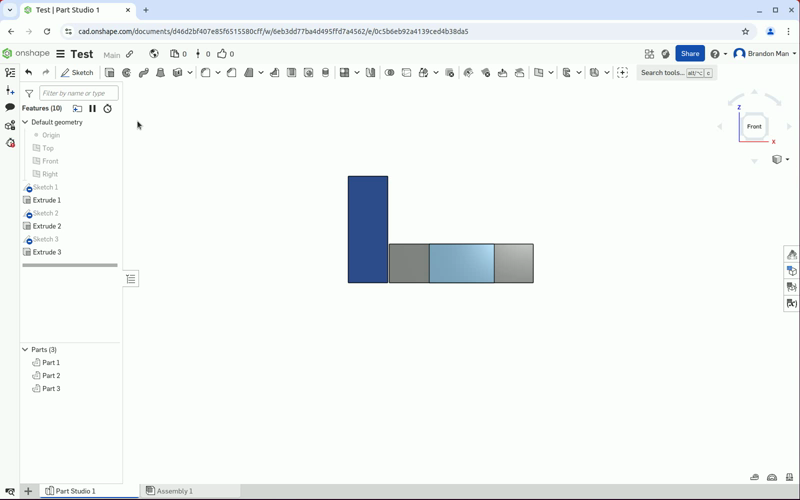
mouse_move(73, 189)
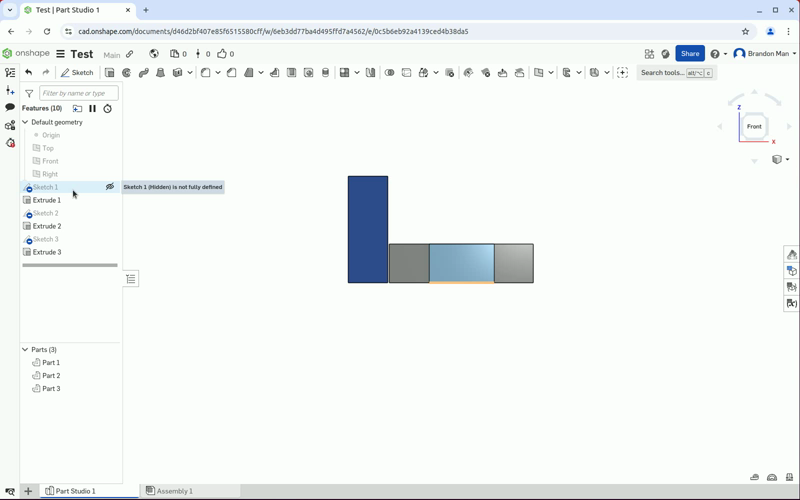
click(73, 189)
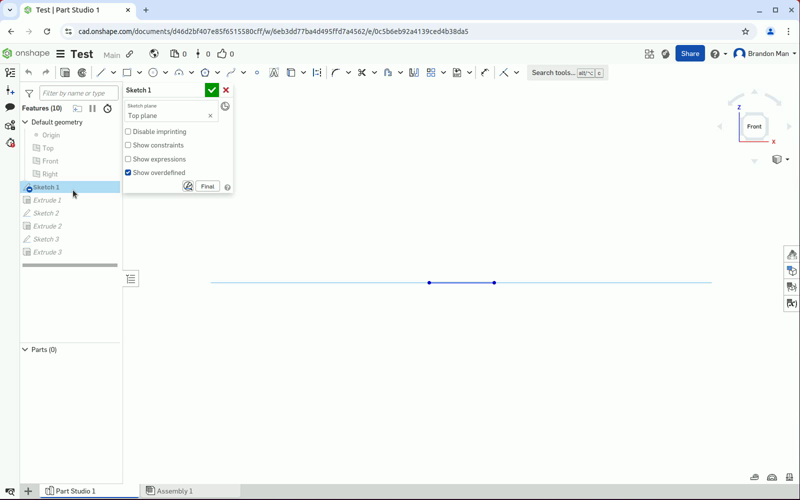
mouse_move(229, 92)
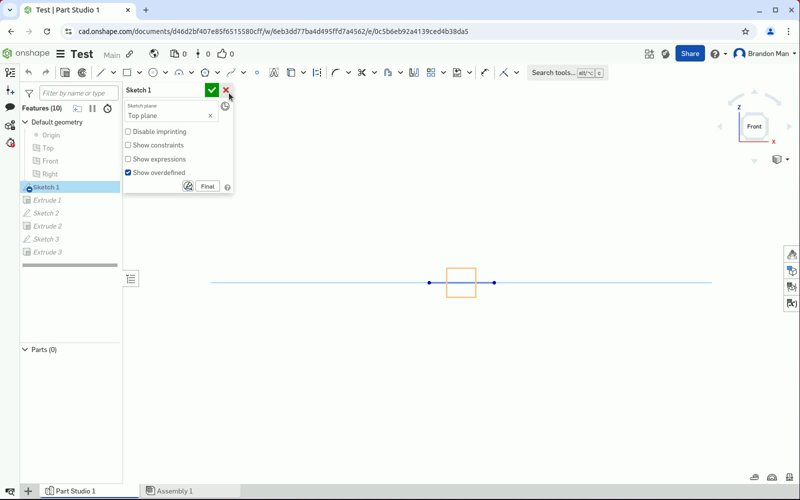
click(229, 92)
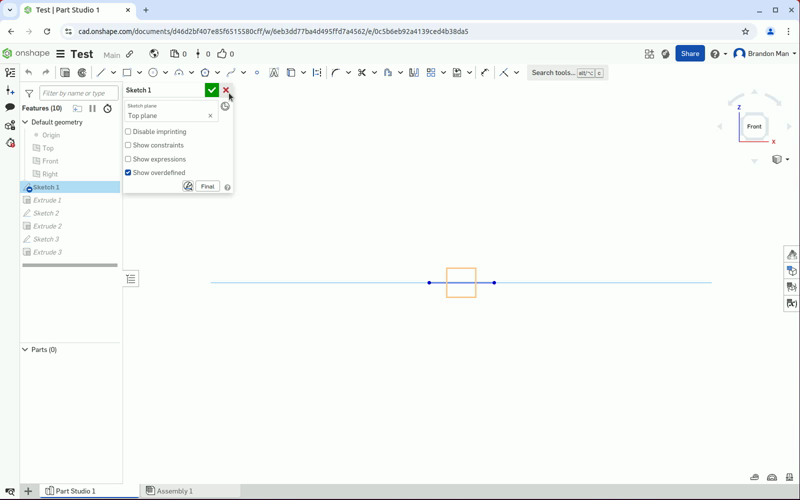
key(shift+s)
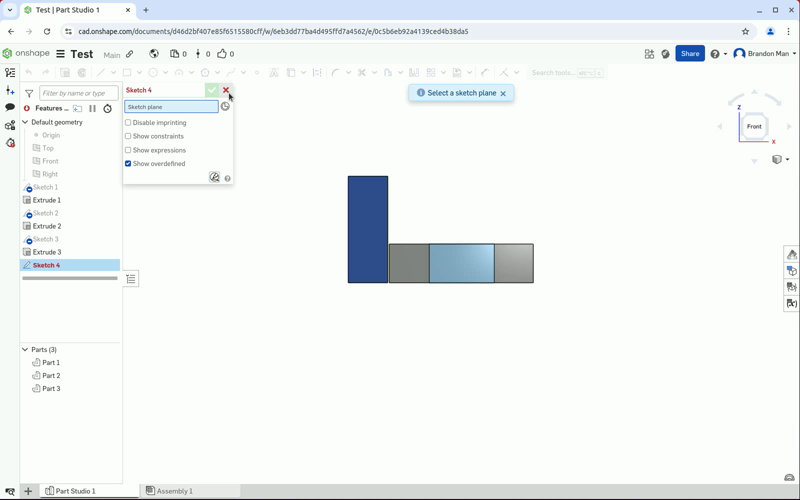
mouse_move(73, 163)
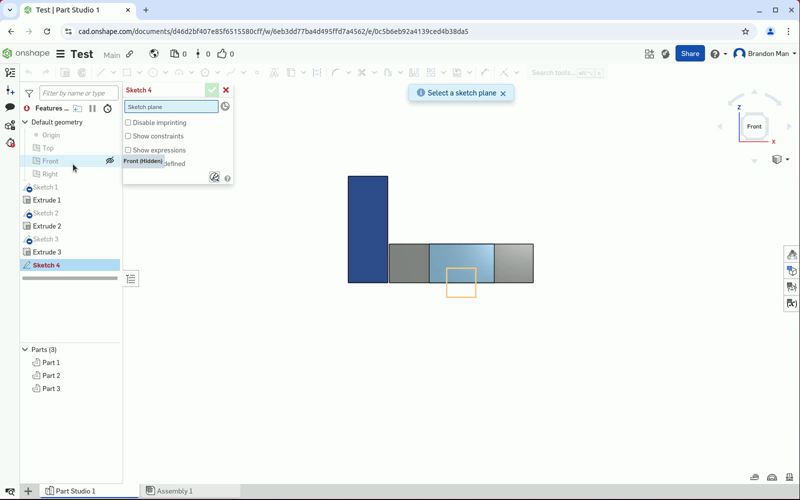
click(73, 163)
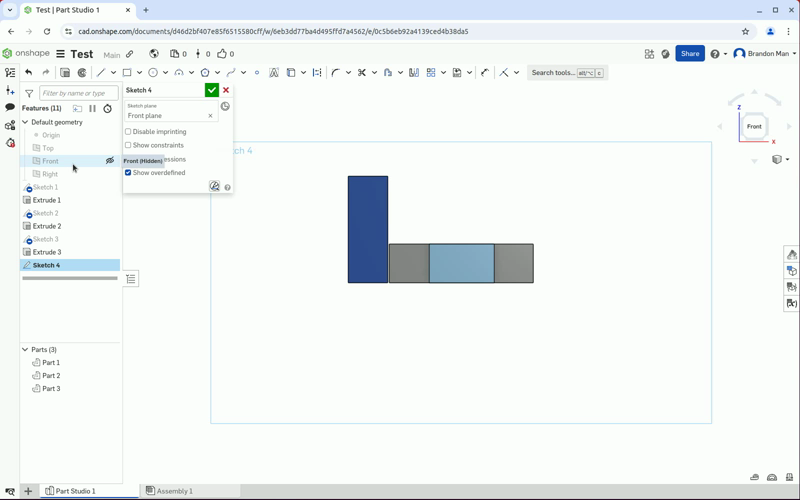
mouse_move(73, 352)
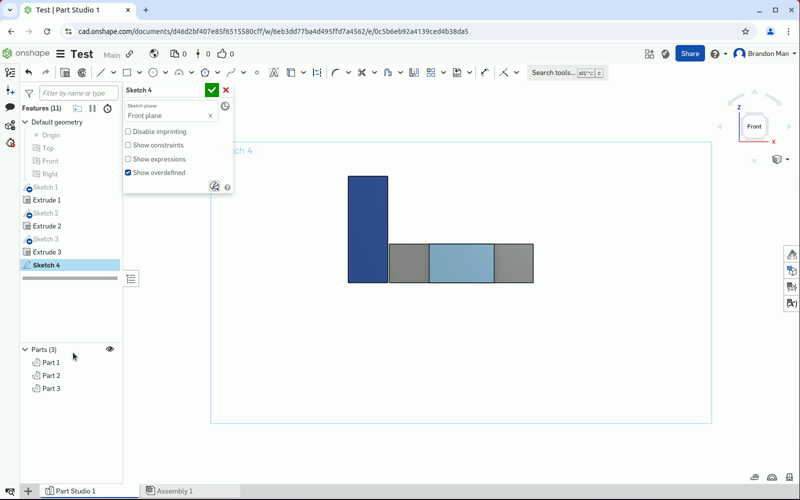
key(y)
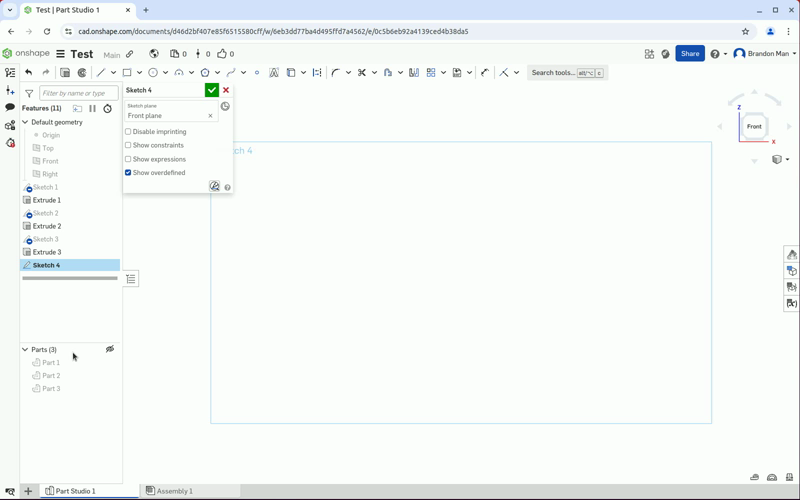
key(l)
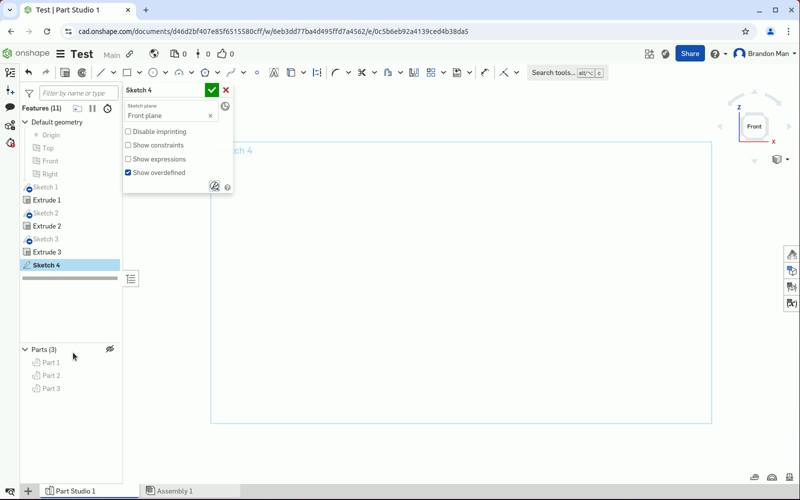
key_down(shift)
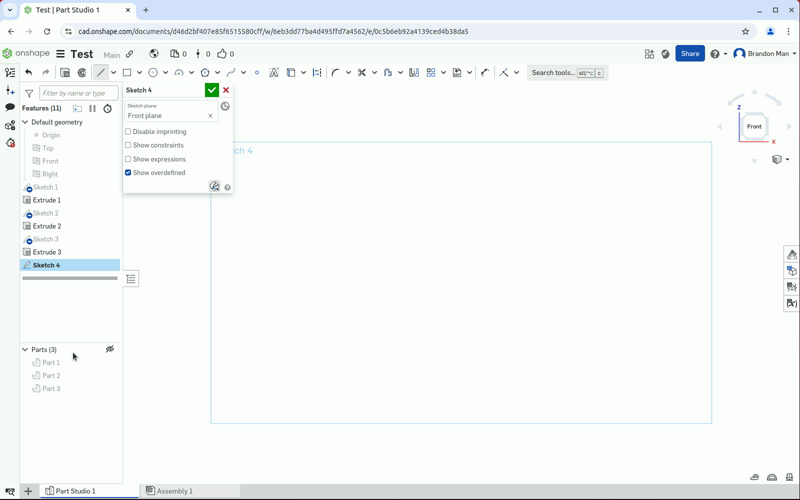
mouse_move(533, 282)
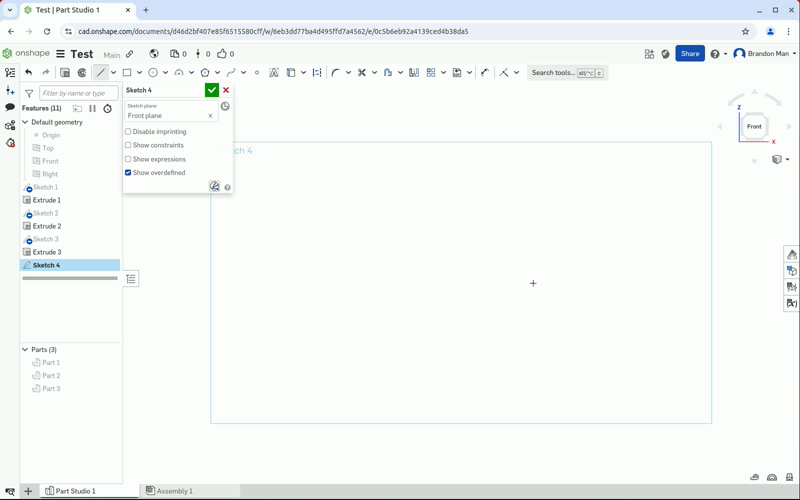
click(533, 282)
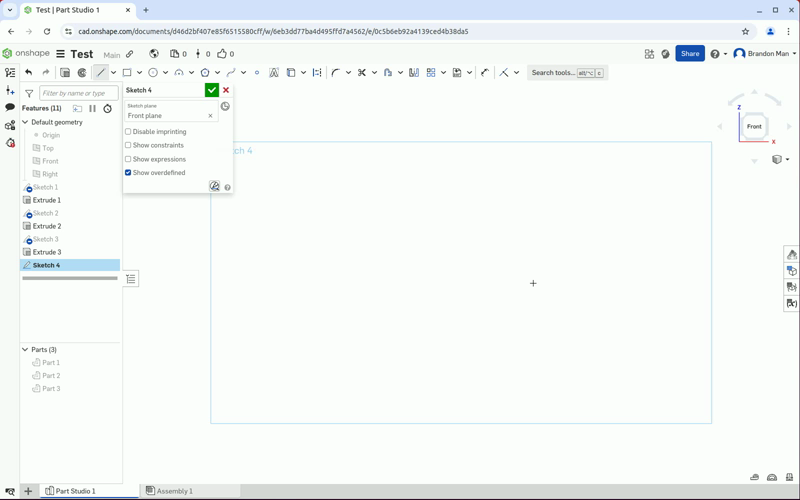
key_up(shift)
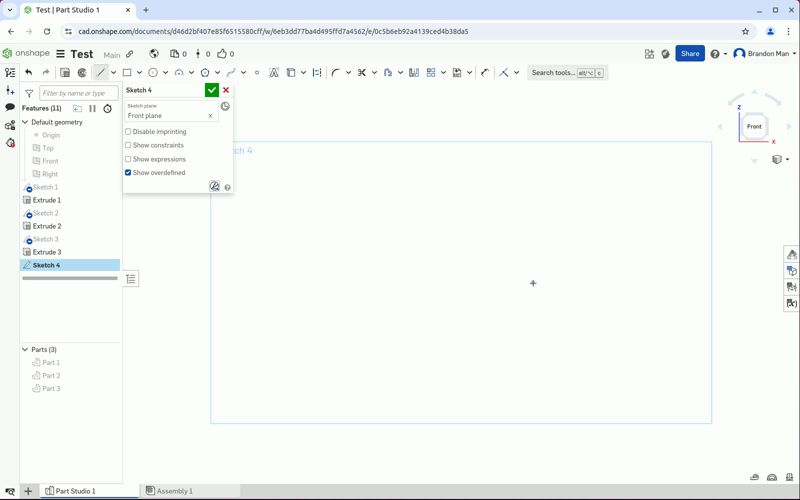
key_down(shift)
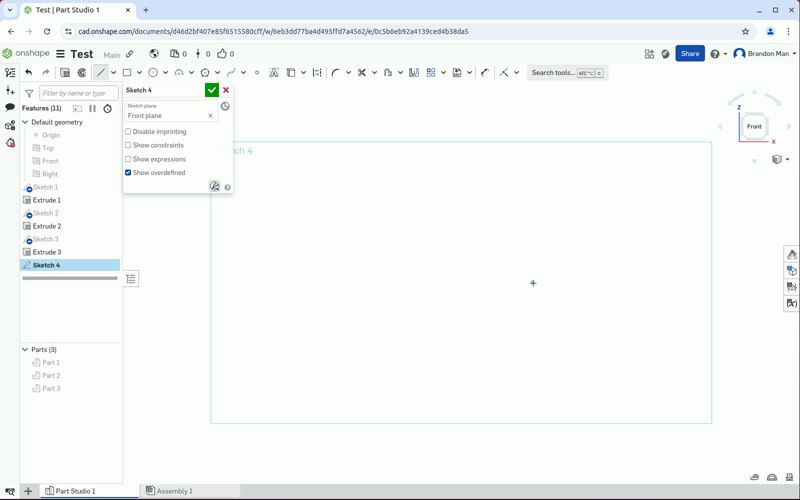
mouse_move(563, 282)
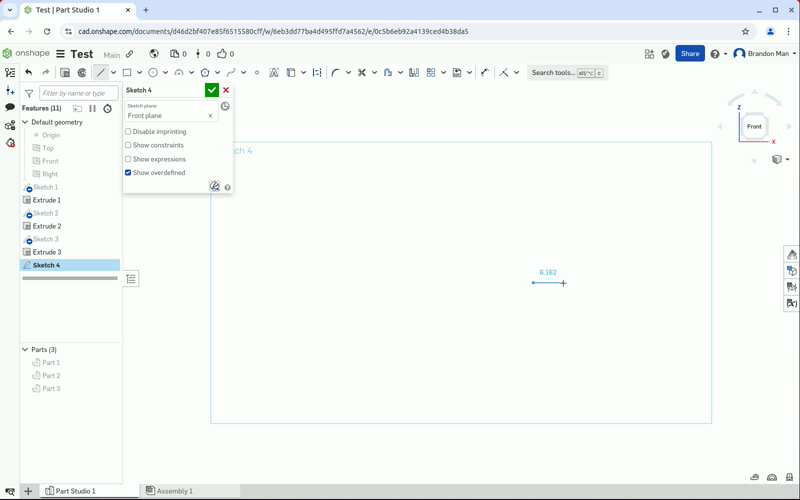
mouse_move(567, 282)
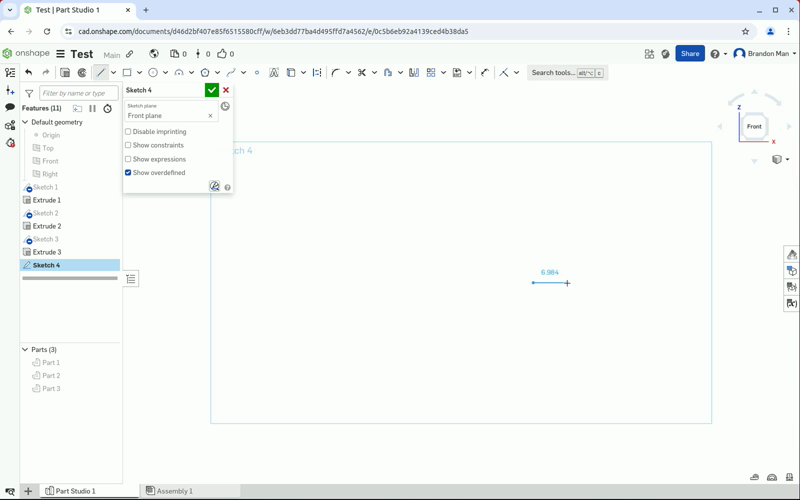
click(567, 282)
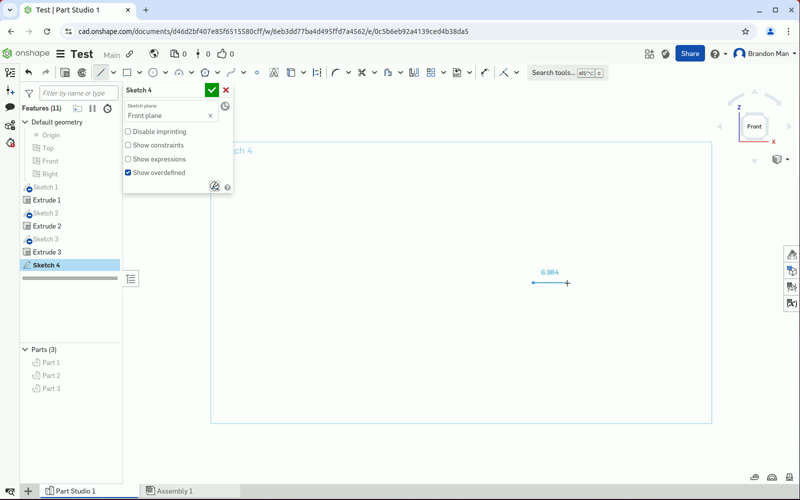
key_up(shift)
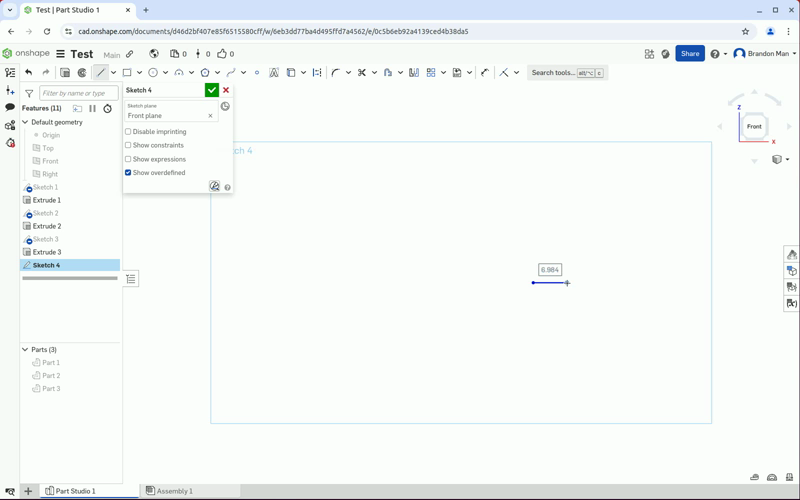
key_down(shift)
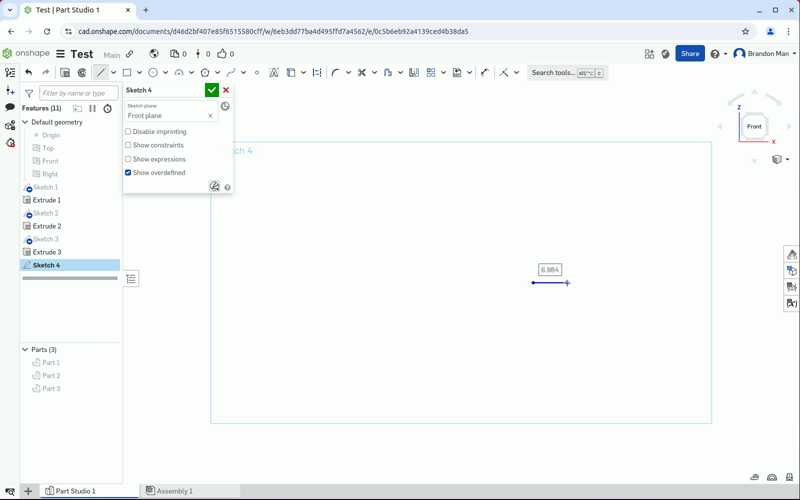
mouse_move(567, 176)
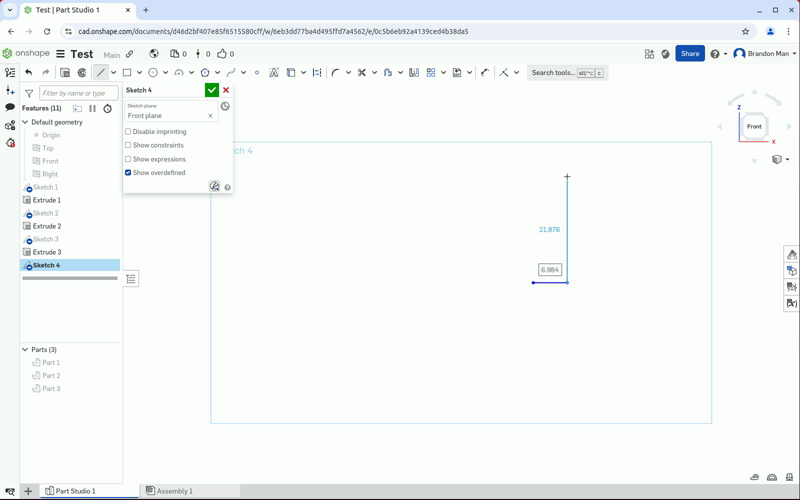
click(567, 176)
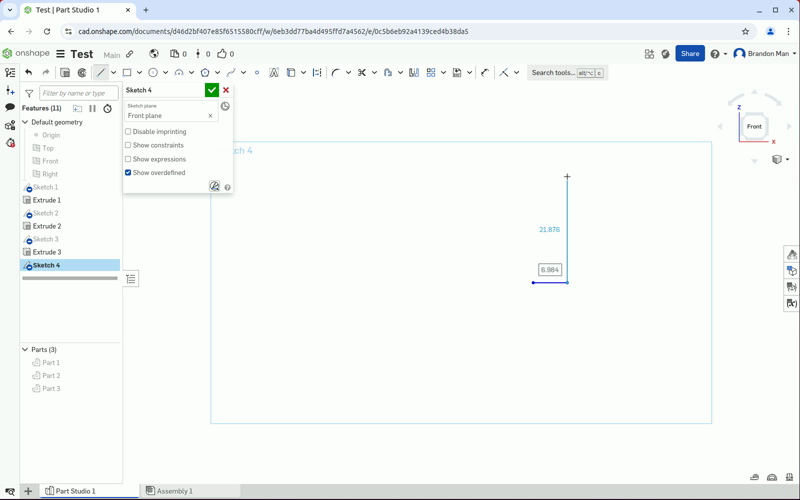
key_up(shift)
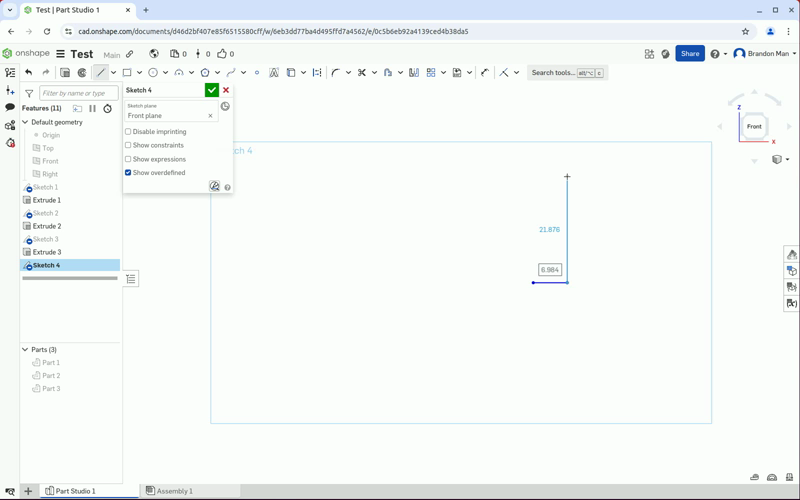
key_down(shift)
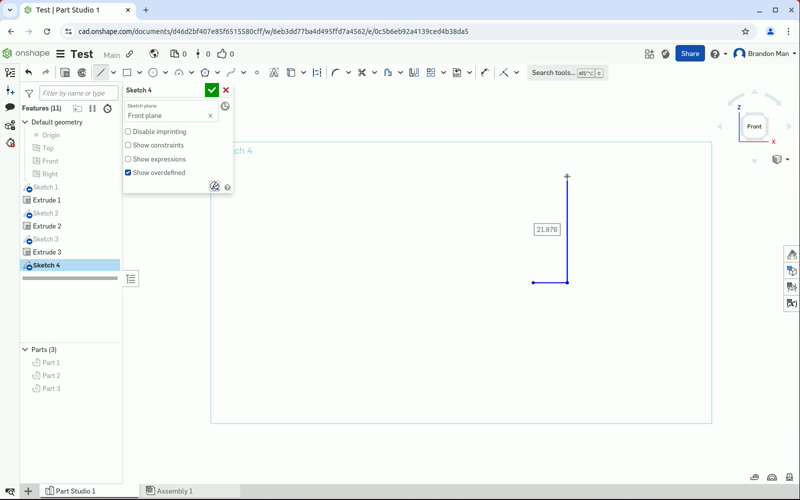
mouse_move(589, 176)
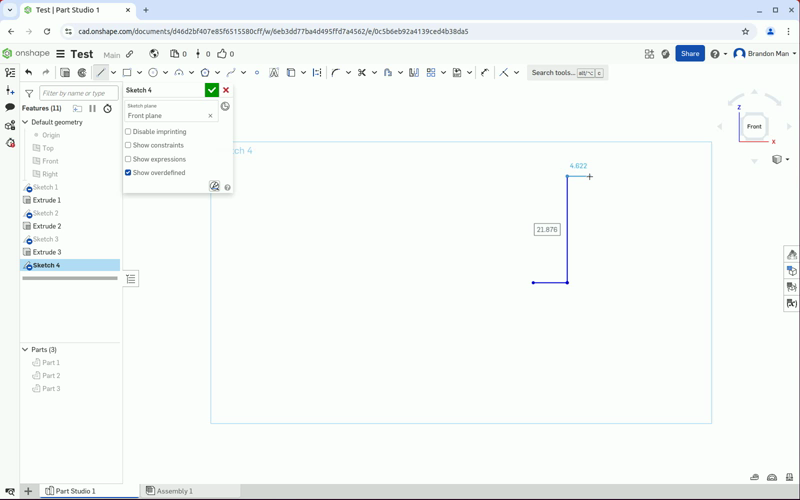
mouse_move(533, 176)
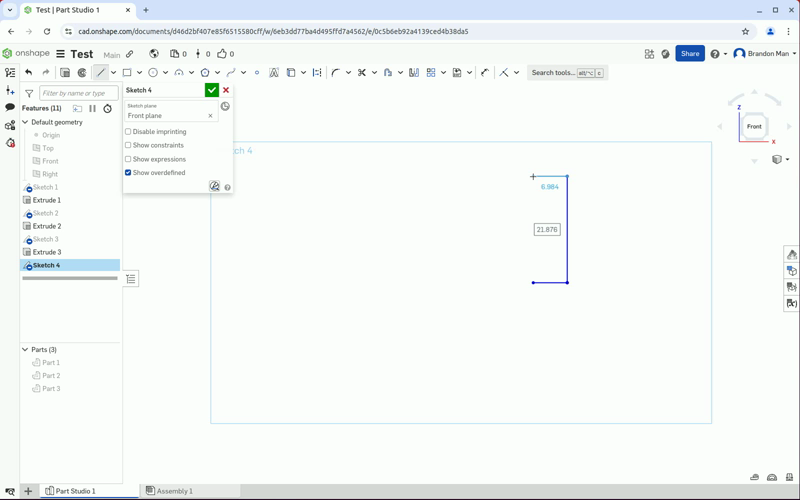
click(533, 176)
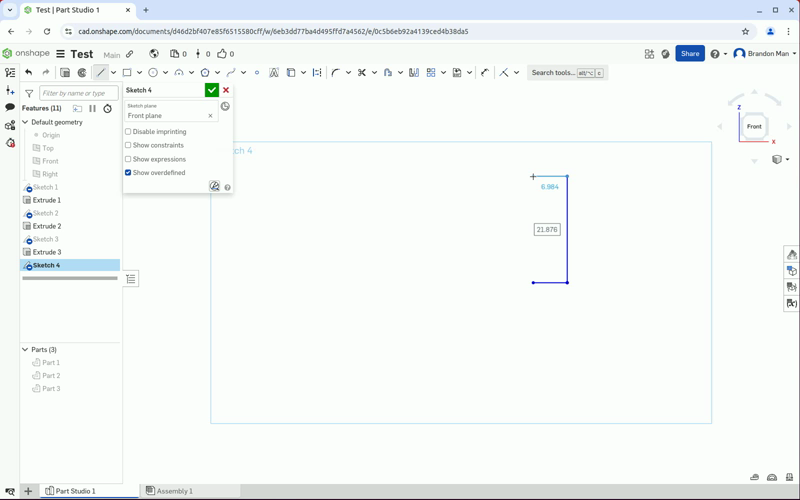
key_up(shift)
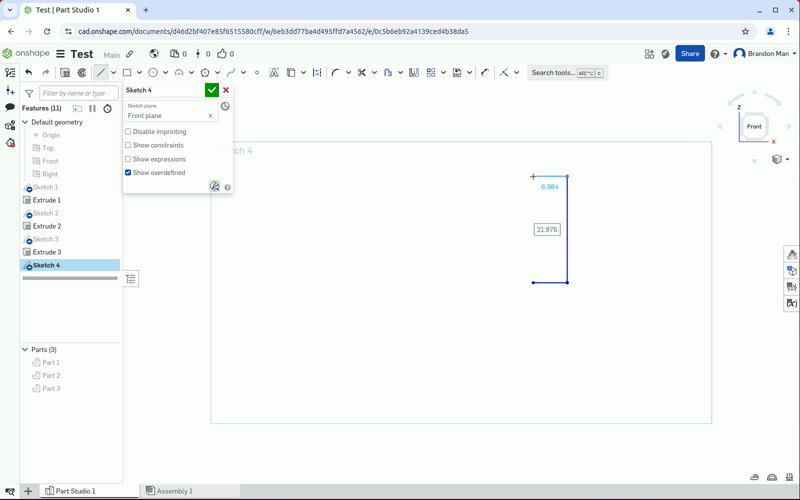
key_down(shift)
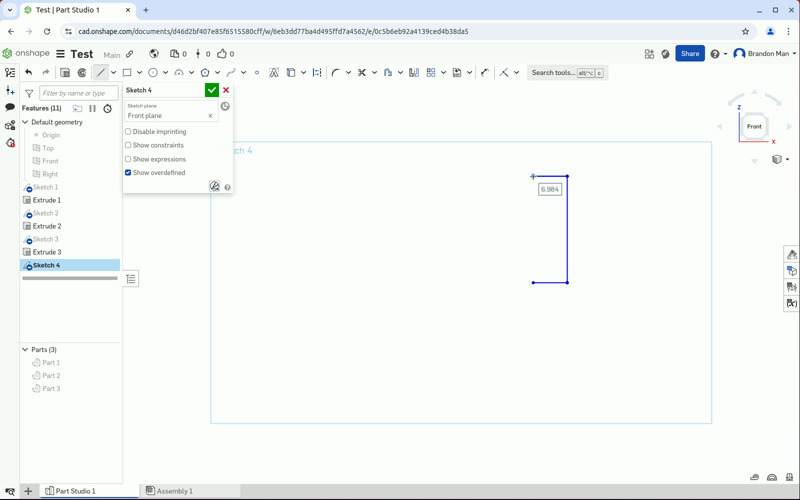
mouse_move(533, 282)
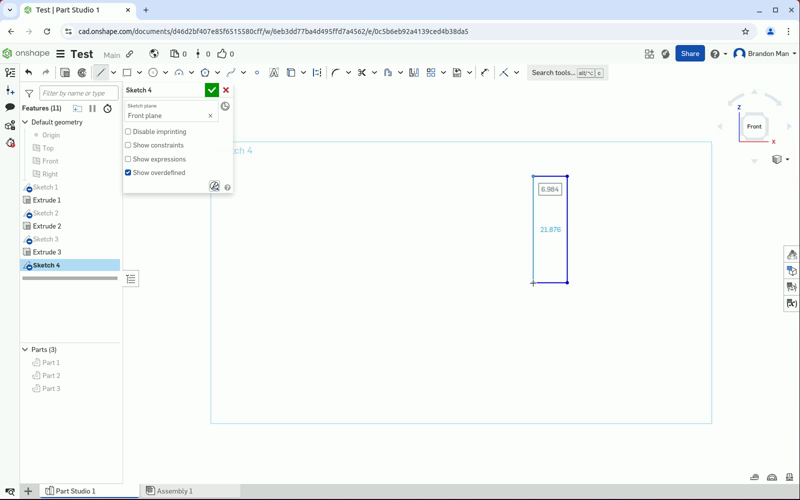
key_up(shift)
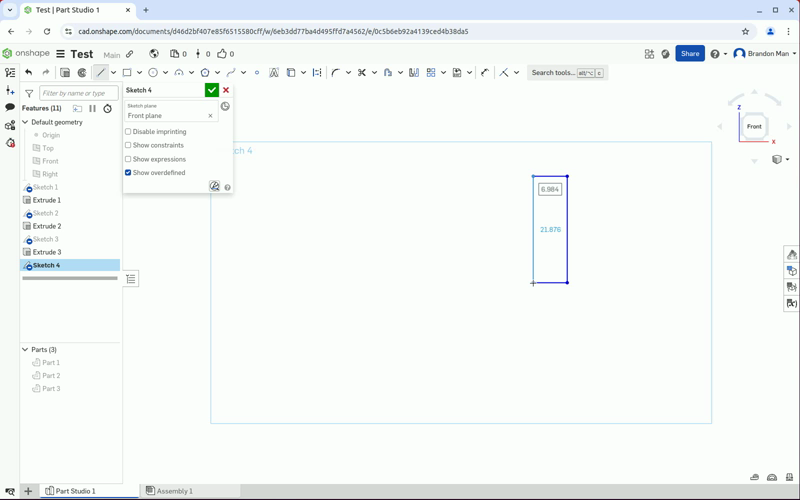
click(533, 282)
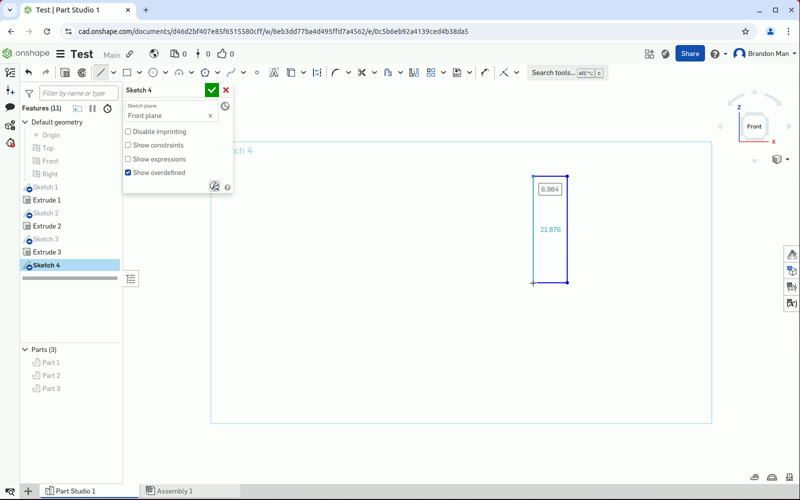
key(esc)
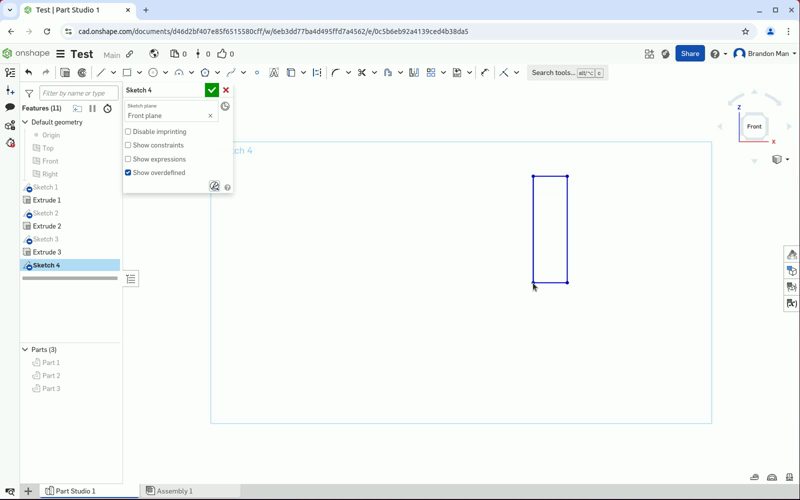
mouse_move(539, 219)
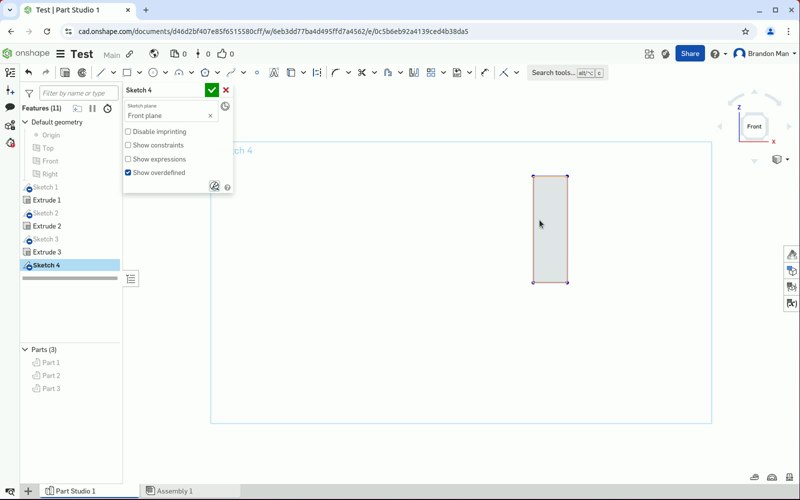
click(539, 219)
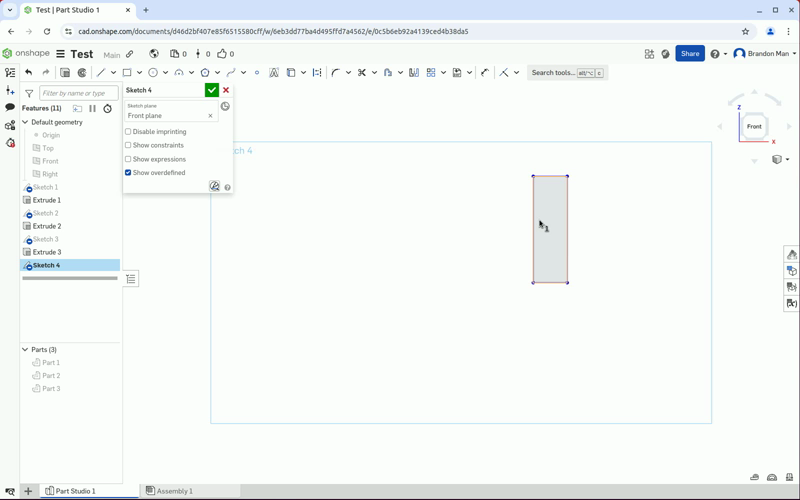
mouse_move(73, 352)
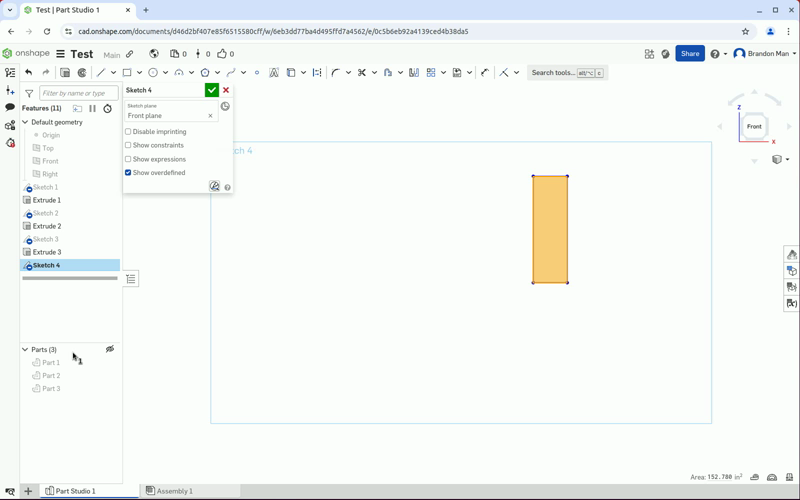
key(shift+y)
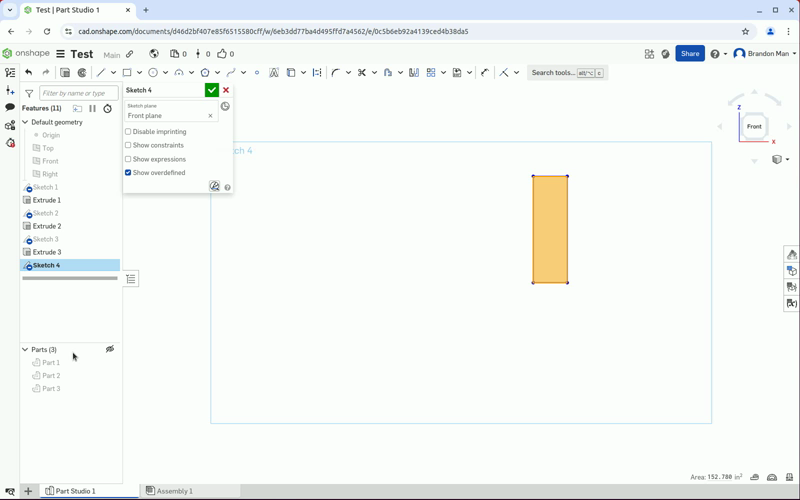
key(shift+e)
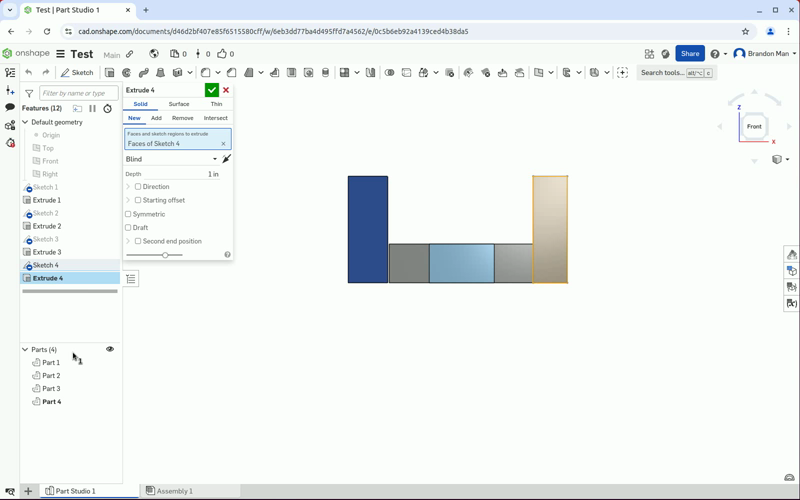
mouse_move(143, 106)
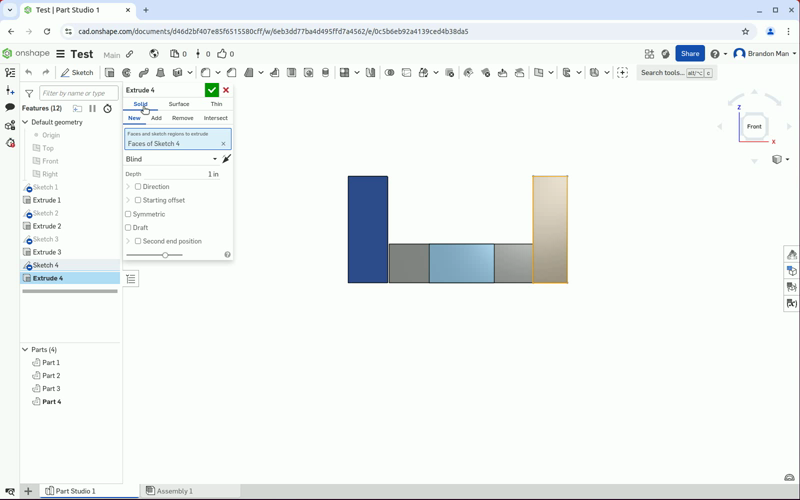
click(143, 106)
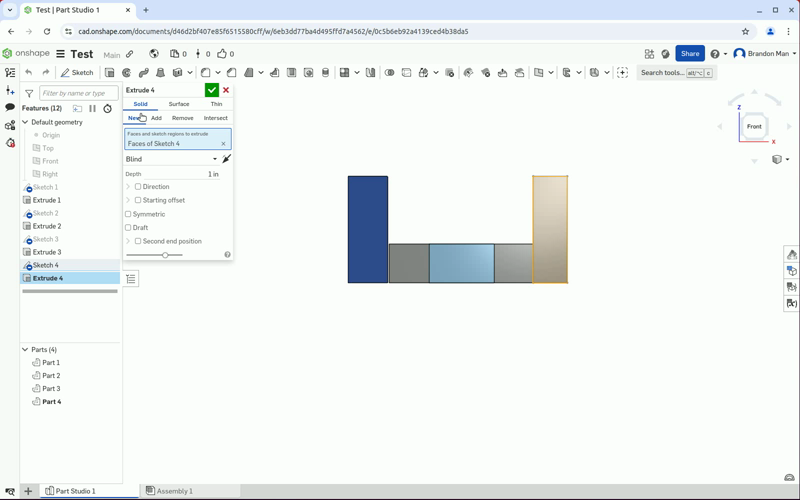
mouse_move(137, 120)
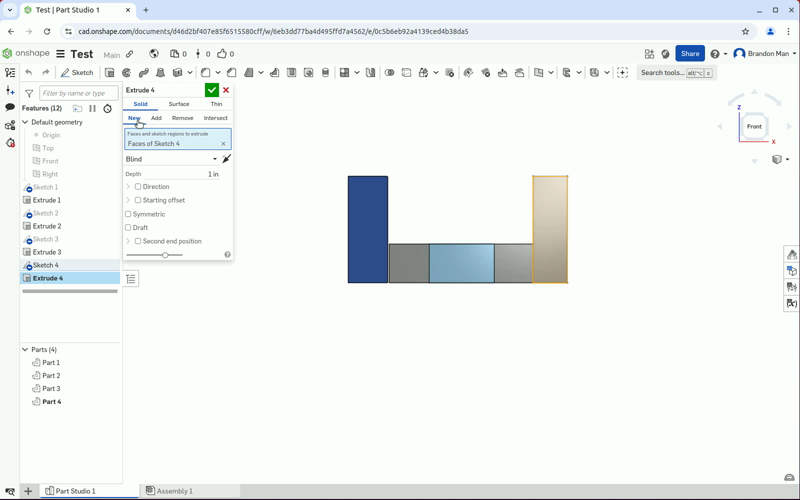
click(137, 120)
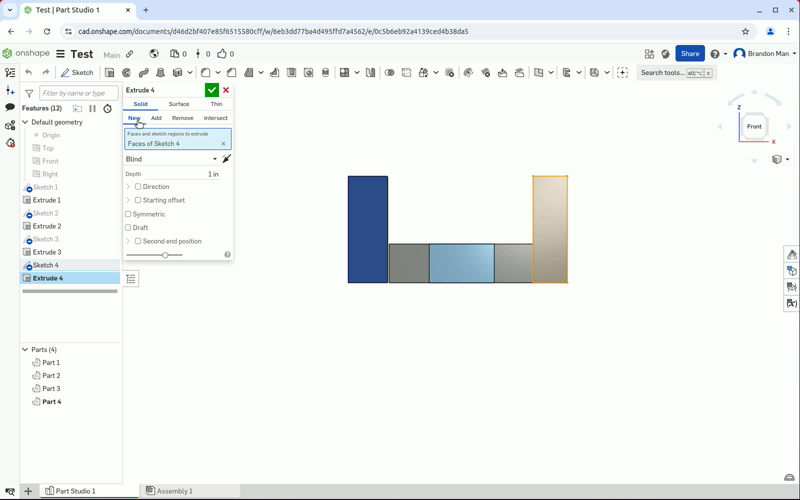
key(tab, 4)
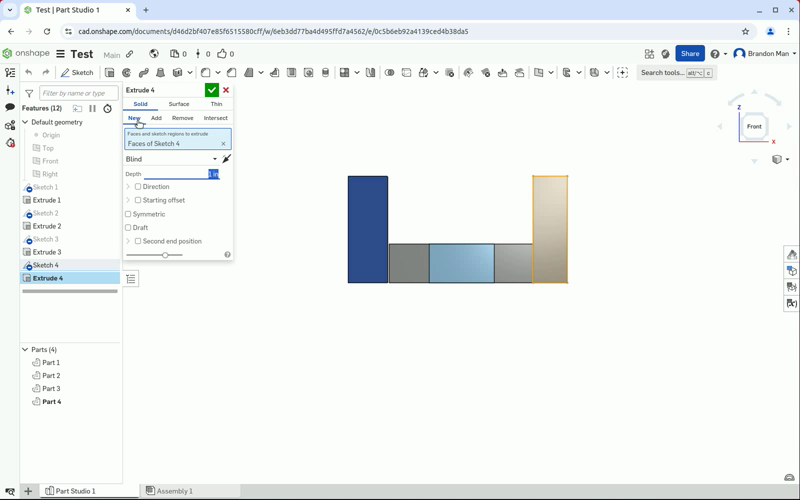
text(-10.11)
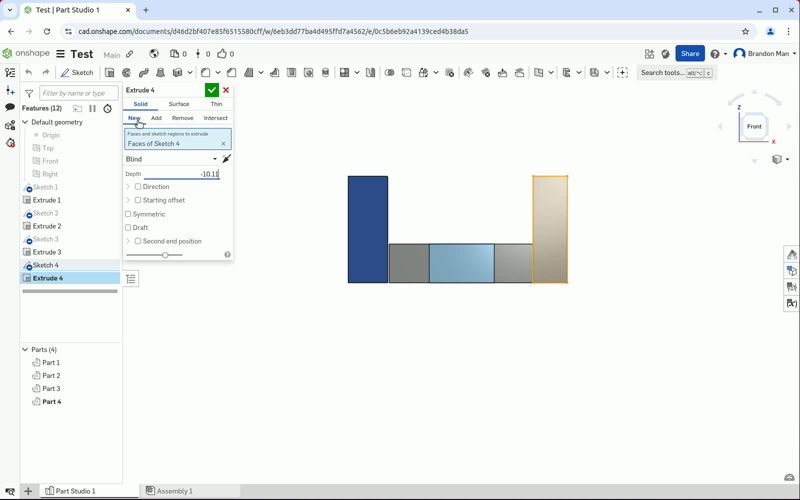
key(enter)
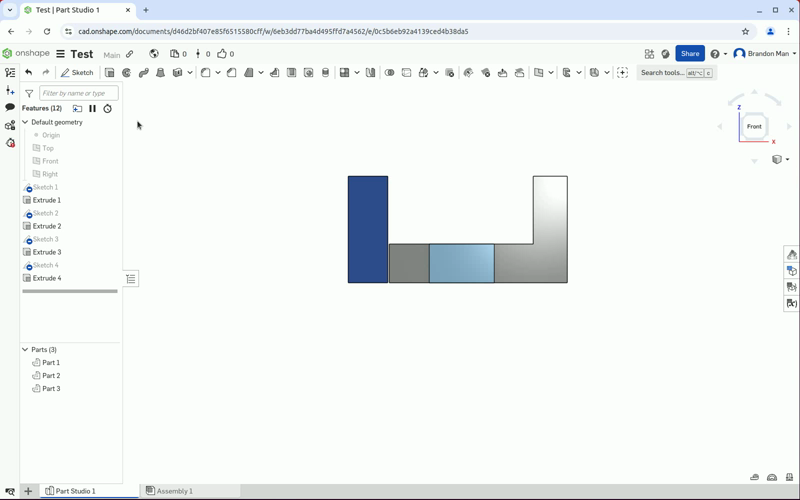
key(shift+h)
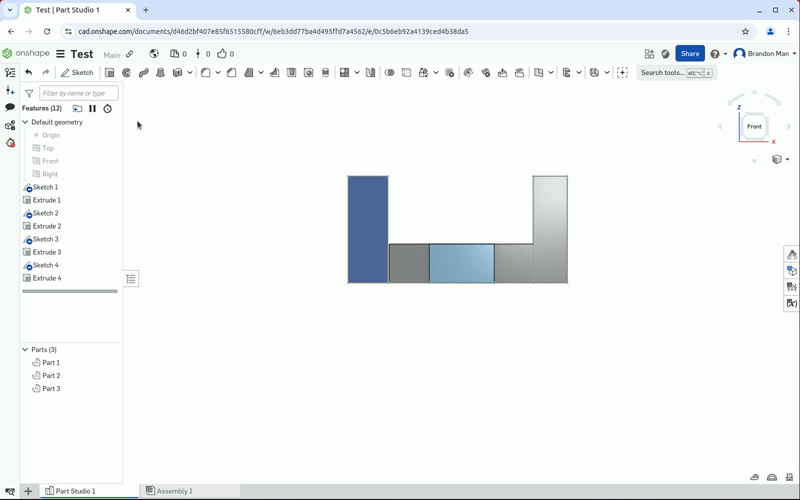
key(shift+h)
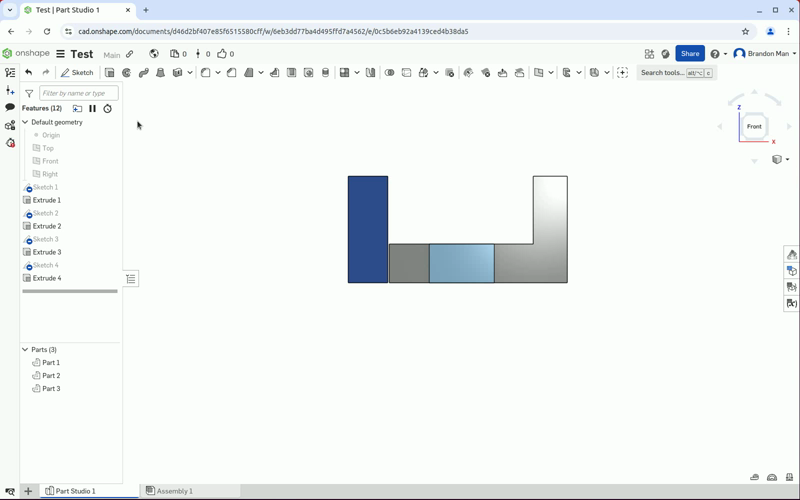
mouse_move(73, 189)
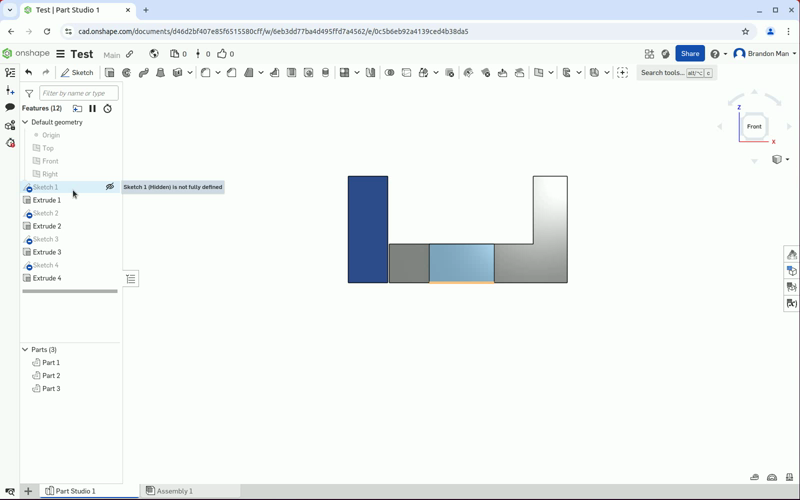
click(73, 189)
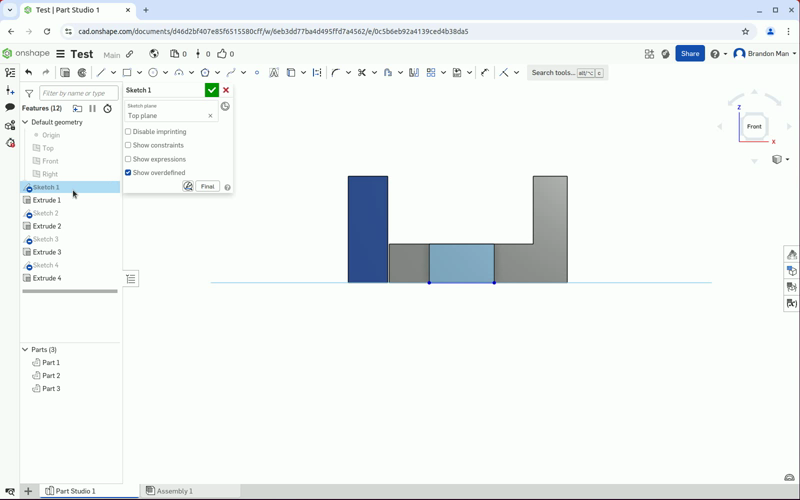
mouse_move(229, 92)
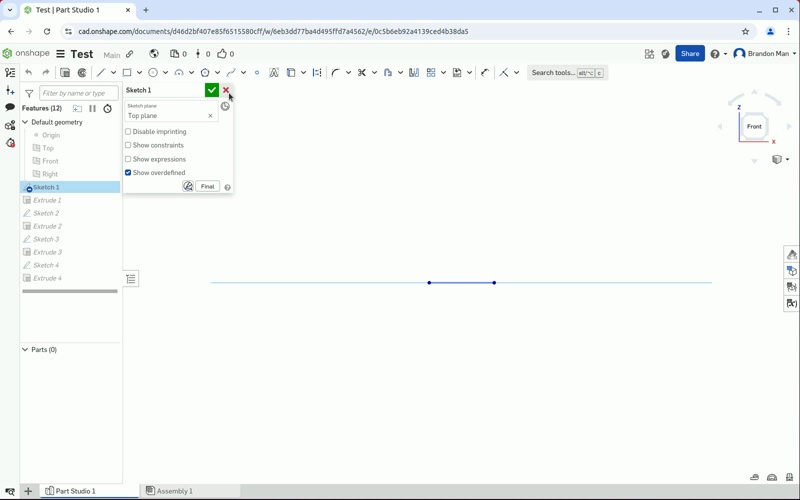
click(229, 92)
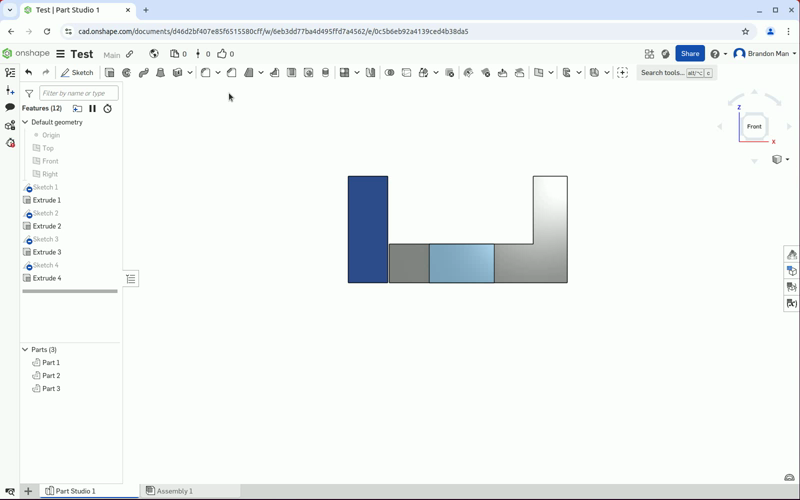
mouse_move(73, 352)
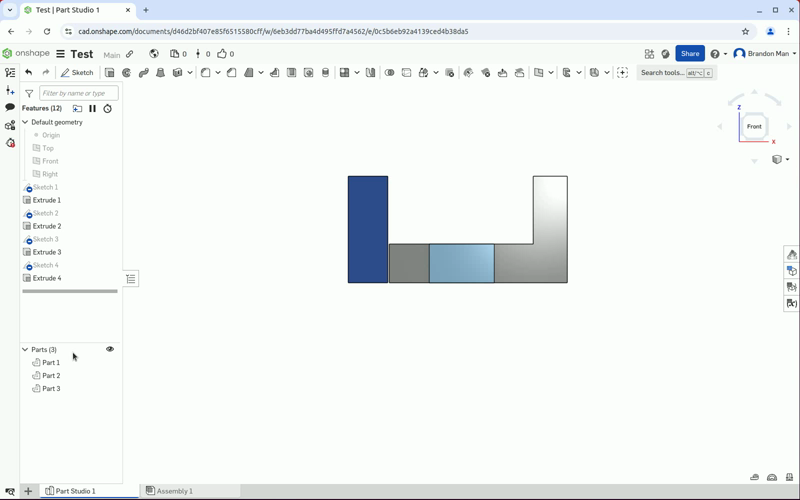
key(y)
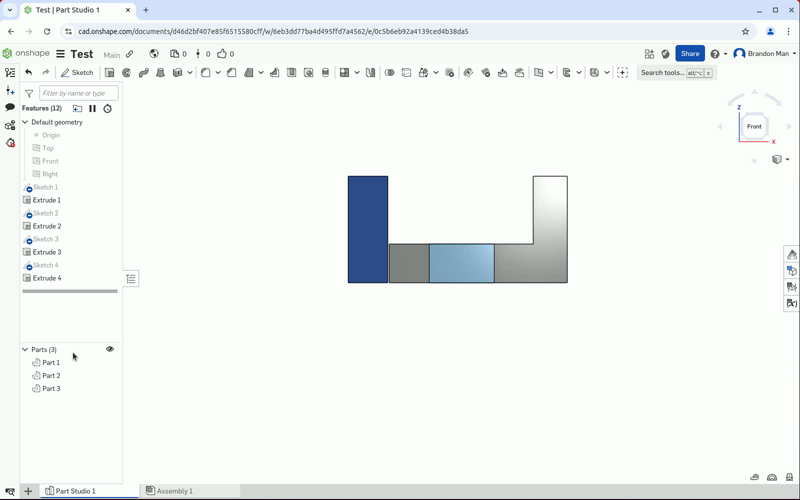
key(shift+p)
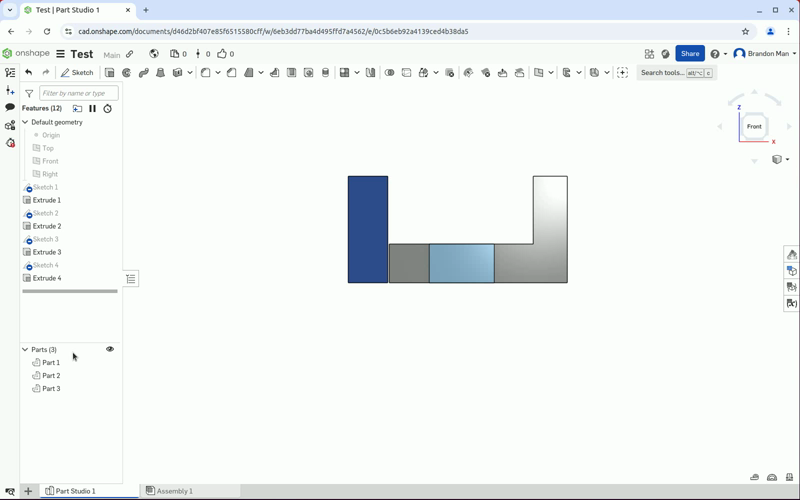
key(space)
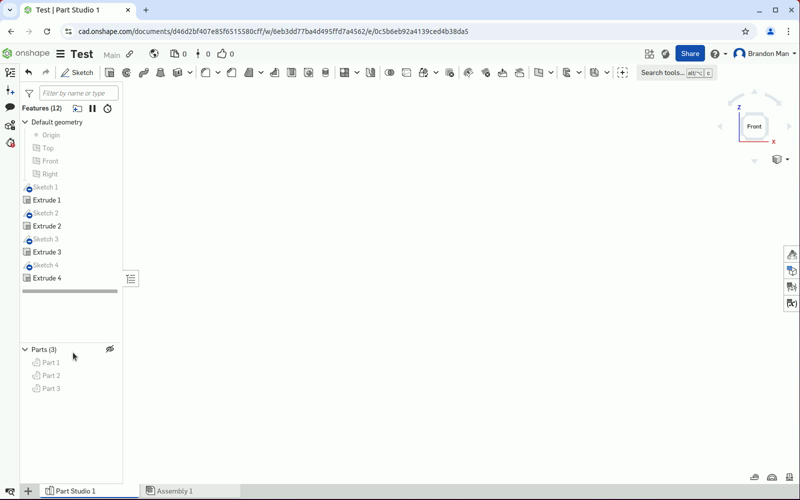
key_down(shift)
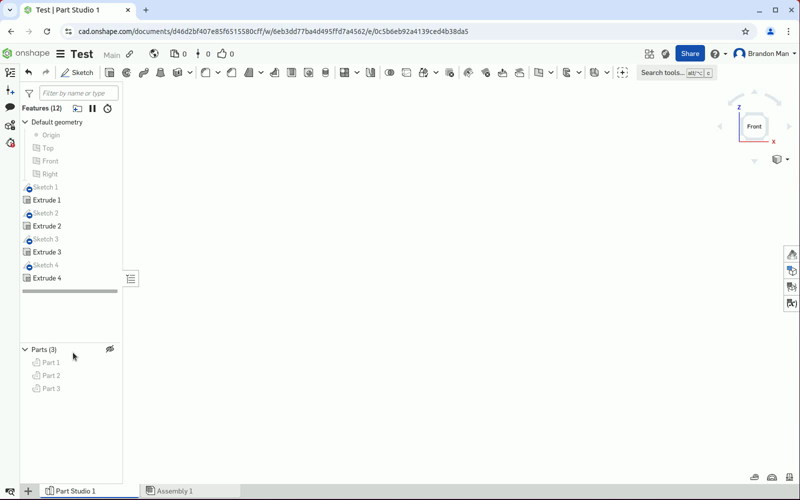
key(down)
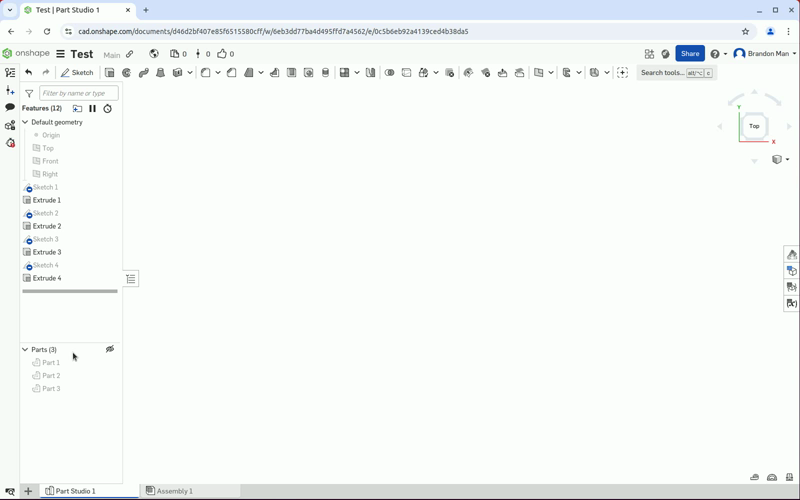
key_up(shift)
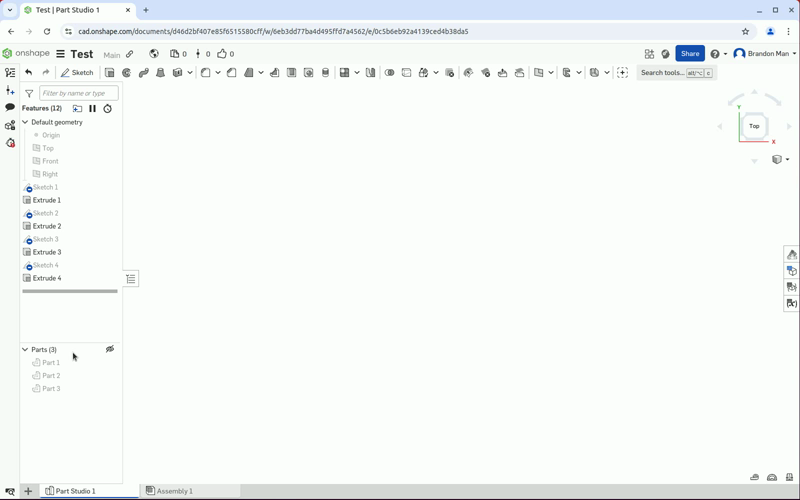
mouse_move(73, 352)
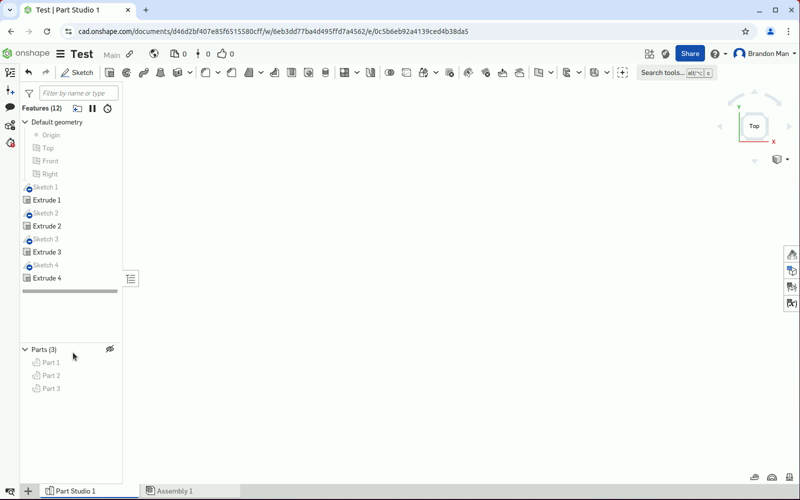
key(shift+y)
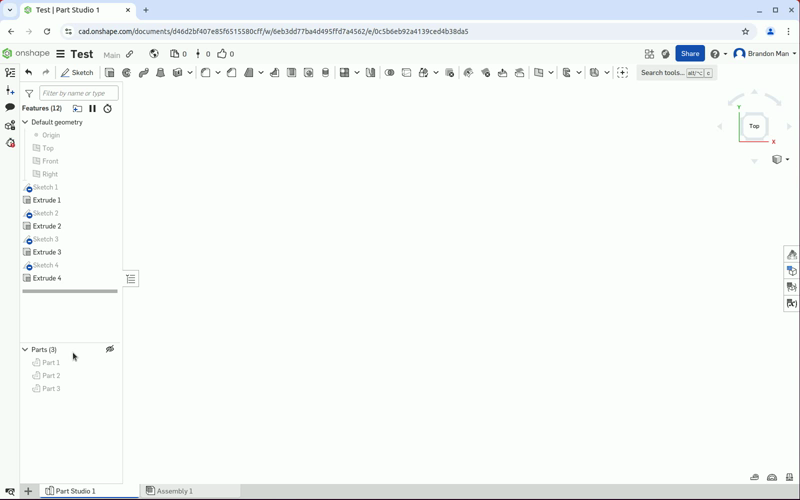
key(shift+s)
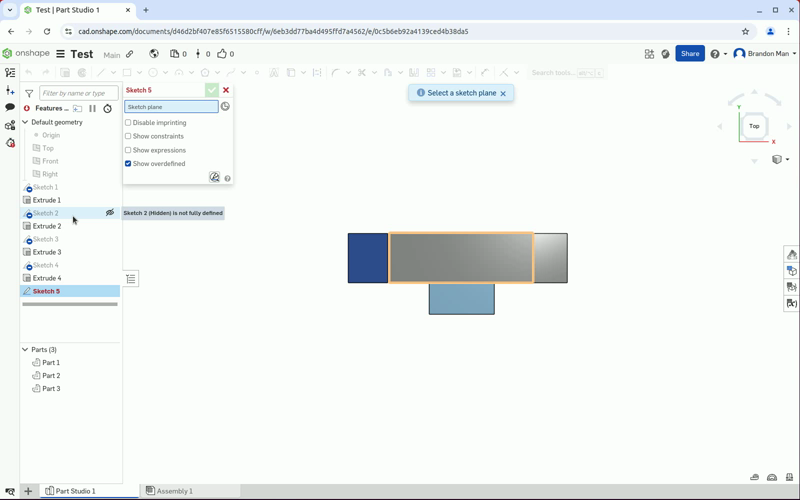
scroll(3)
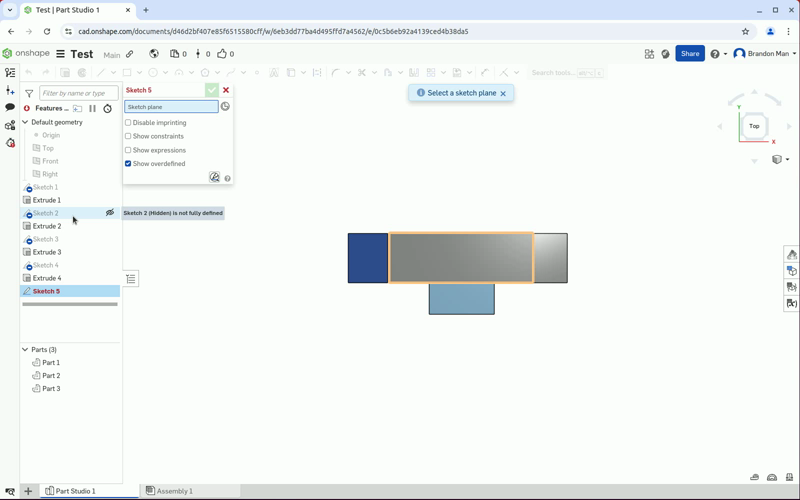
mouse_move(73, 150)
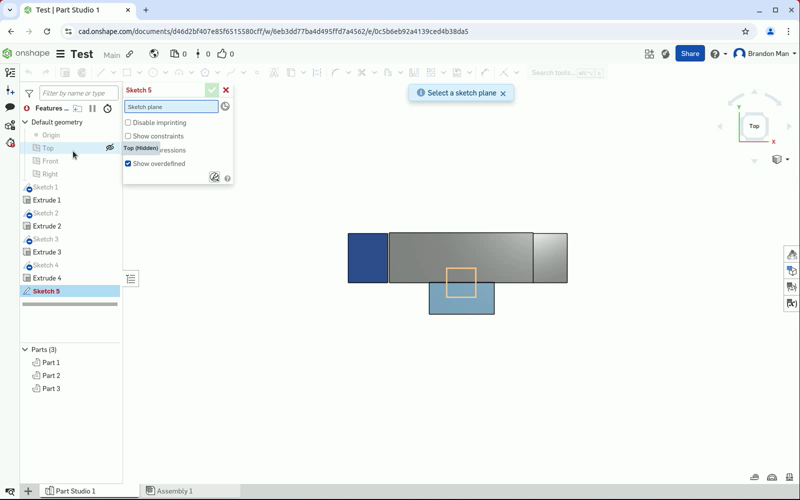
click(73, 150)
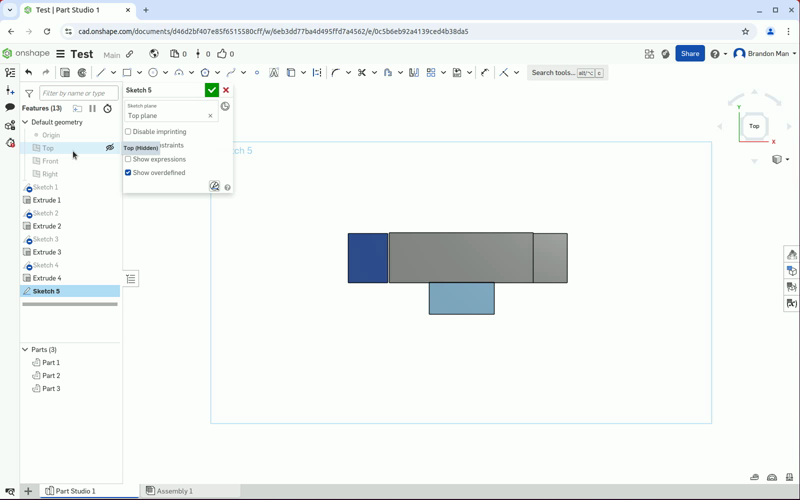
mouse_move(73, 352)
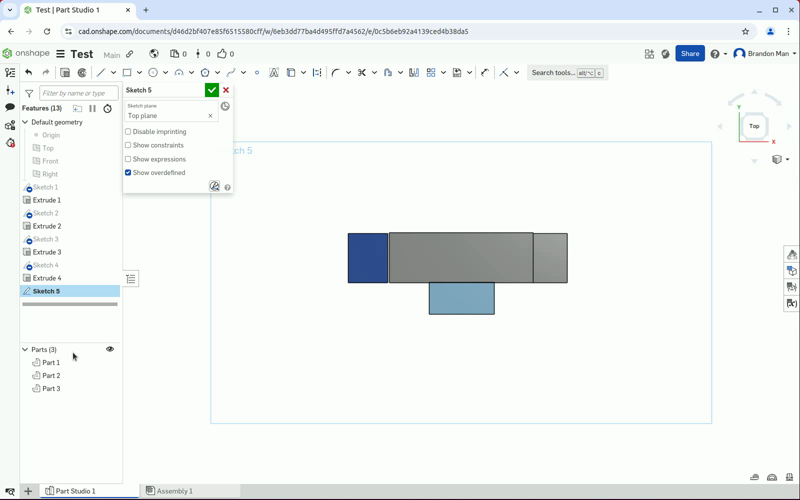
key(y)
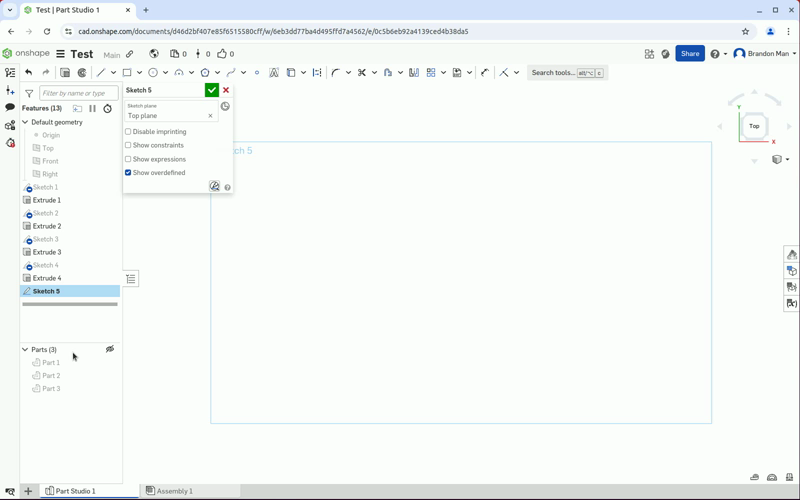
key(c)
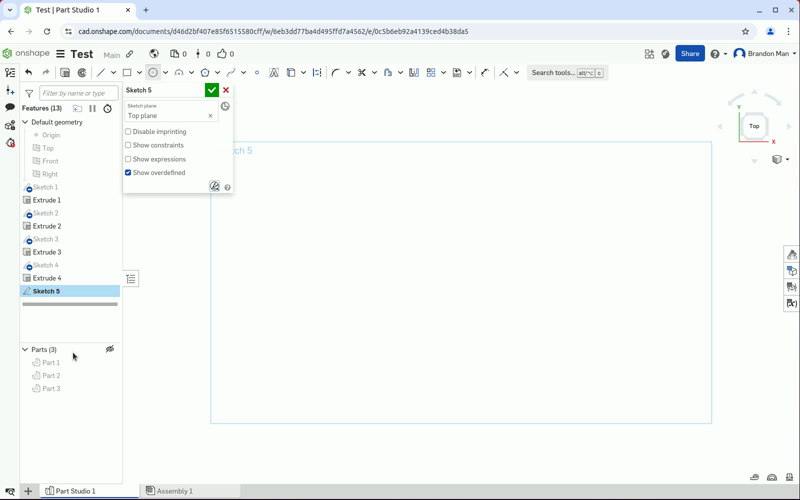
key_down(shift)
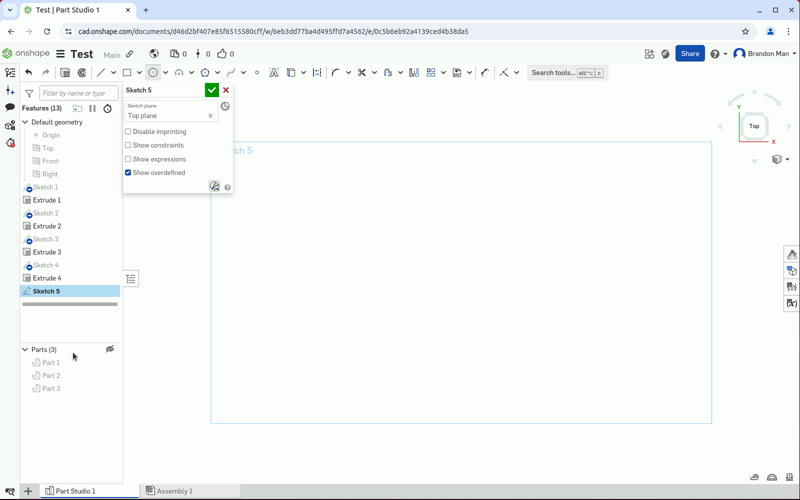
mouse_move(461, 299)
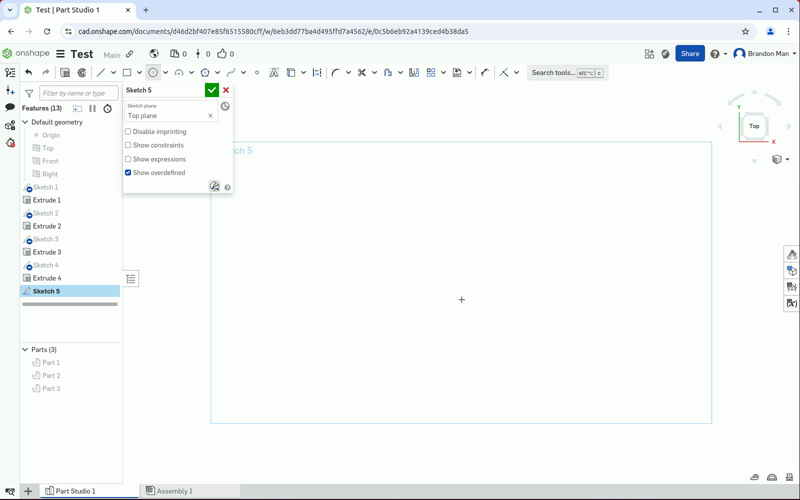
click(461, 299)
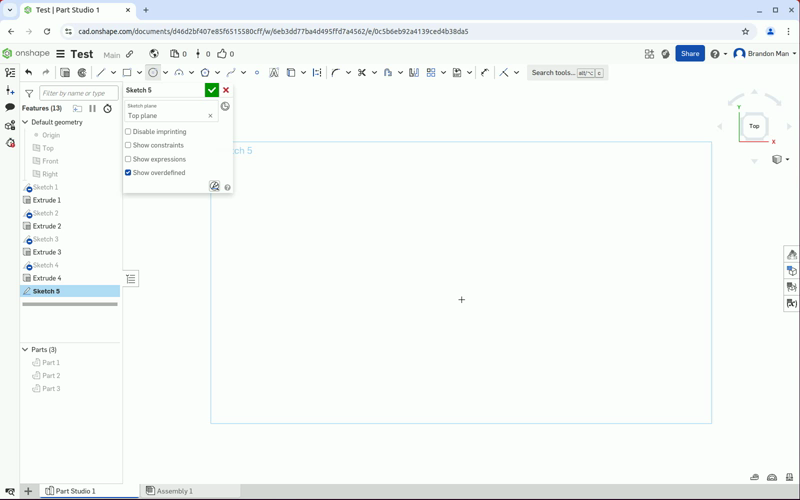
key_up(shift)
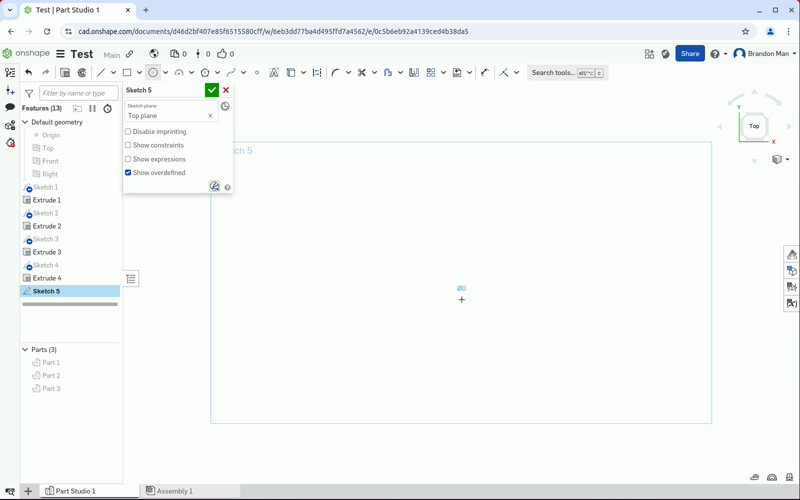
mouse_move(474, 299)
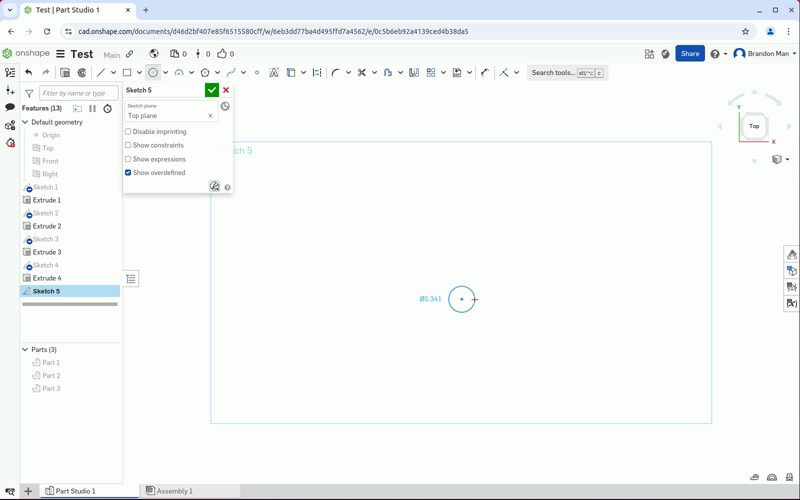
click(474, 299)
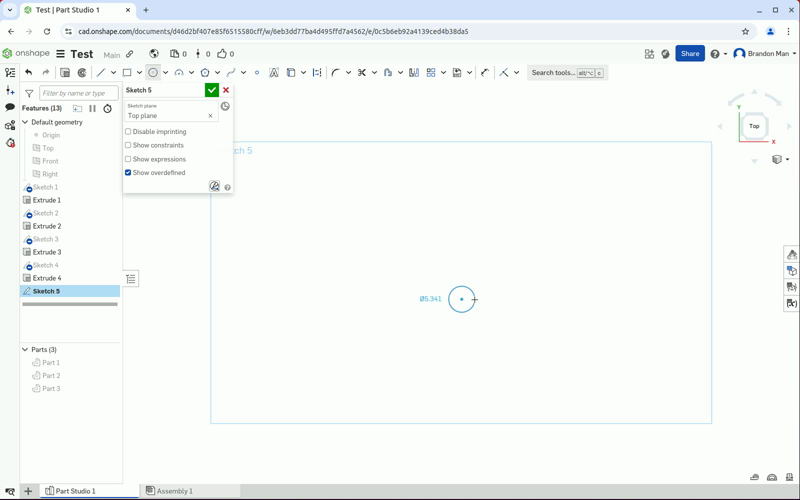
key(esc)
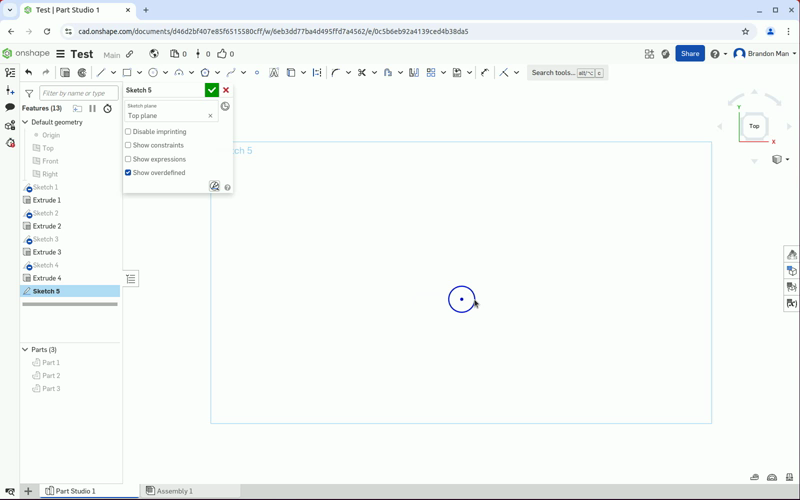
mouse_move(469, 304)
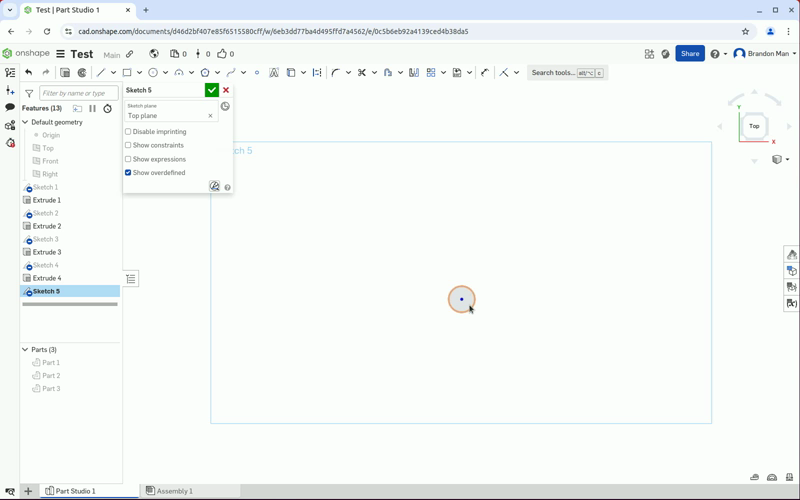
scroll(6)
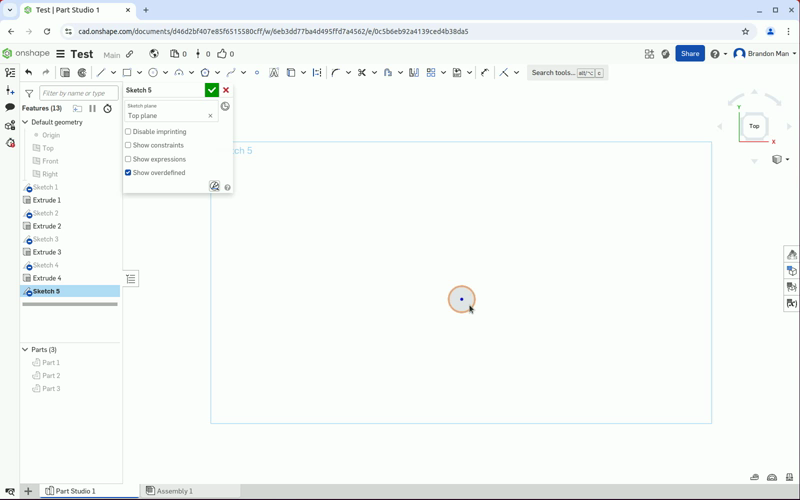
scroll(6)
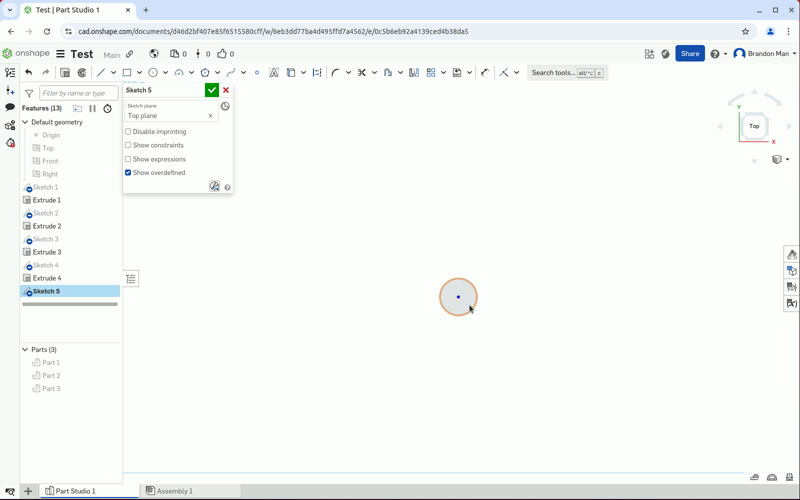
scroll(6)
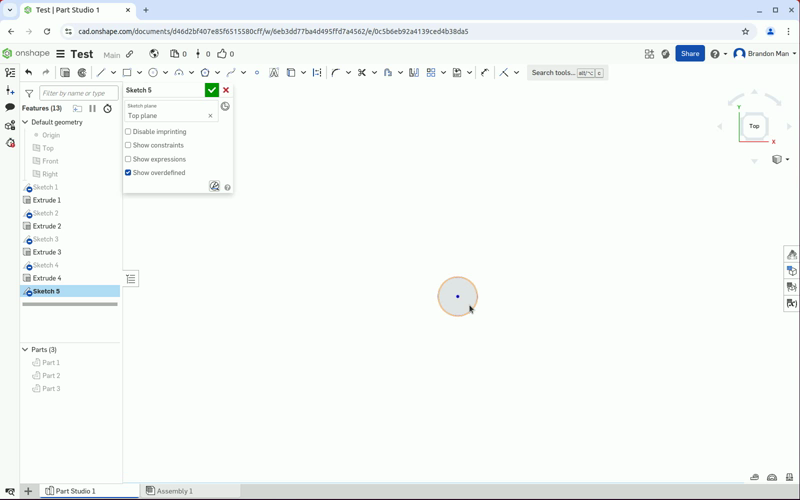
scroll(6)
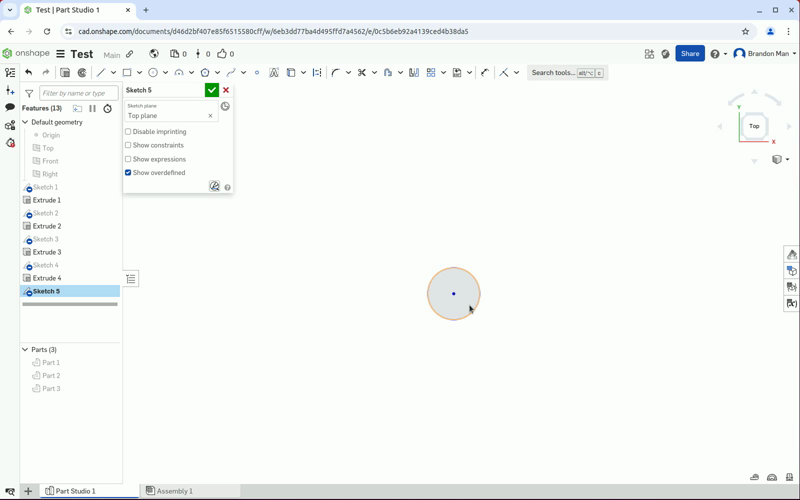
scroll(6)
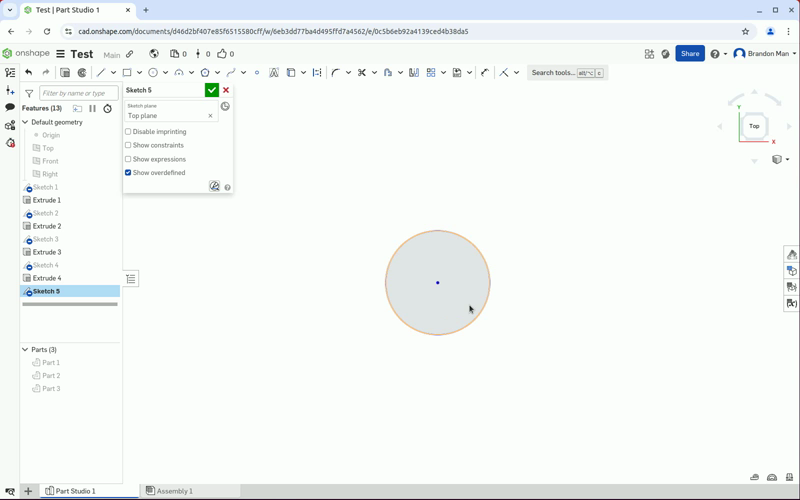
scroll(6)
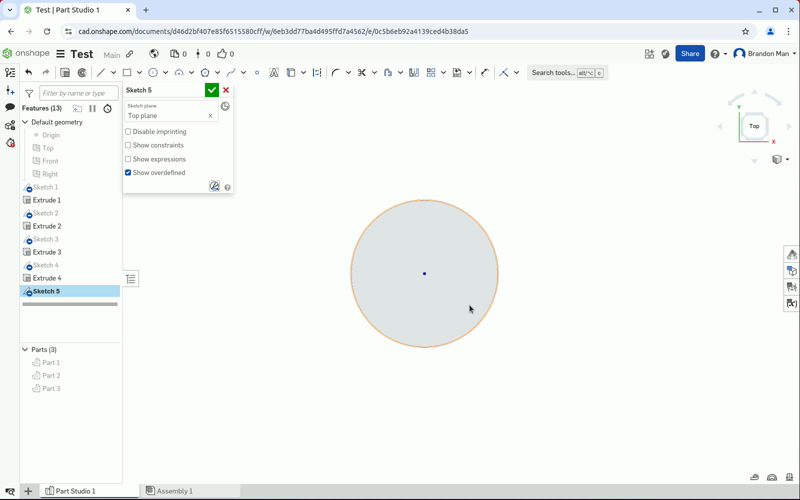
scroll(6)
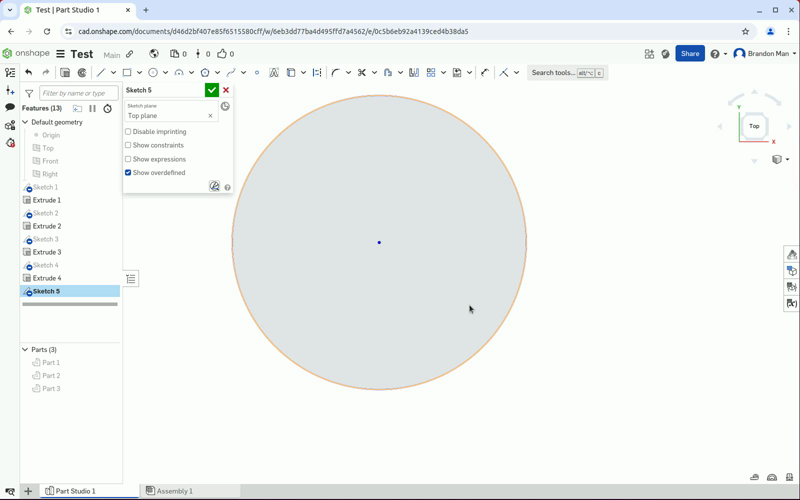
click(469, 304)
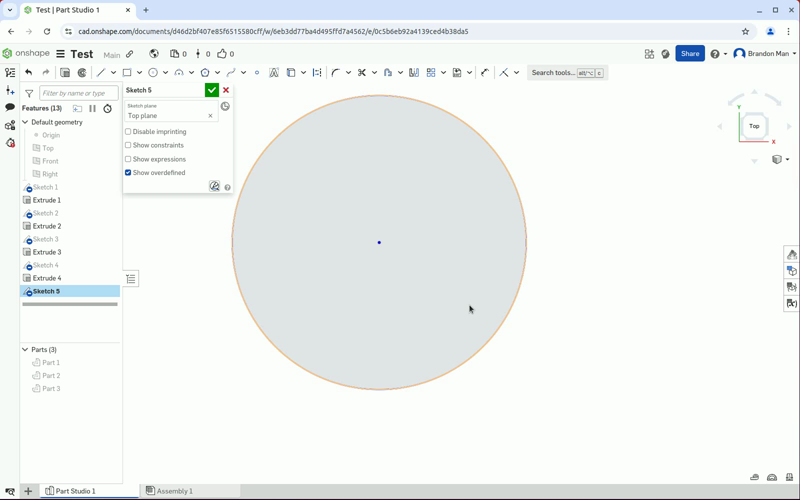
scroll(-6)
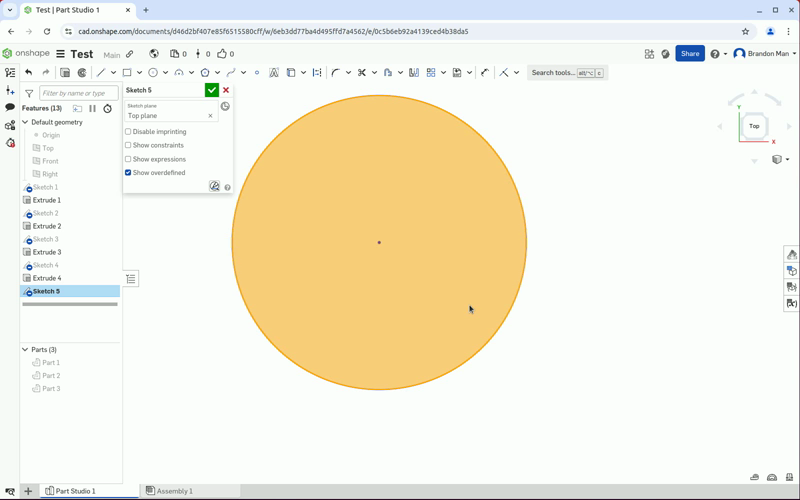
scroll(-6)
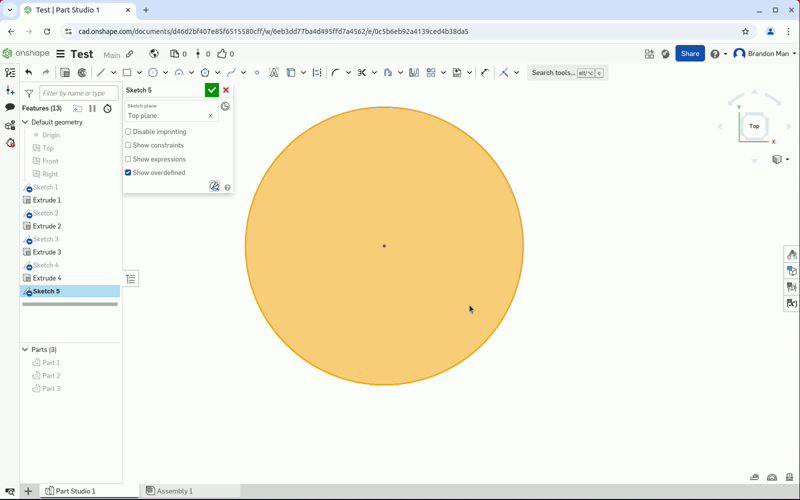
scroll(-6)
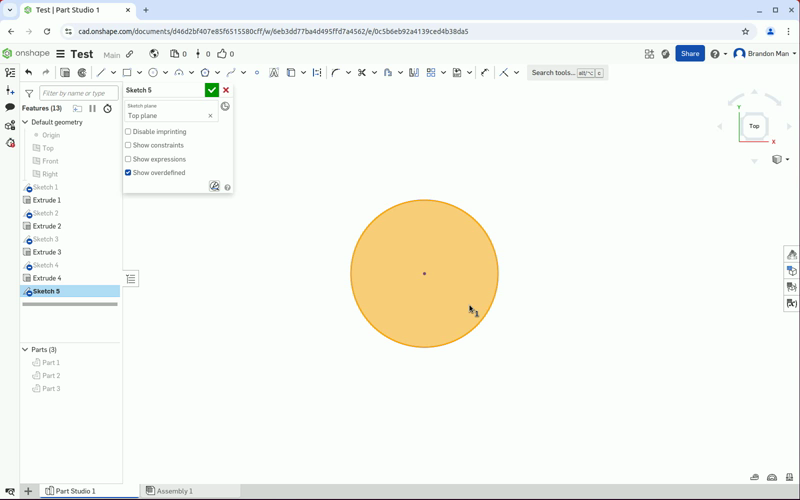
scroll(-6)
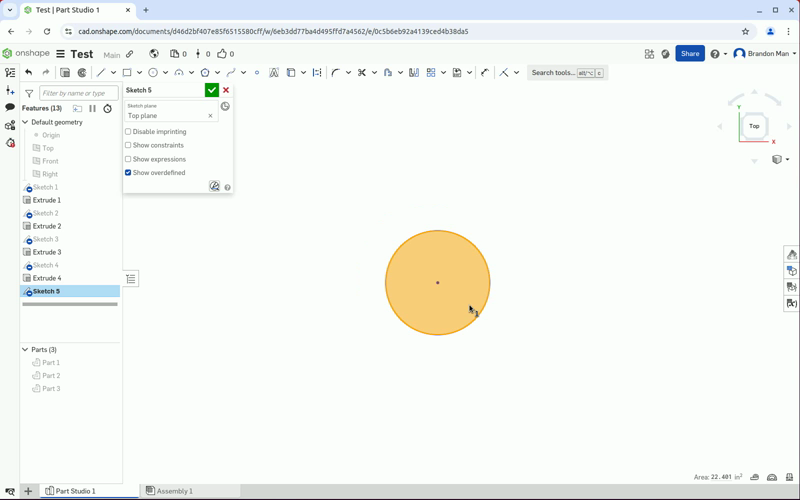
scroll(-6)
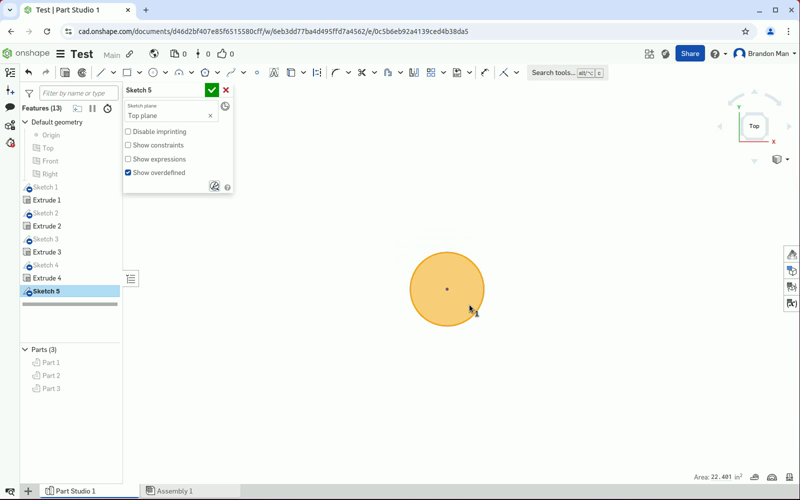
scroll(-6)
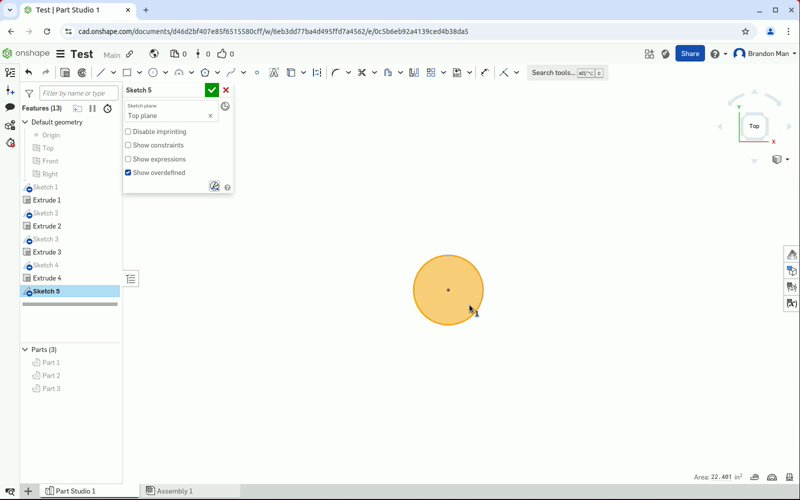
scroll(-6)
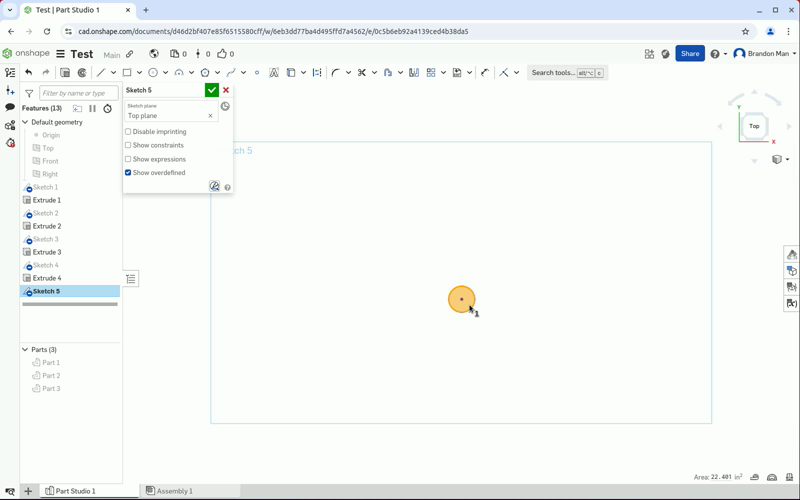
mouse_move(73, 352)
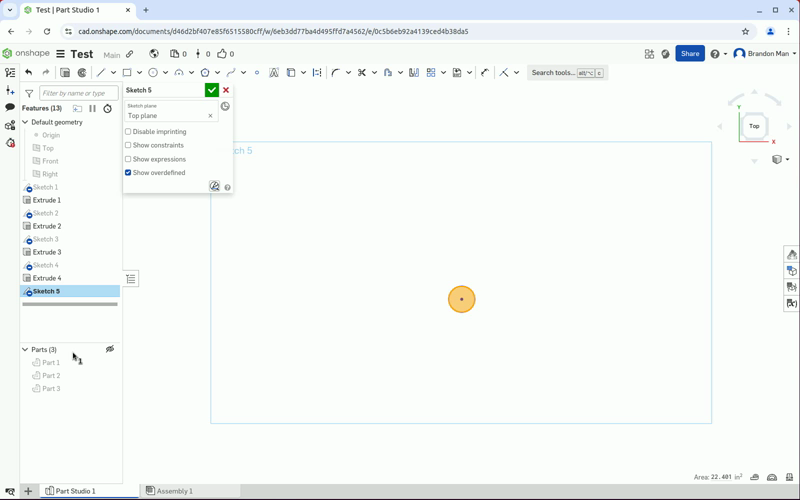
key(shift+y)
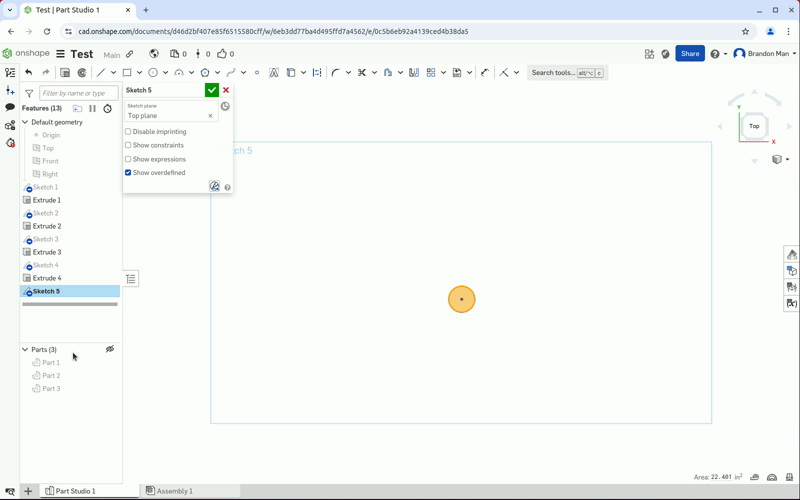
key(shift+e)
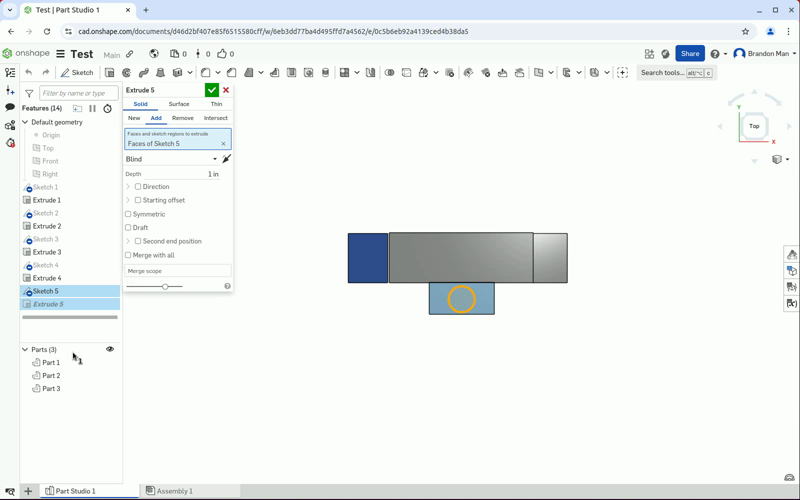
mouse_move(143, 106)
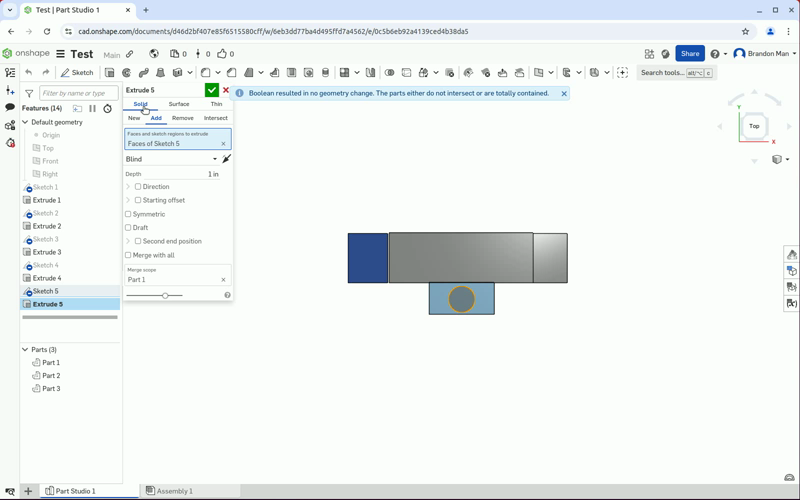
click(143, 106)
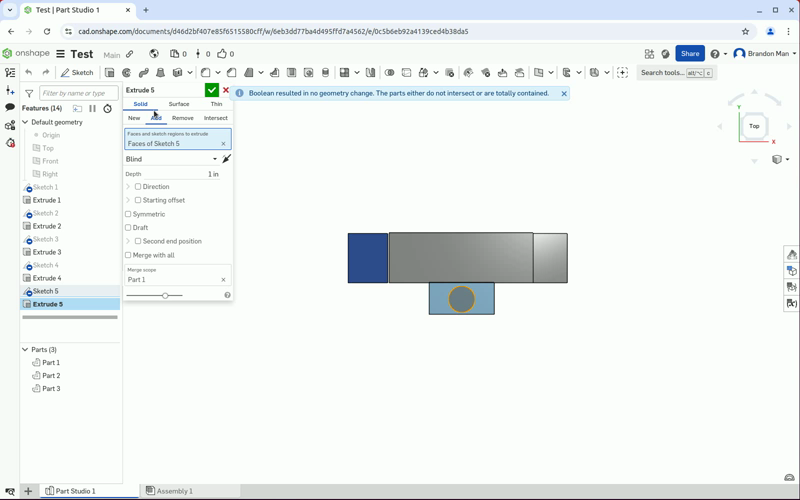
mouse_move(186, 120)
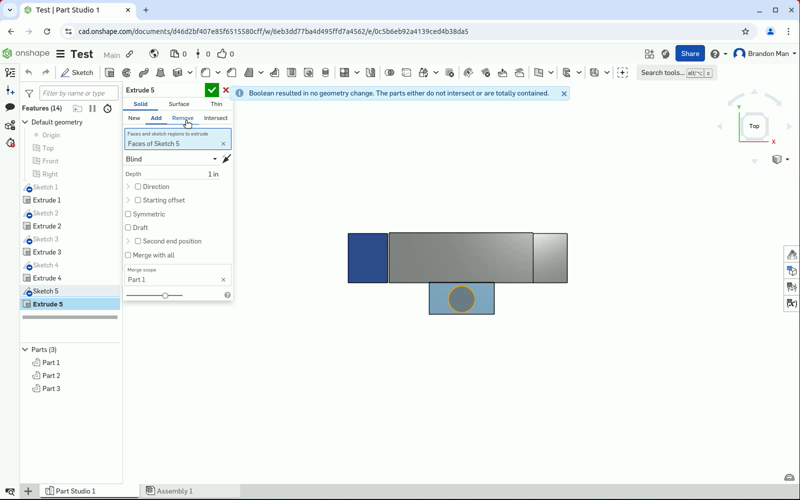
click(186, 120)
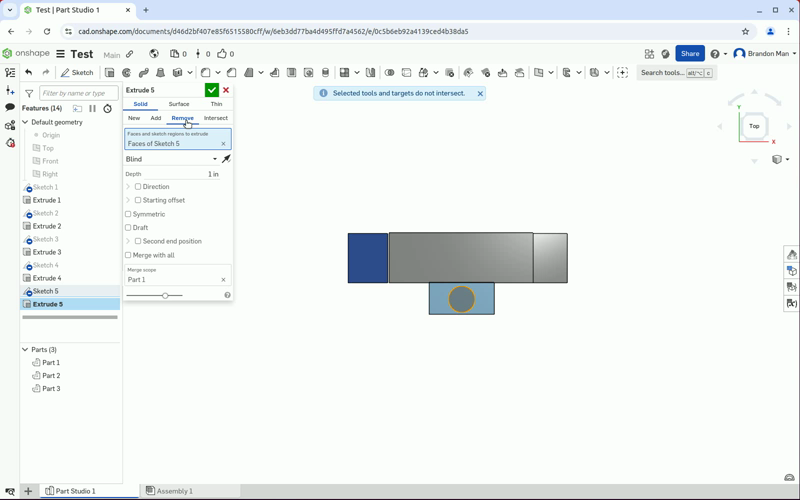
key(tab, 4)
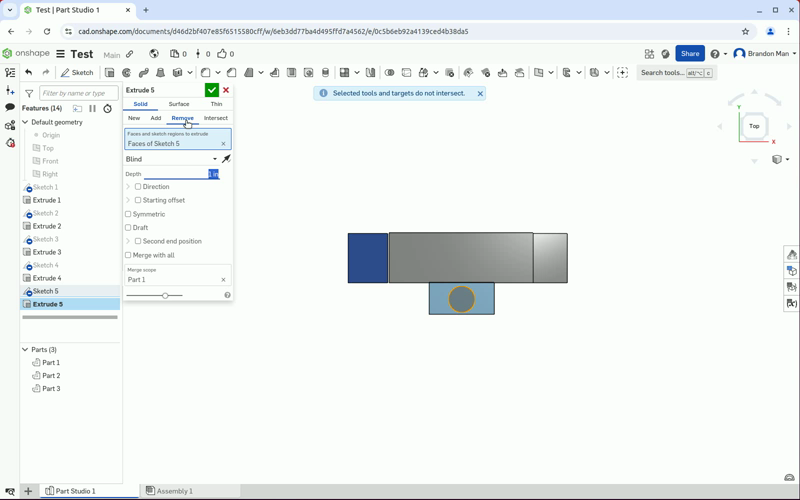
text(-27.2)
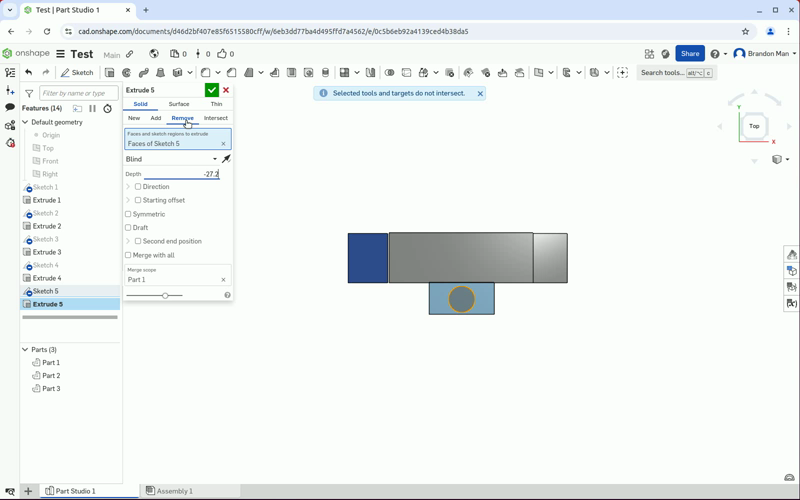
key(tab, 6)
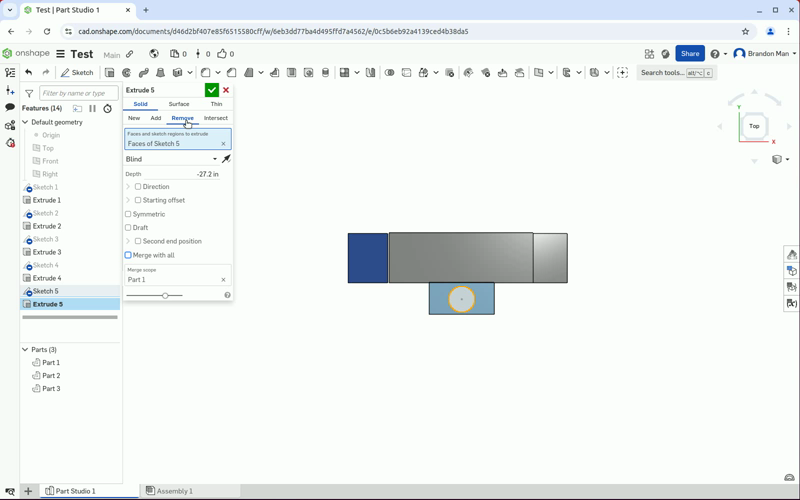
key(space)
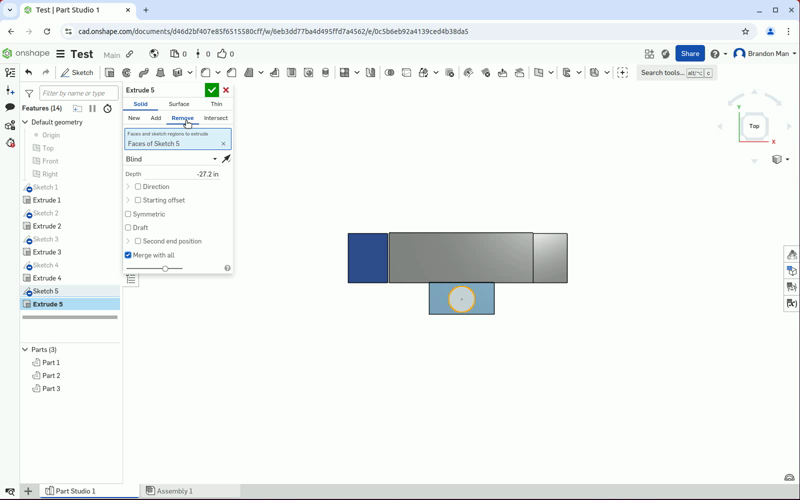
key(enter)
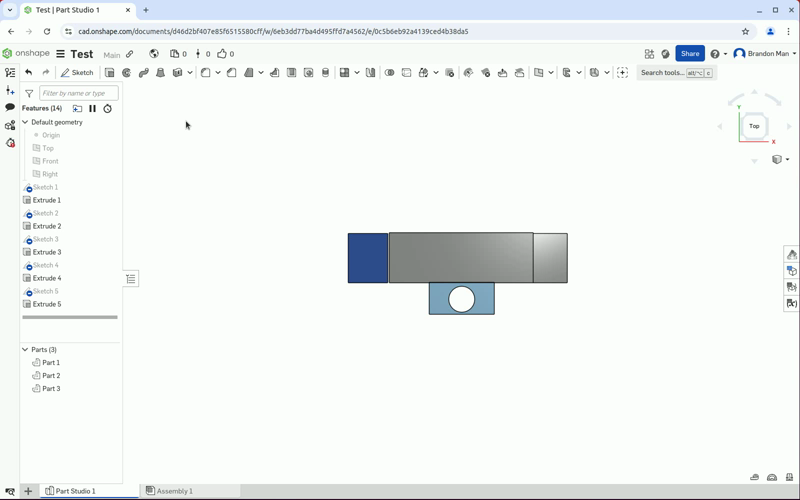
key(shift+h)
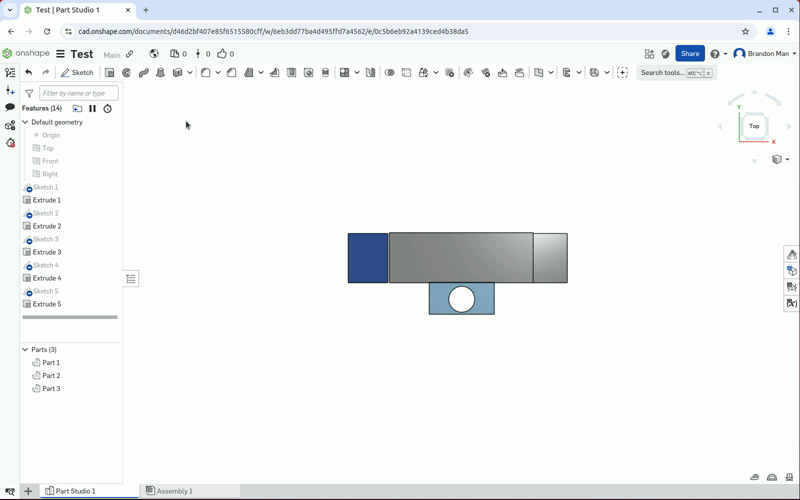
key(shift+h)
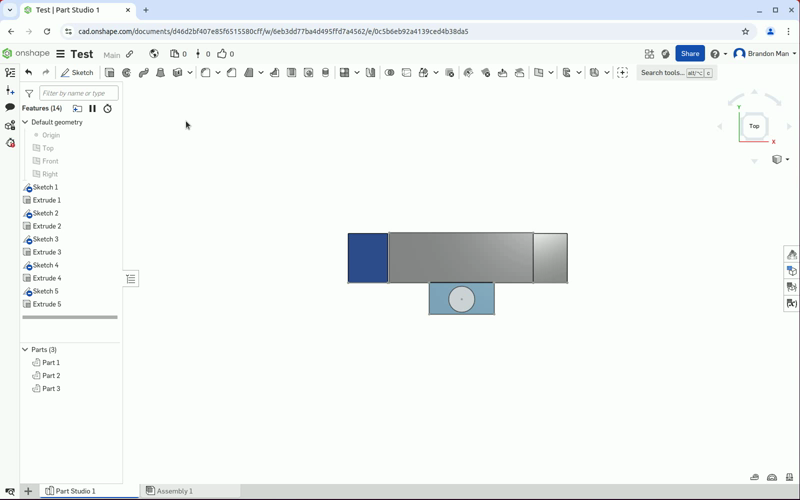
key(shift+7)
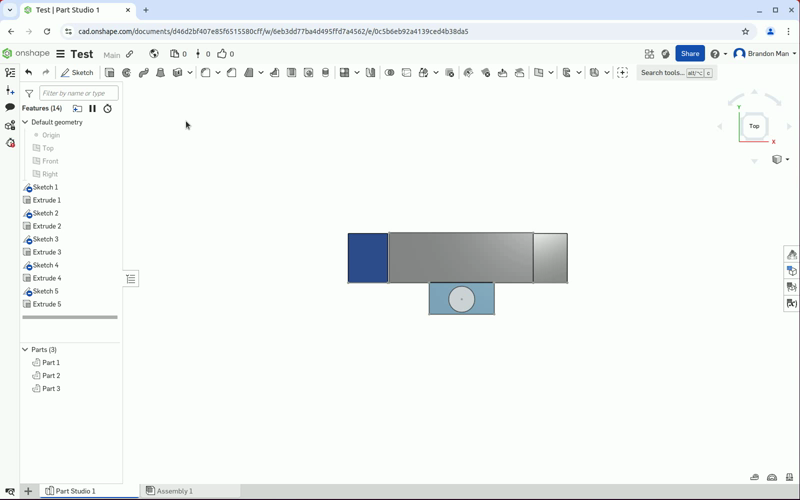
key(up, 3)
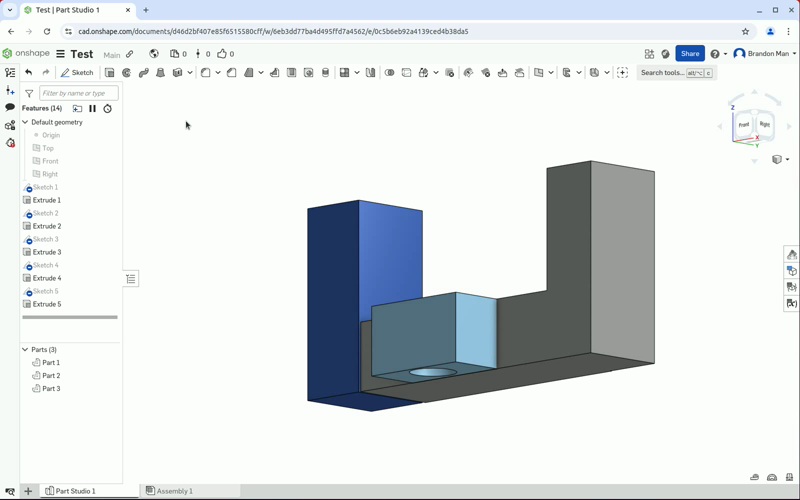
key(left, 3)
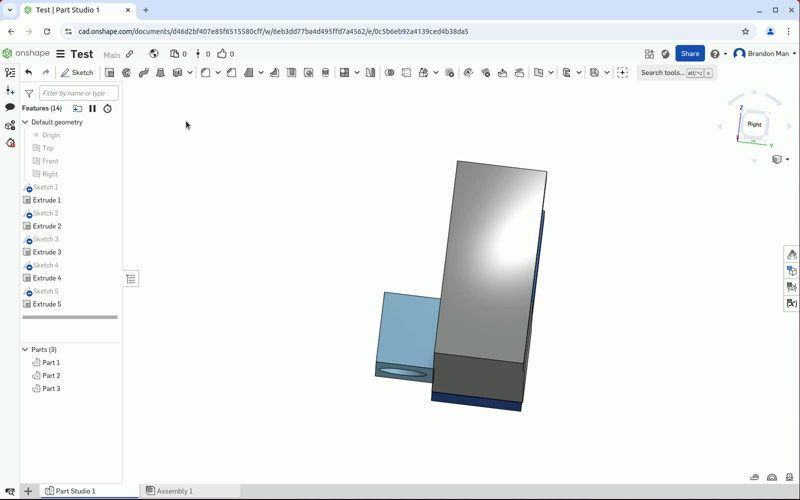
key(right, 3)
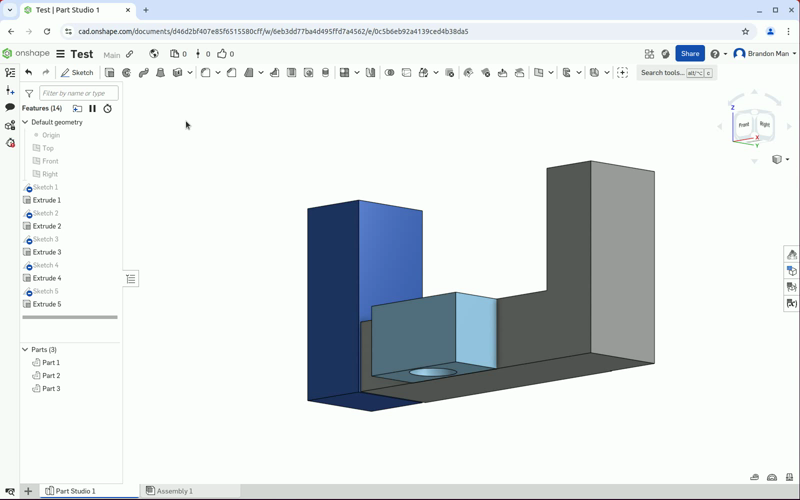
key(down, 3)
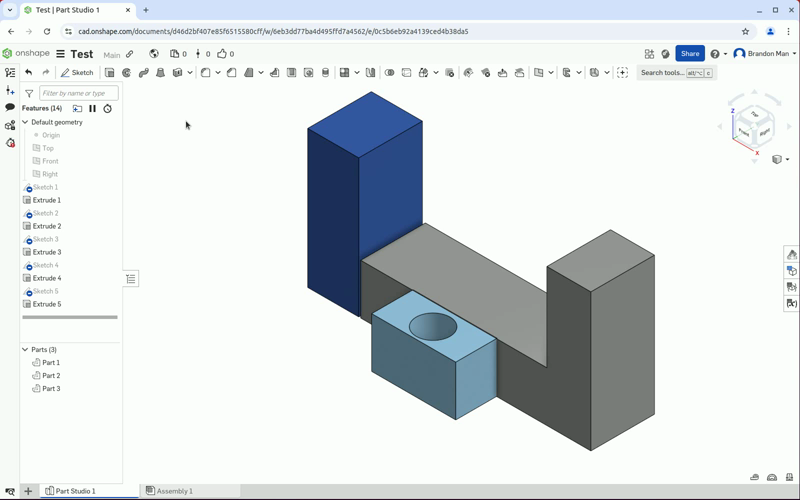
mouse_move(73, 189)
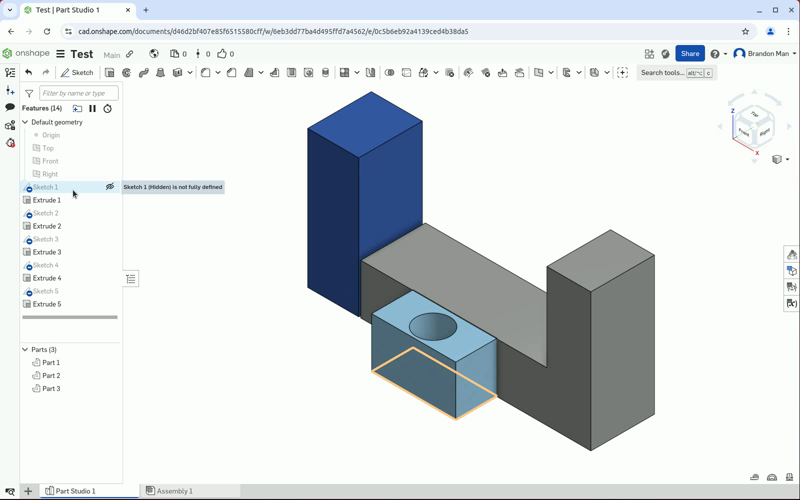
click(73, 189)